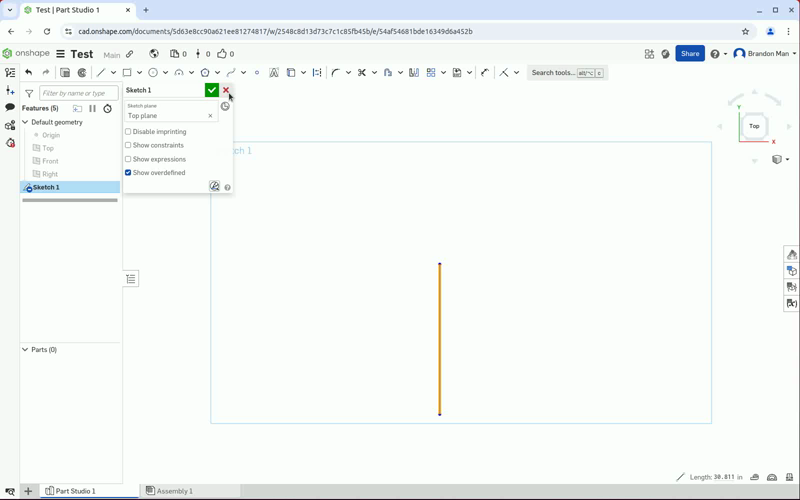
key(shift+h)
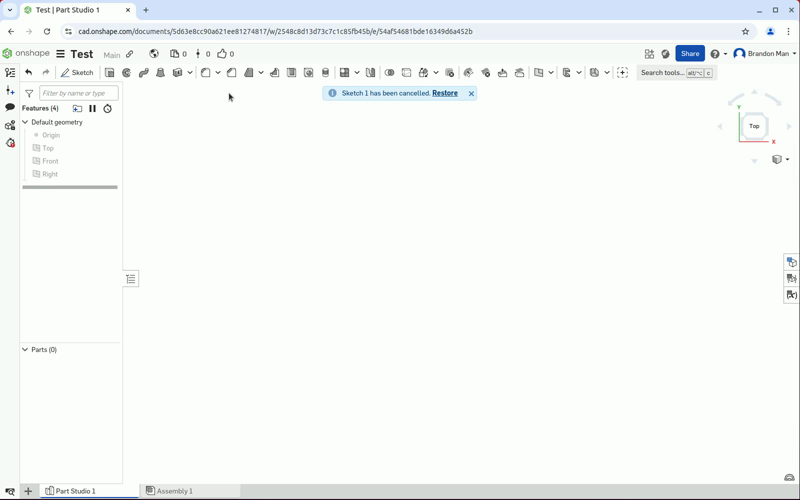
mouse_move(73, 352)
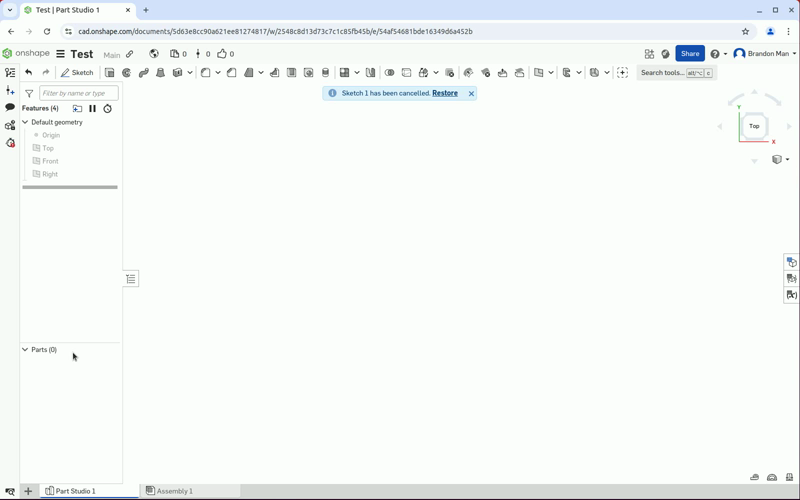
key(y)
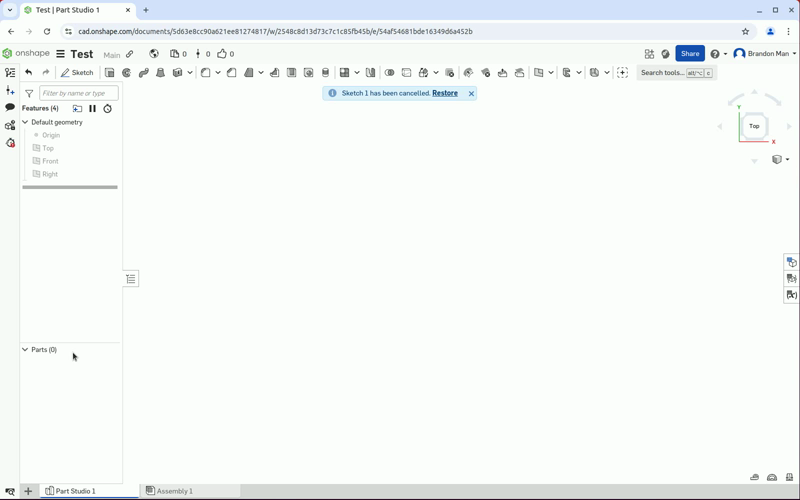
key(shift+p)
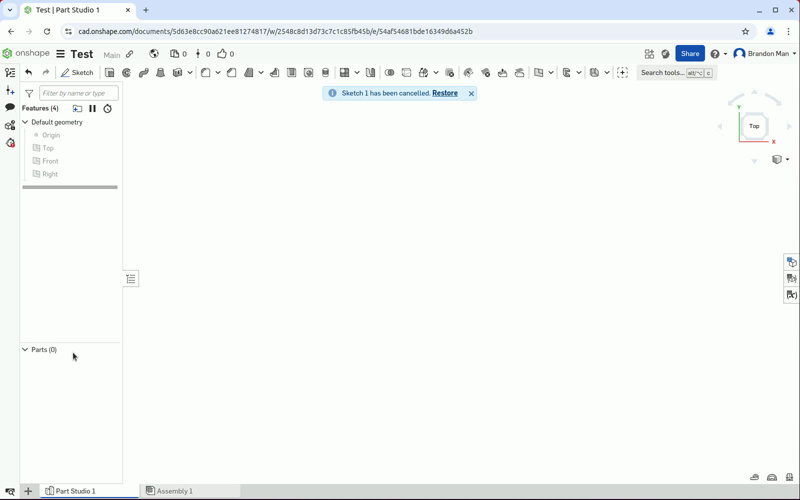
key(space)
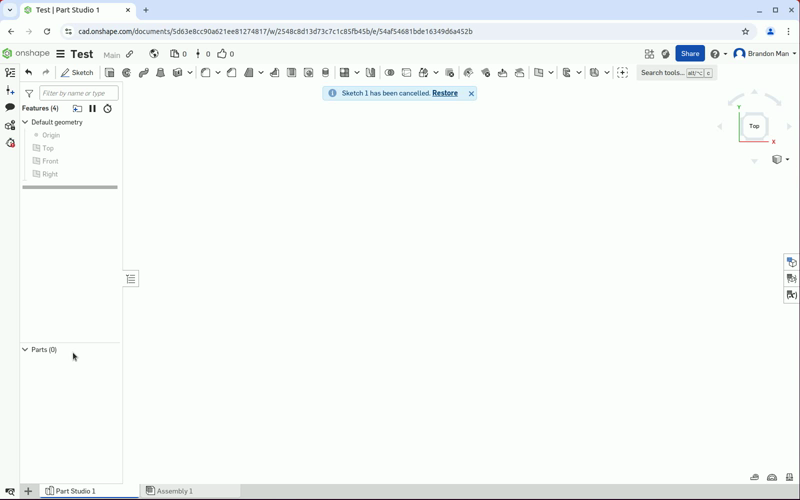
key_down(shift)
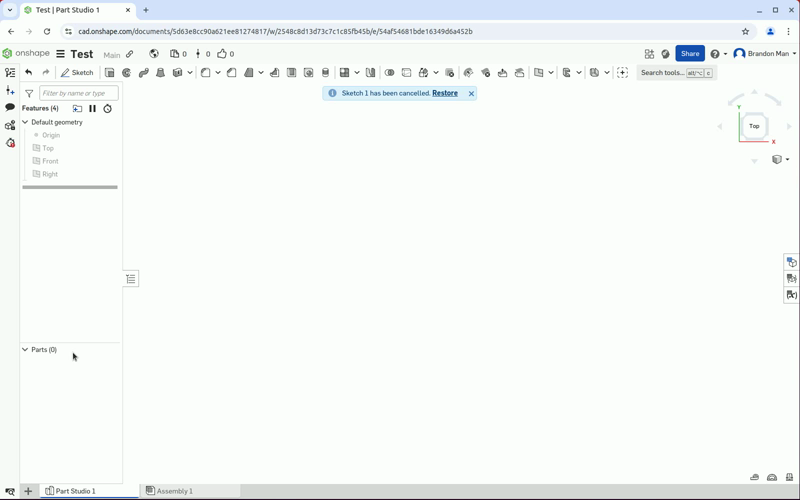
key(up)
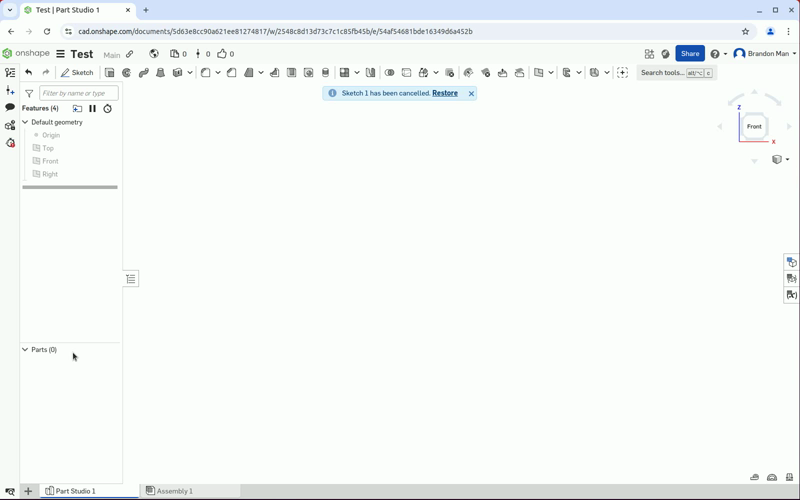
key_up(shift)
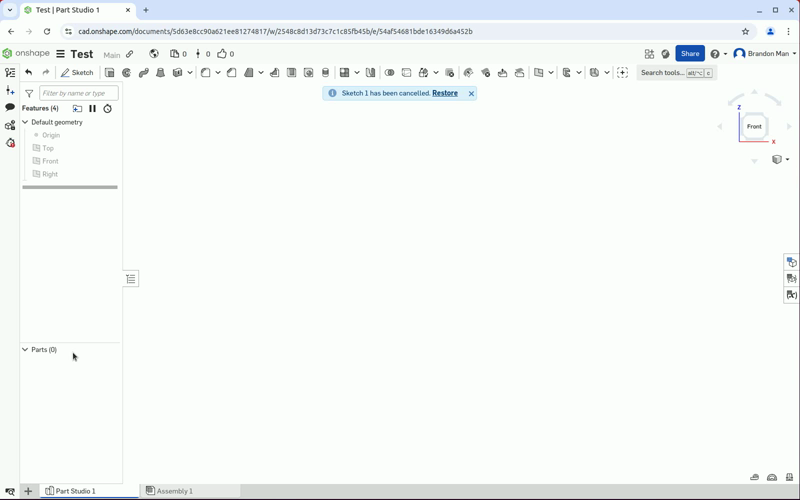
mouse_move(73, 352)
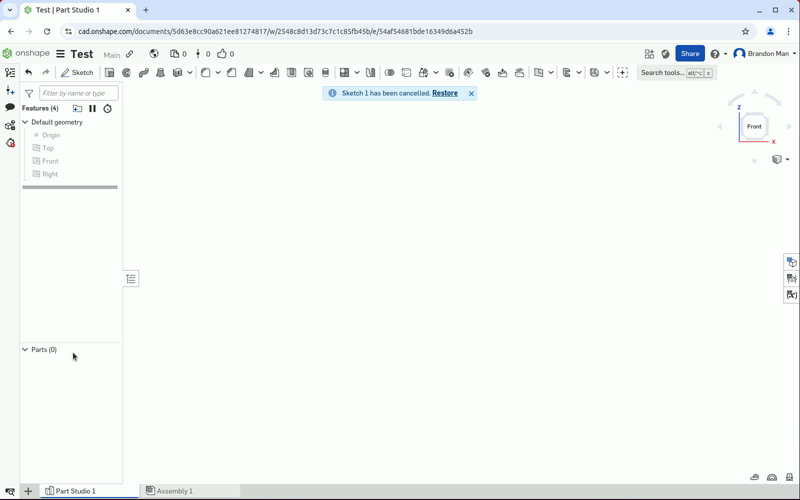
key(shift+y)
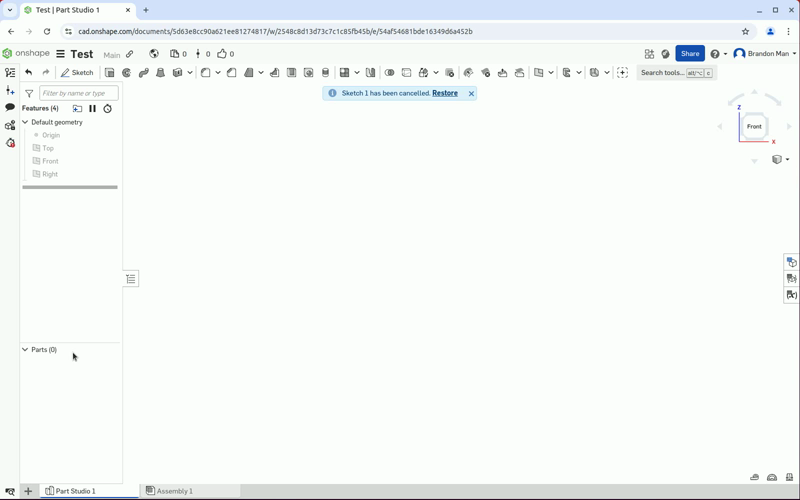
key(shift+s)
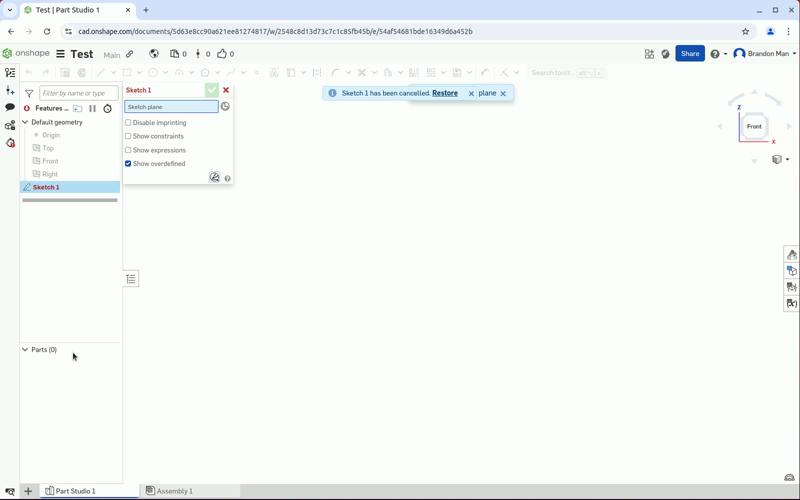
mouse_move(73, 163)
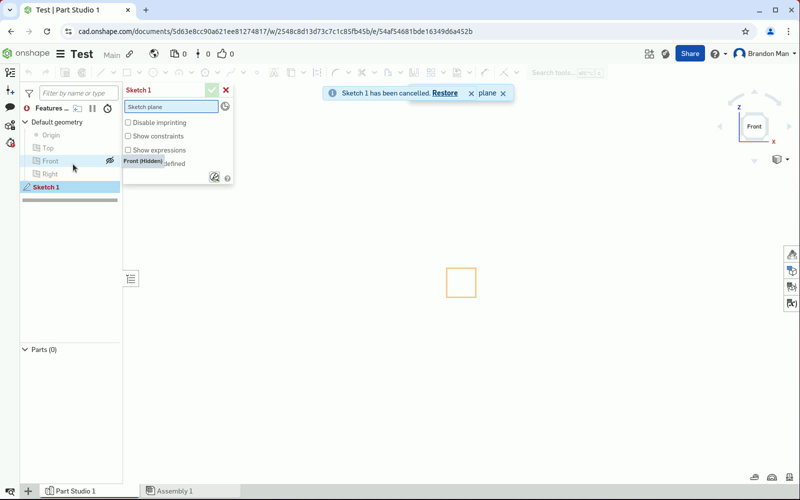
click(73, 163)
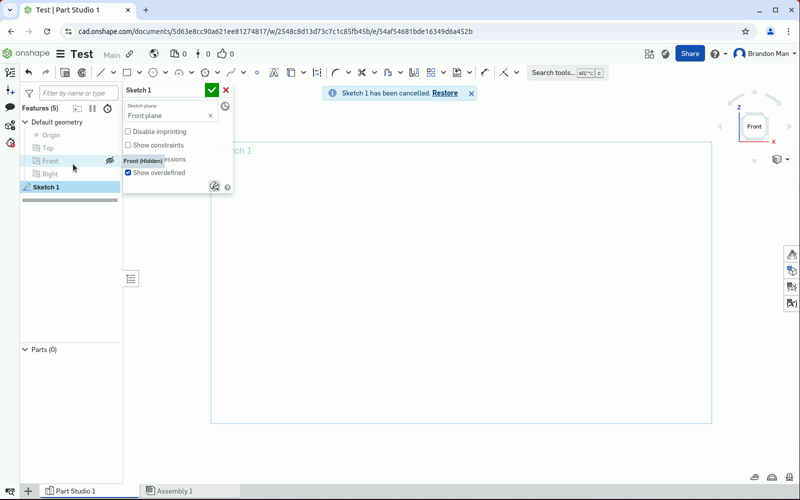
mouse_move(73, 352)
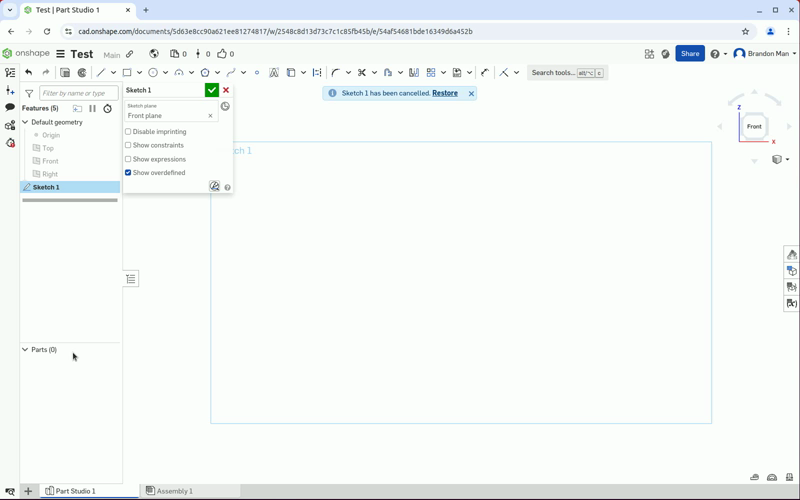
key(y)
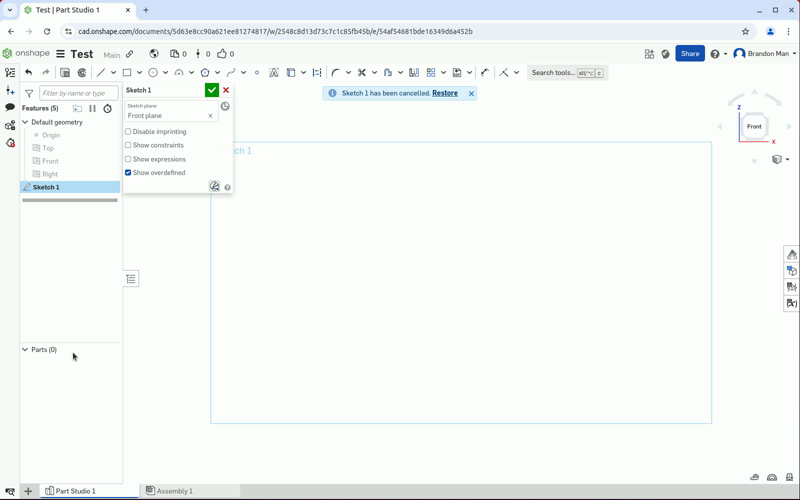
key(l)
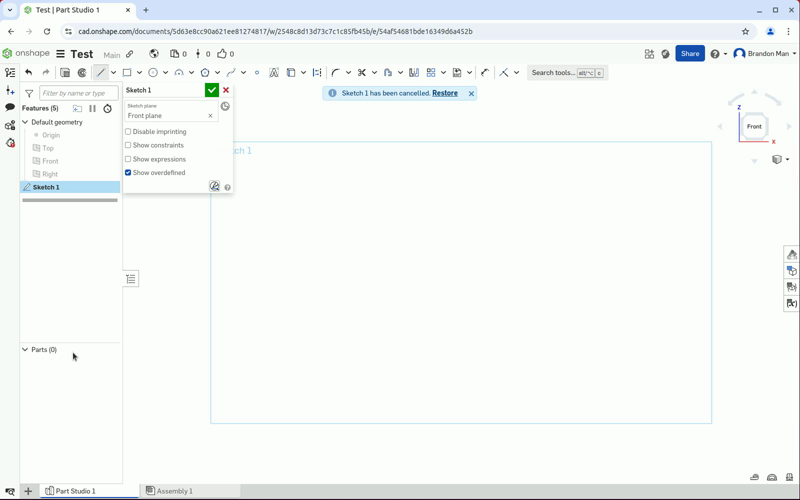
key_down(shift)
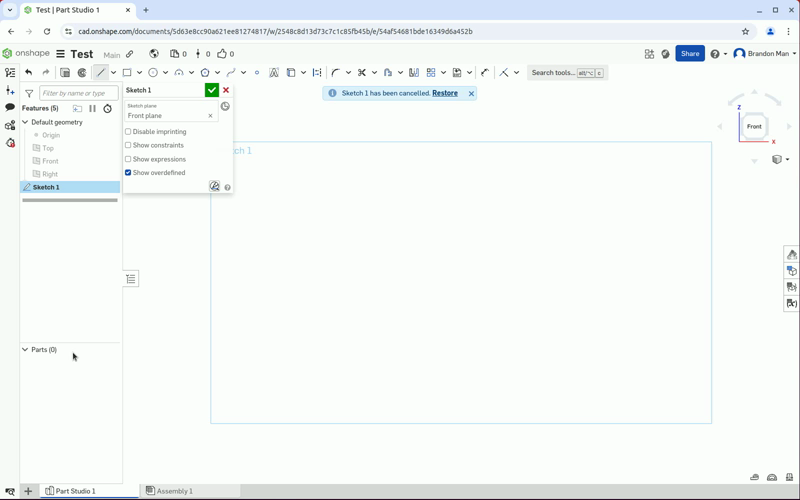
mouse_move(460, 282)
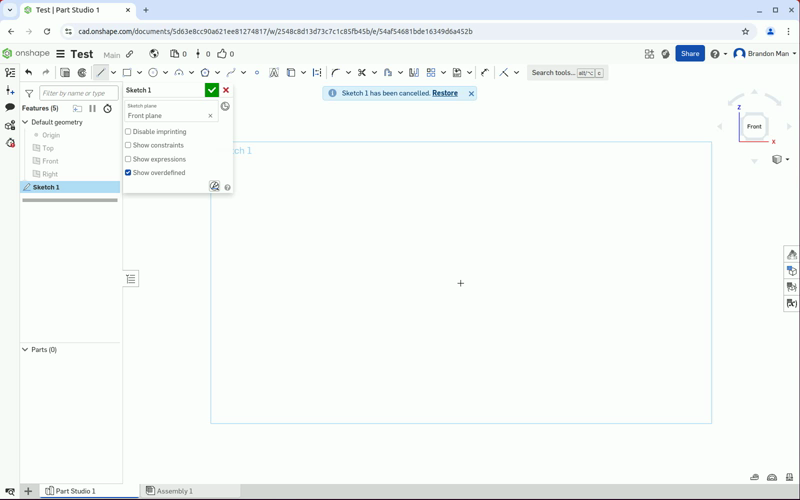
click(460, 282)
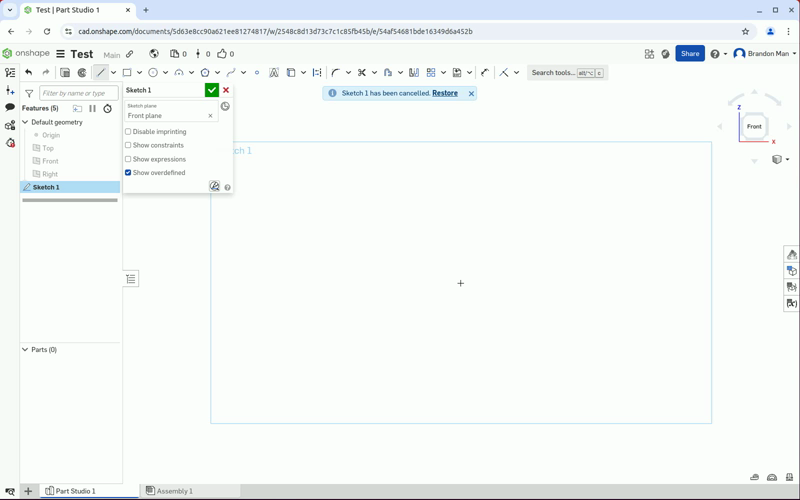
key_up(shift)
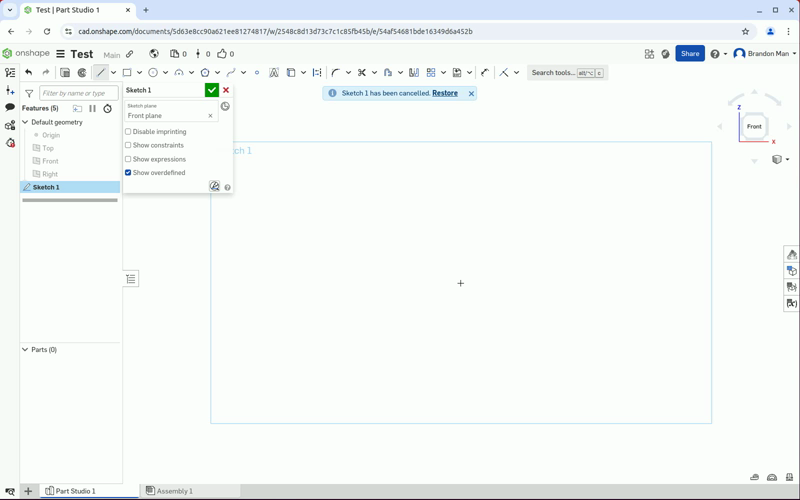
key_down(shift)
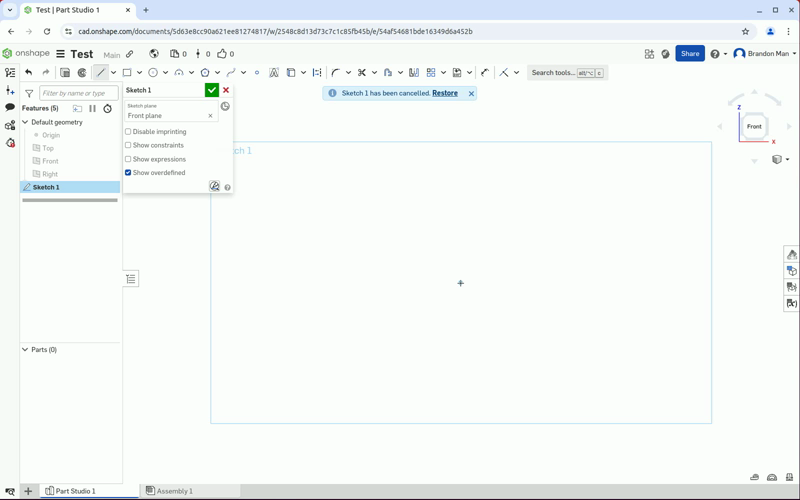
mouse_move(536, 282)
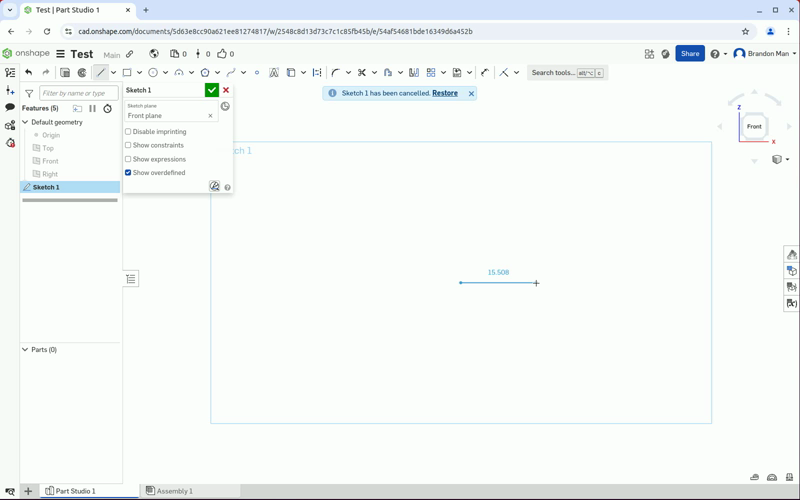
click(536, 282)
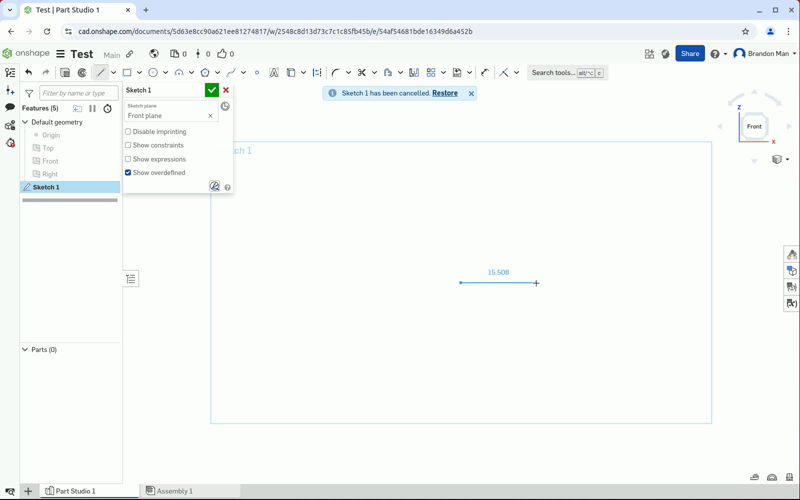
key_up(shift)
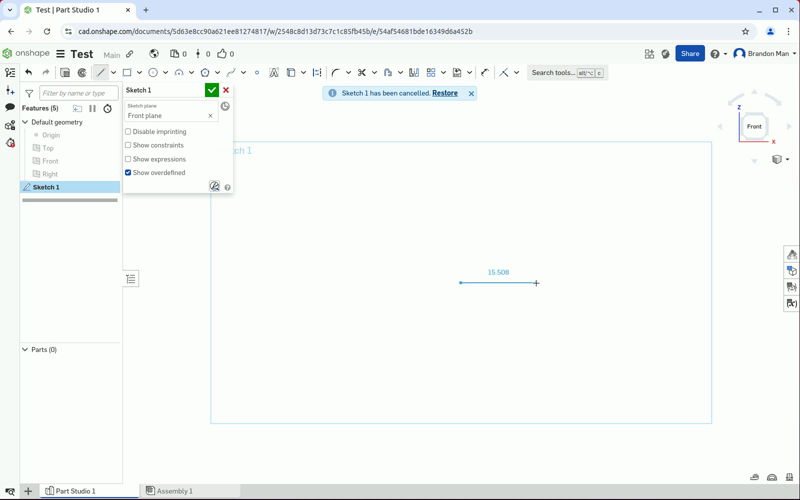
key_down(shift)
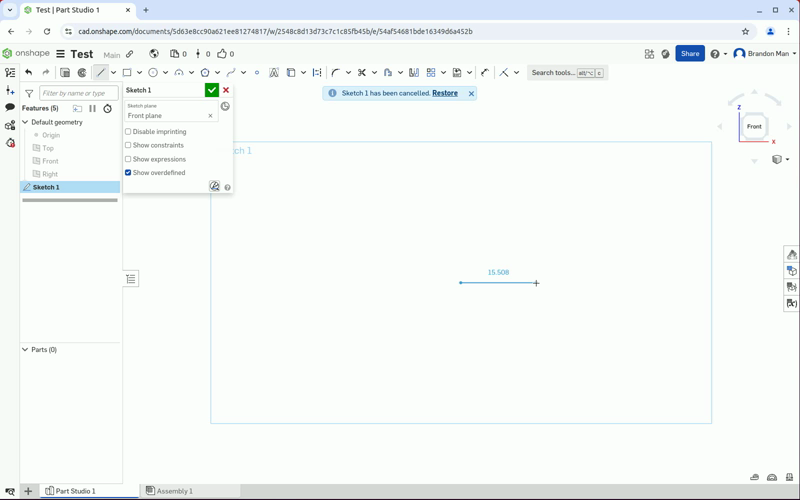
mouse_move(566, 282)
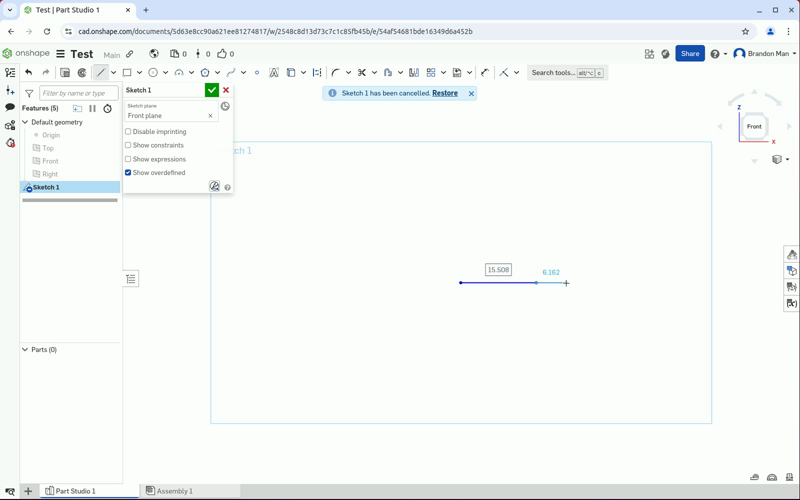
mouse_move(536, 264)
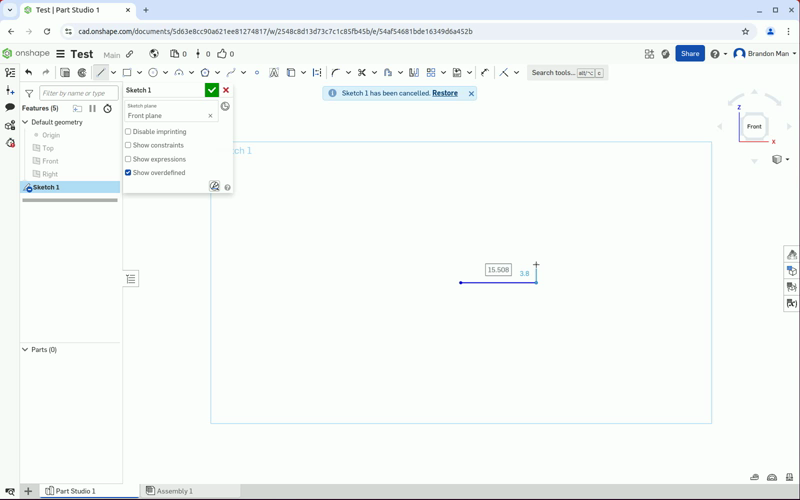
click(536, 264)
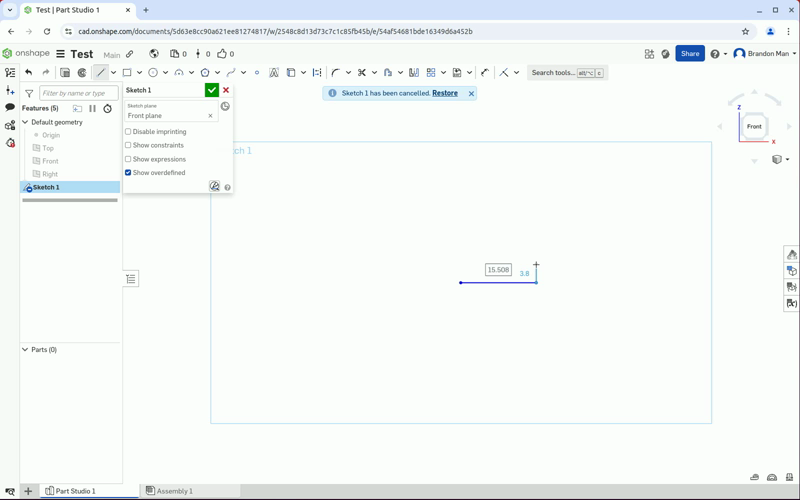
key_up(shift)
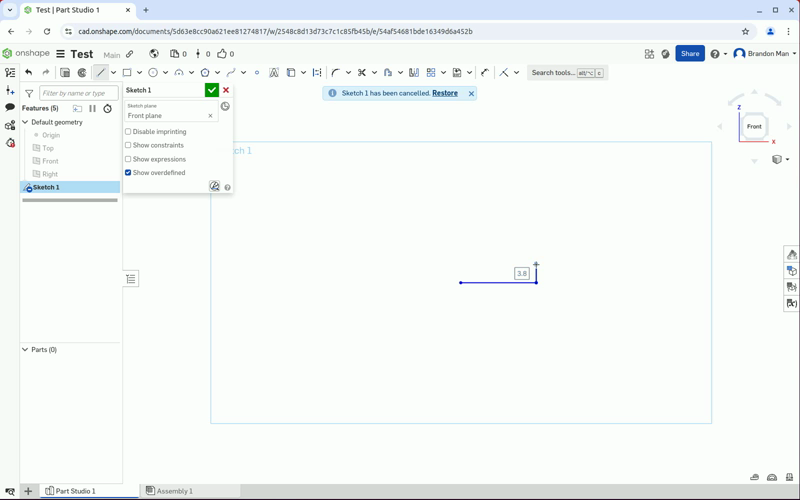
key_down(shift)
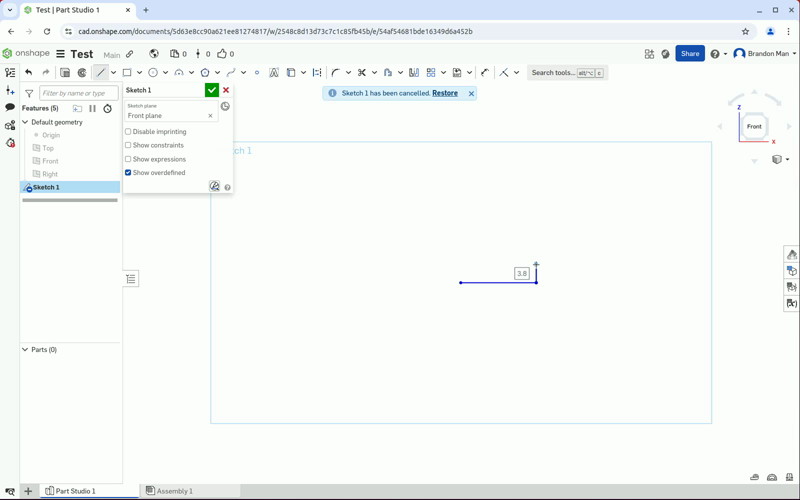
mouse_move(566, 264)
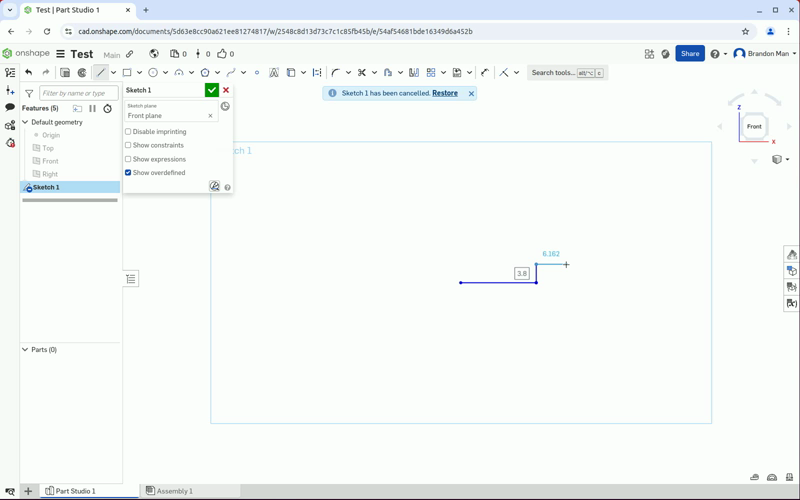
mouse_move(510, 264)
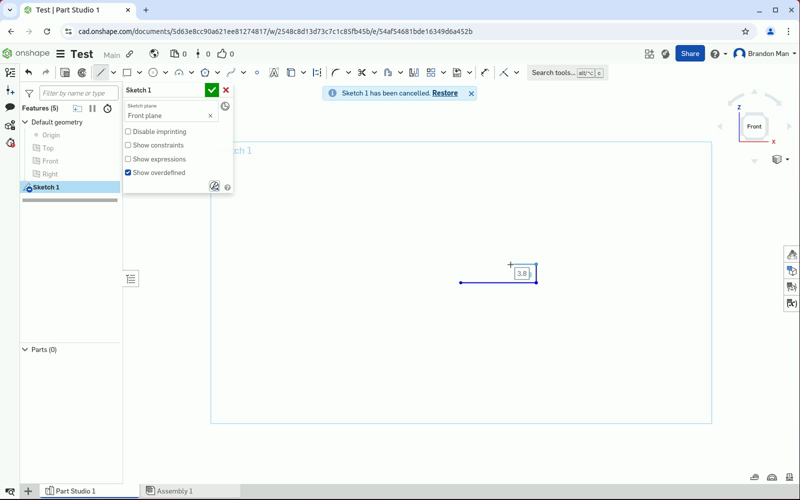
click(510, 264)
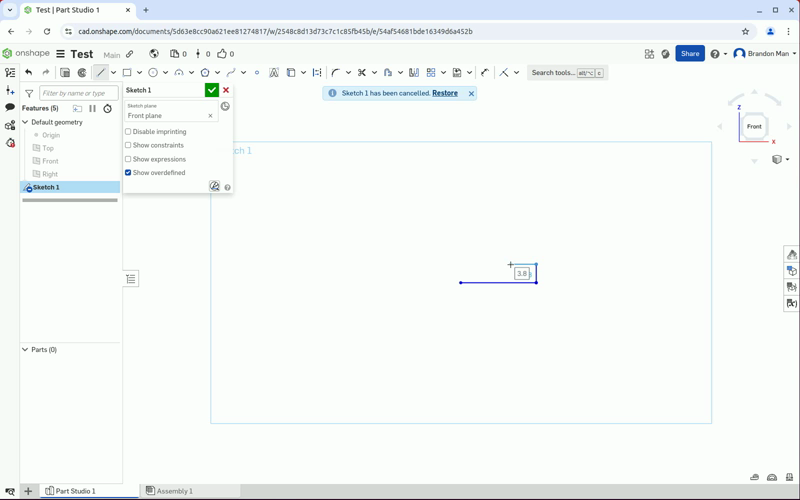
key_up(shift)
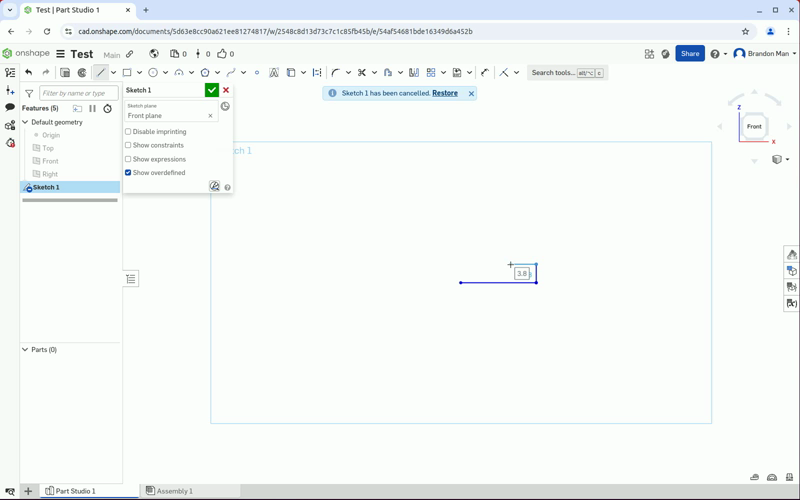
key_down(shift)
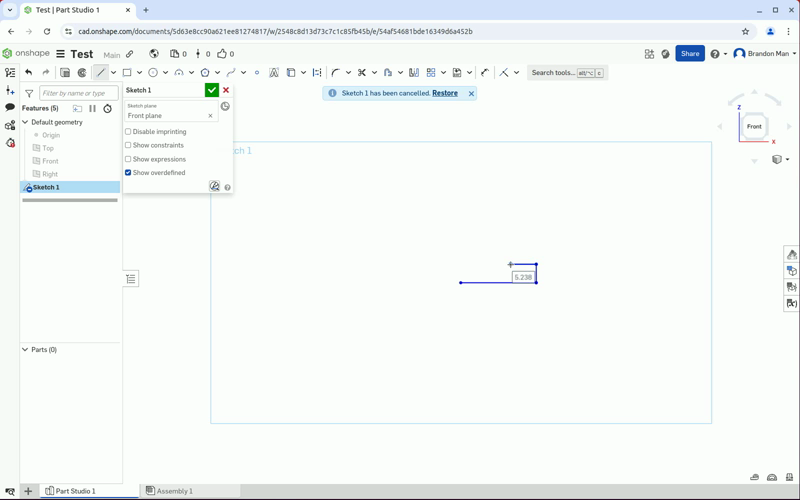
mouse_move(540, 264)
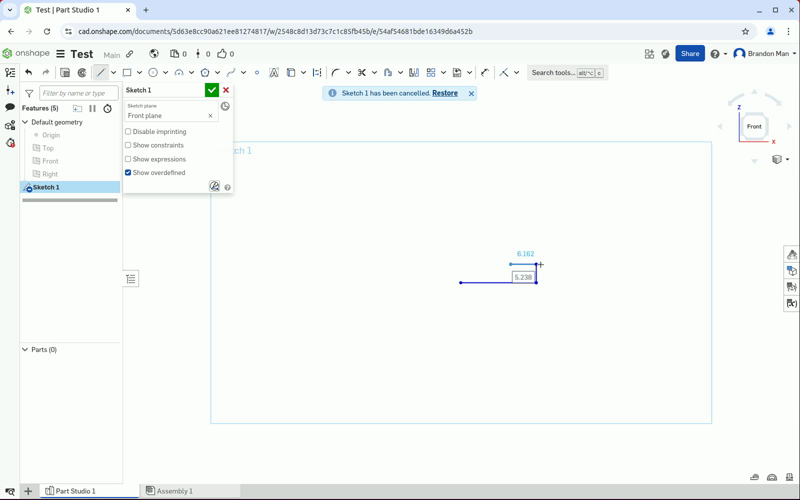
mouse_move(460, 264)
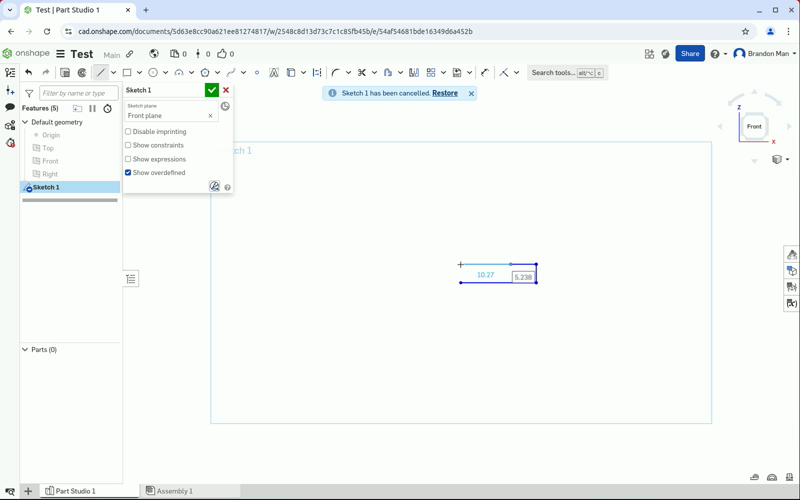
click(460, 264)
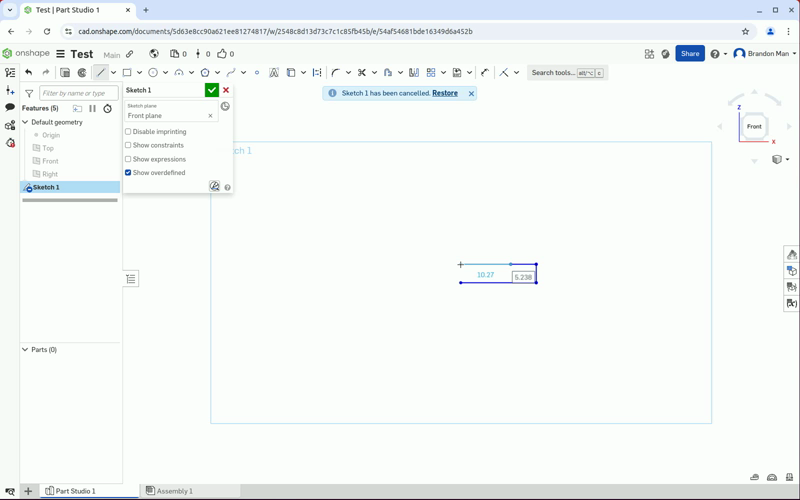
key_up(shift)
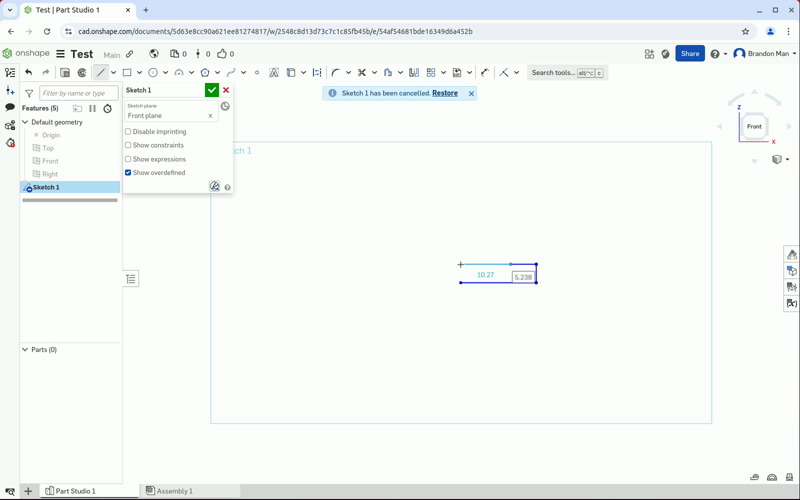
mouse_move(490, 264)
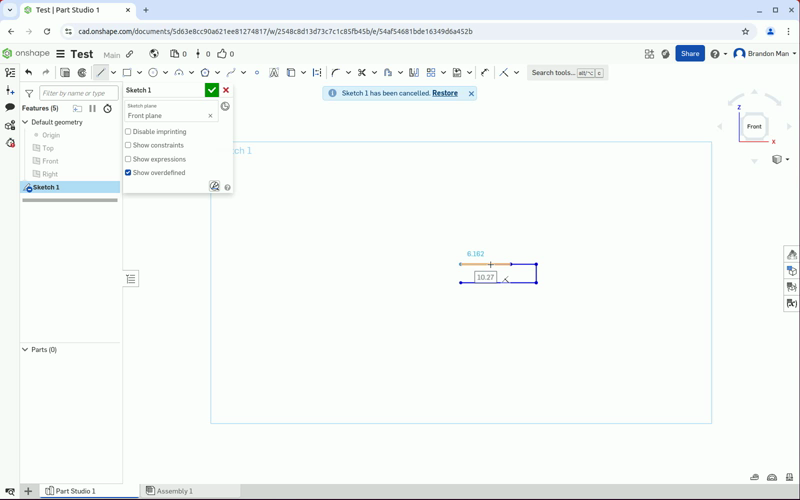
key_down(shift)
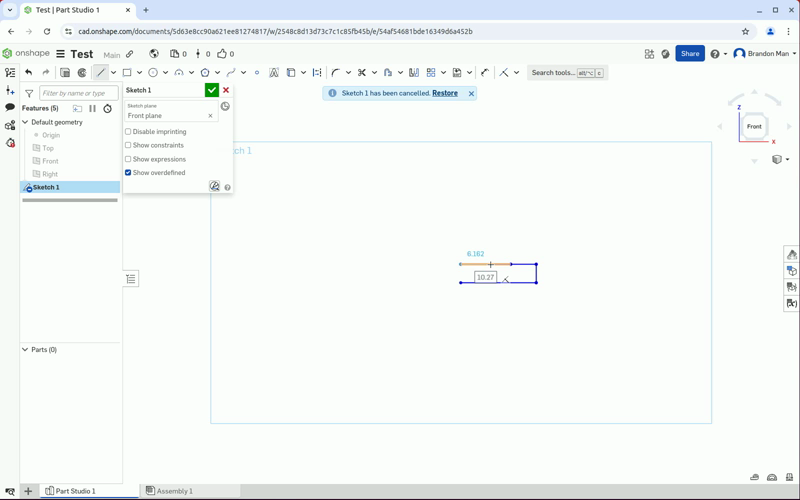
mouse_move(460, 282)
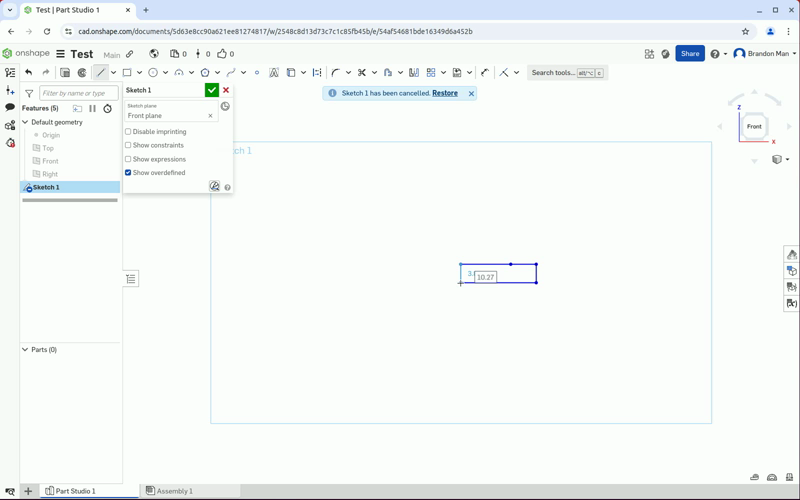
key_up(shift)
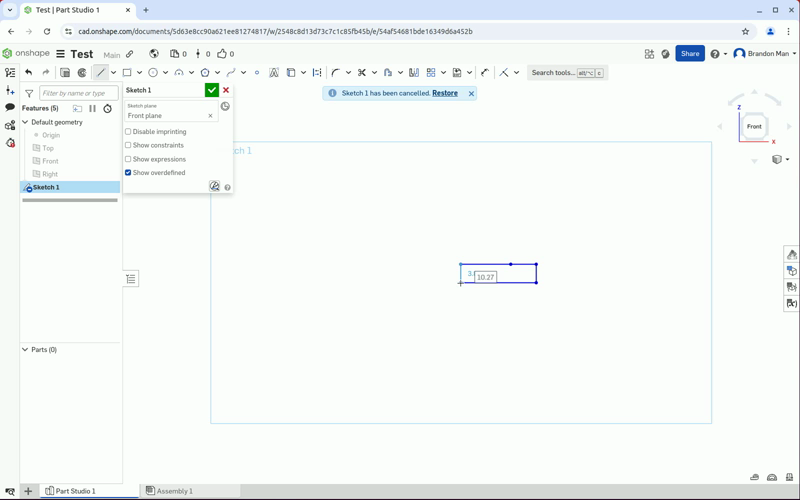
click(460, 282)
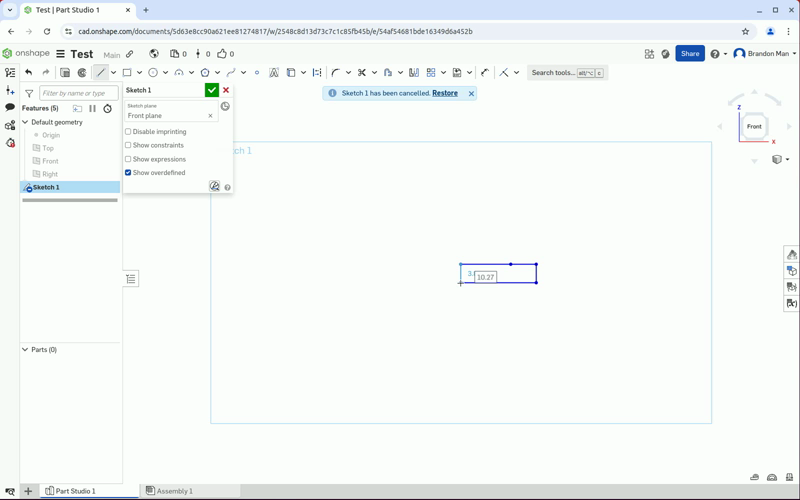
key(esc)
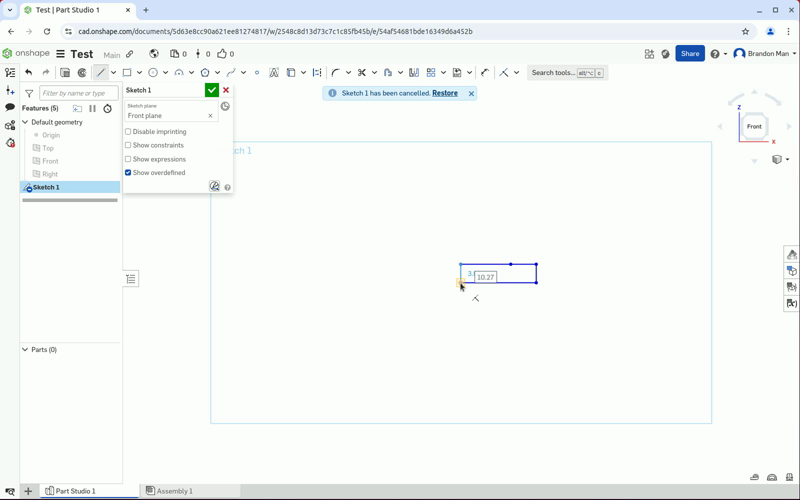
mouse_move(478, 265)
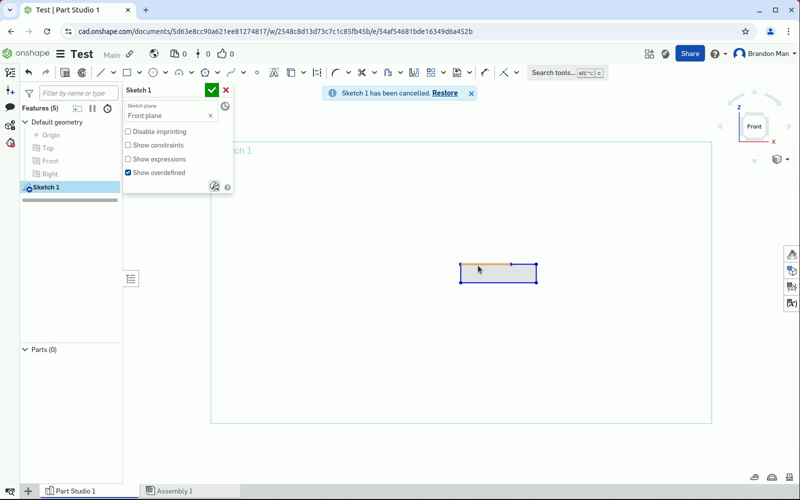
scroll(6)
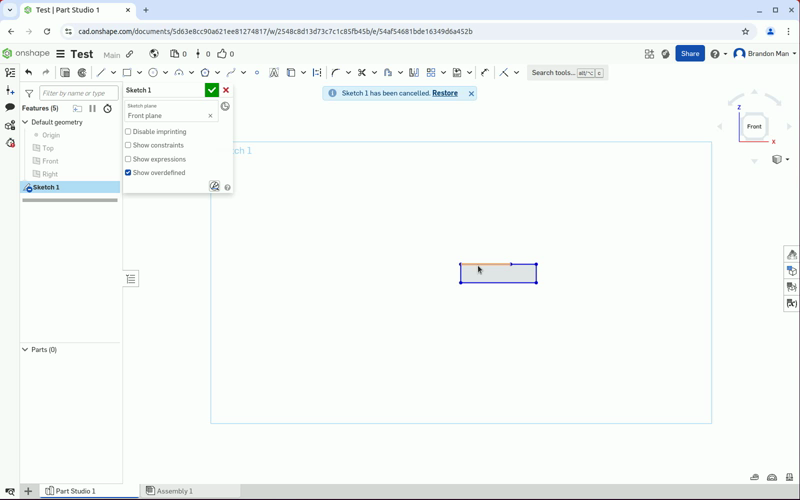
scroll(6)
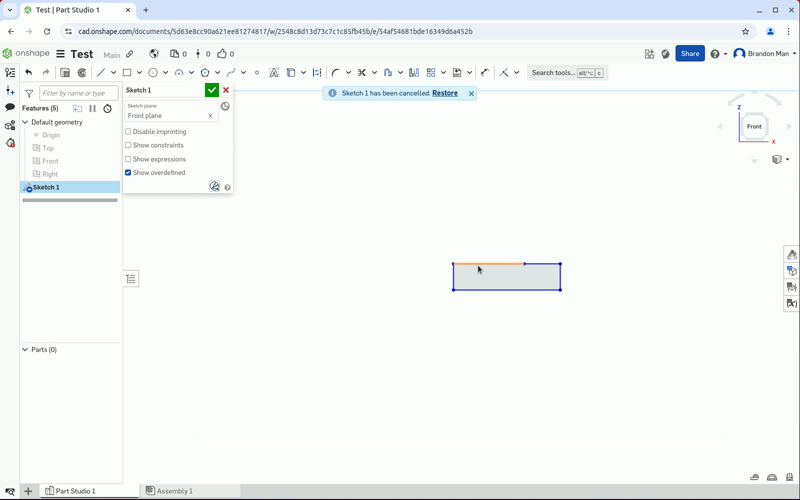
scroll(6)
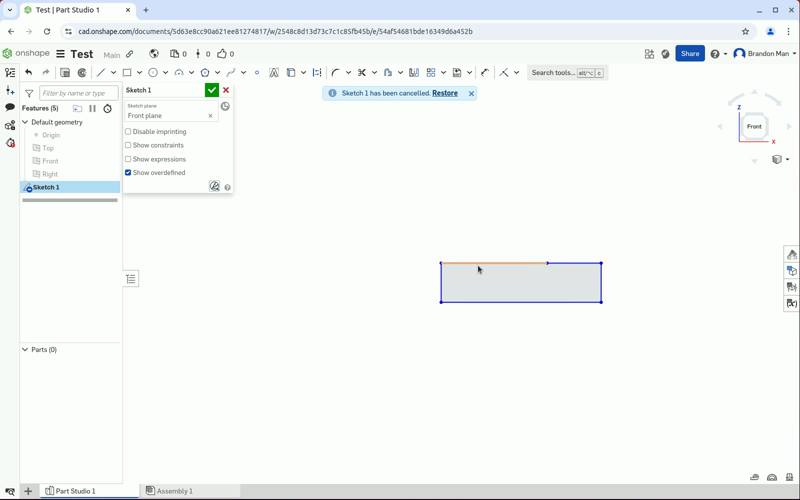
scroll(6)
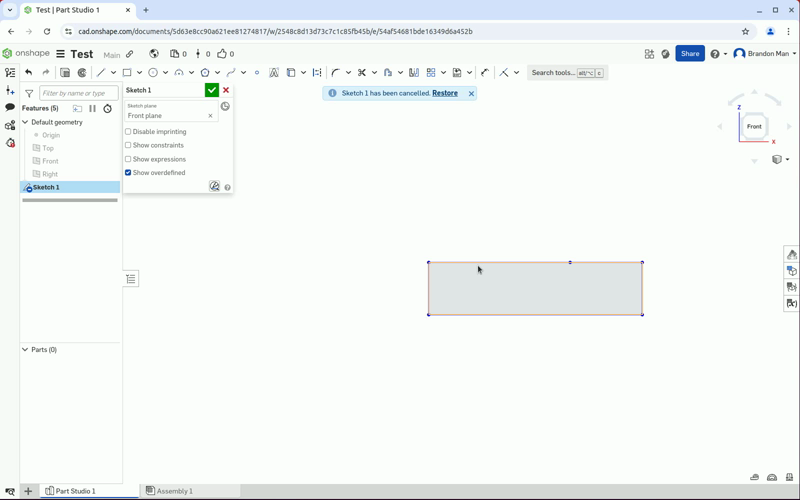
scroll(6)
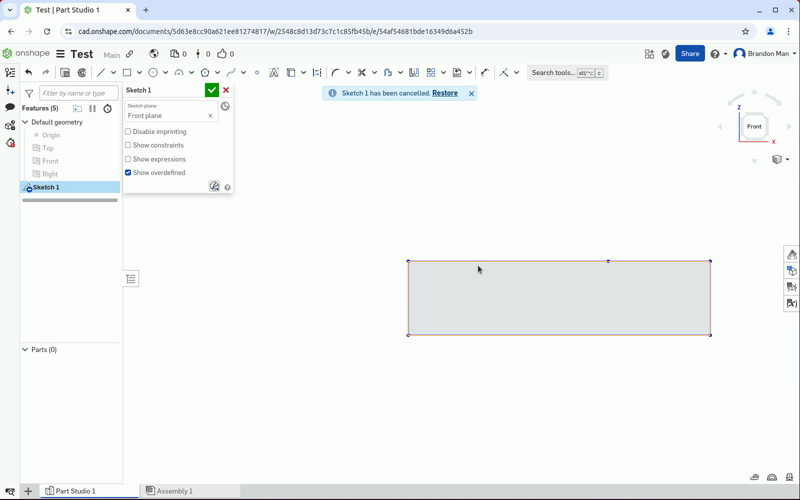
scroll(6)
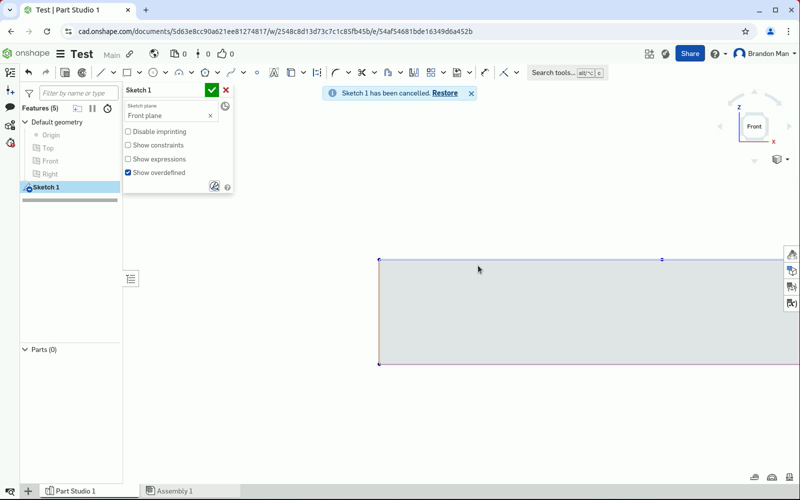
scroll(6)
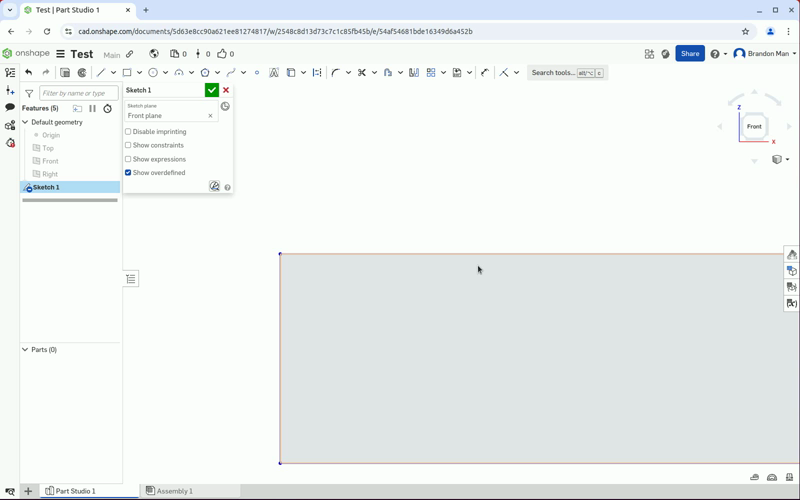
click(478, 265)
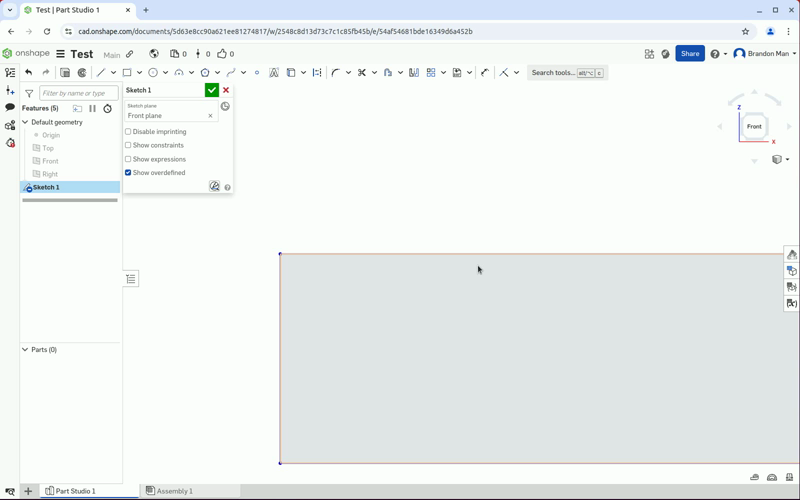
scroll(-6)
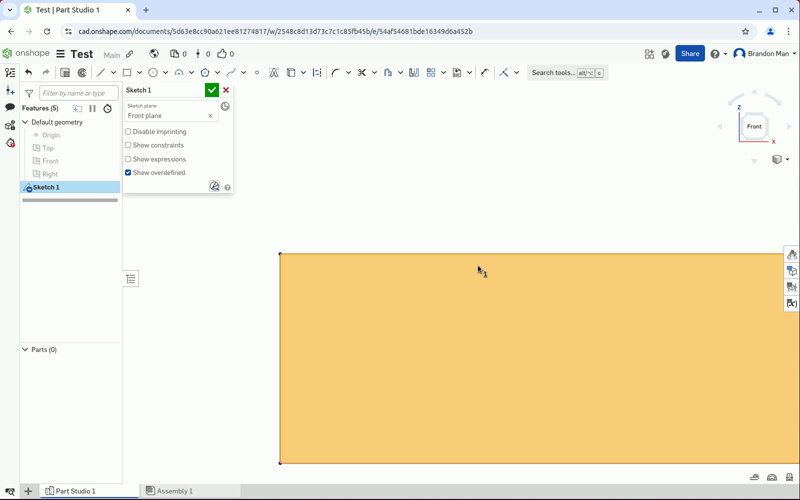
scroll(-6)
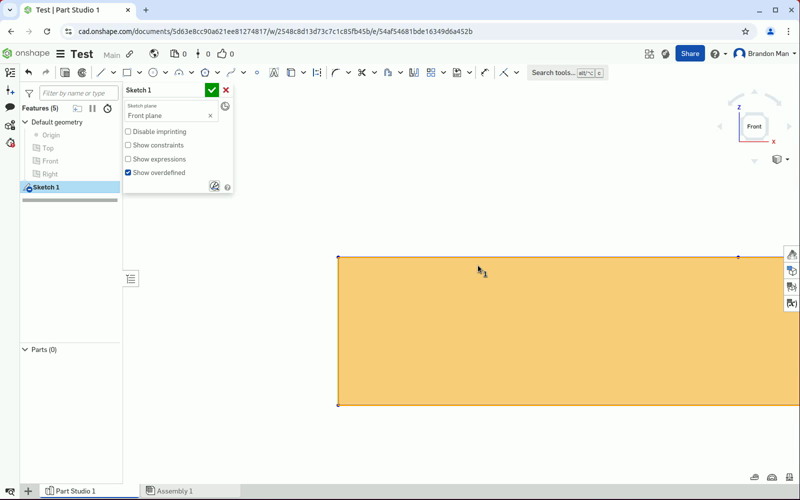
scroll(-6)
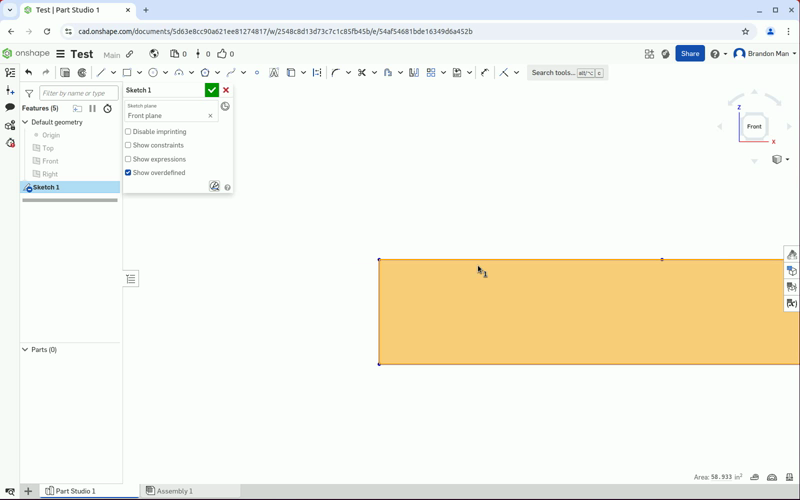
scroll(-6)
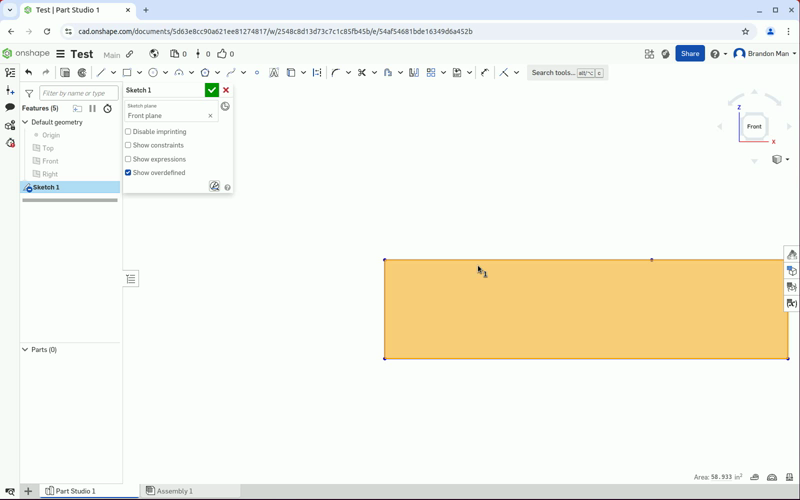
scroll(-6)
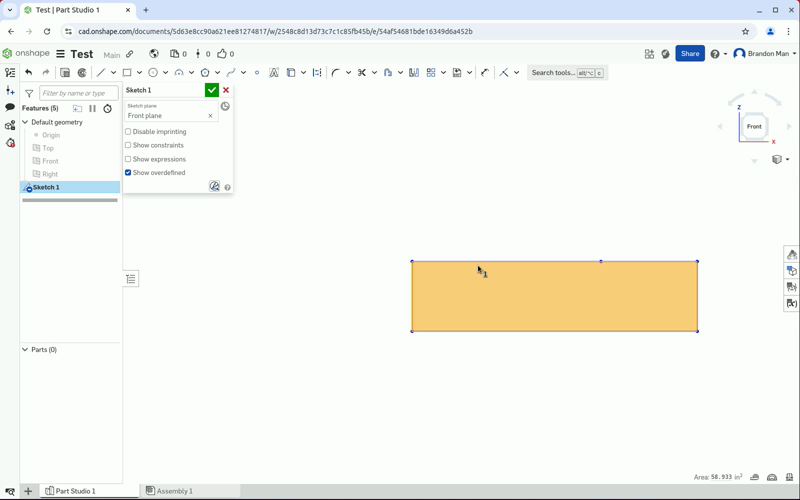
scroll(-6)
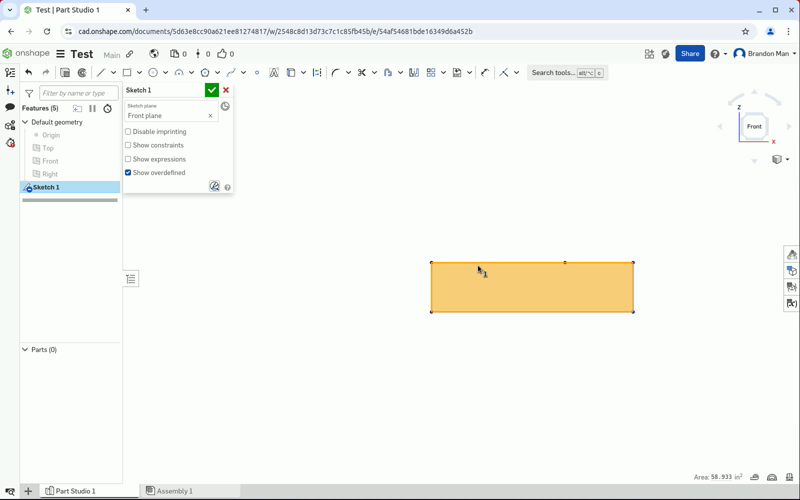
scroll(-6)
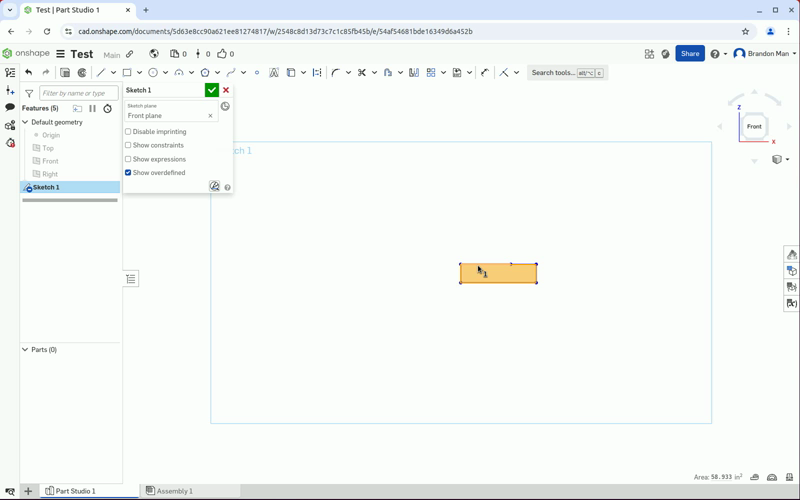
mouse_move(73, 352)
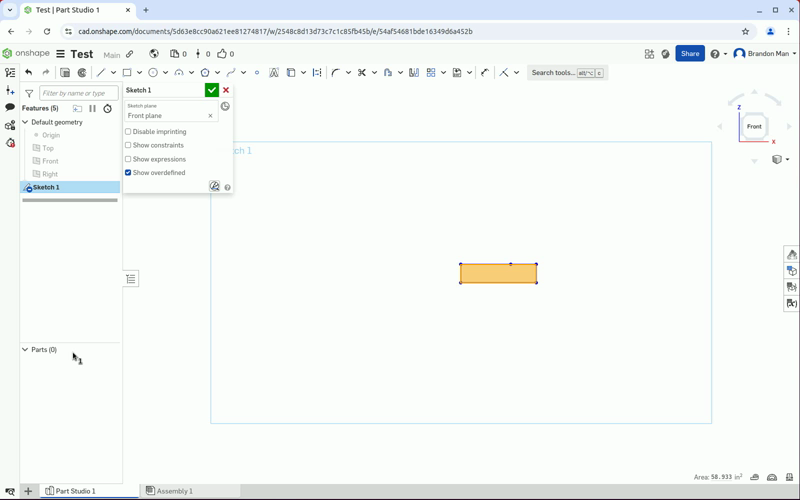
key(shift+y)
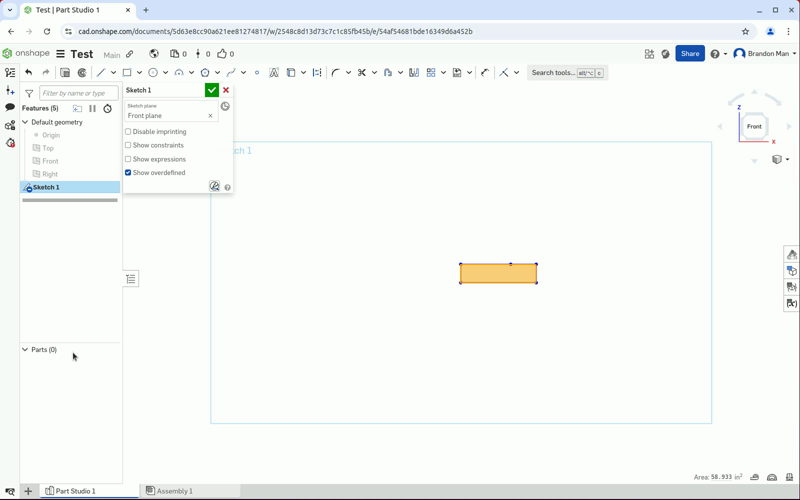
key(shift+e)
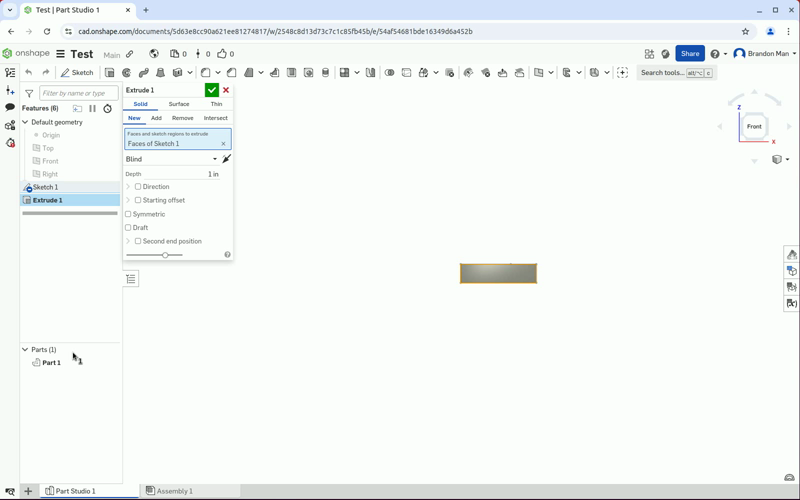
mouse_move(143, 106)
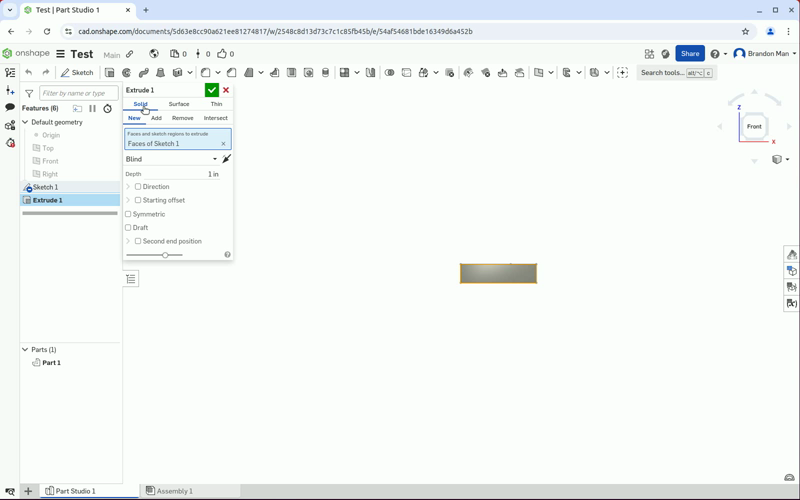
click(143, 106)
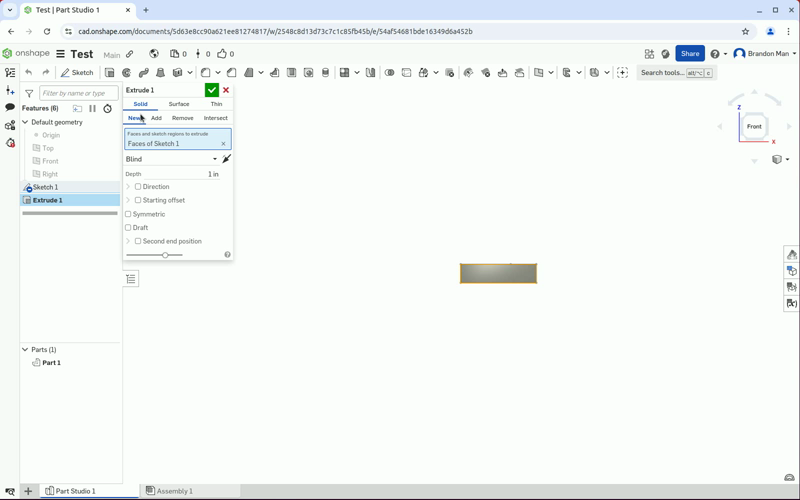
mouse_move(137, 120)
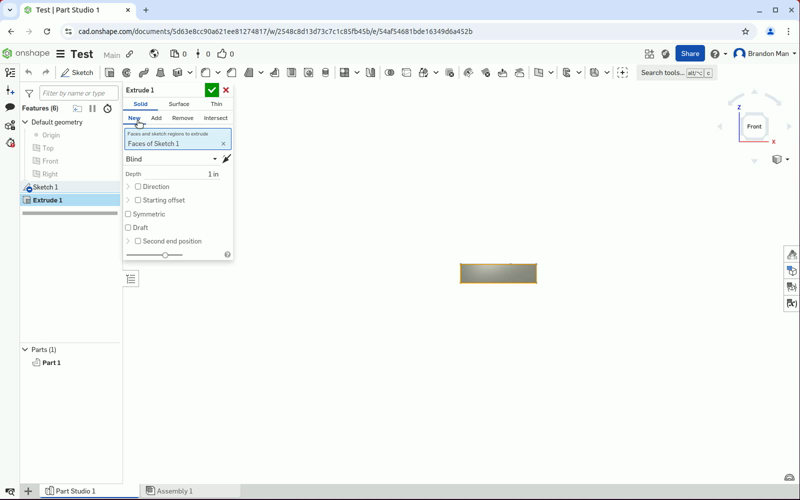
click(137, 120)
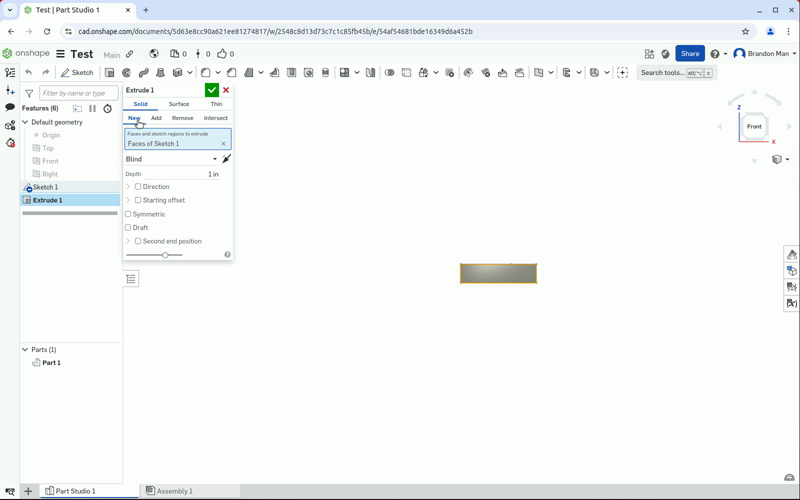
key(tab, 4)
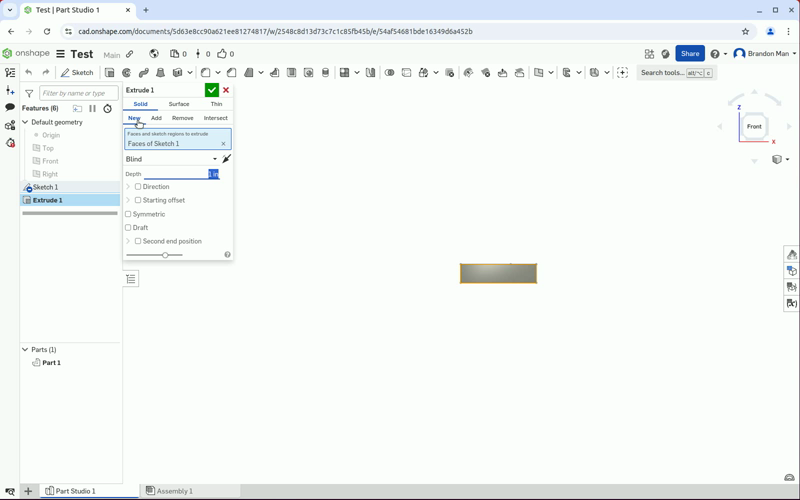
text(23.108)
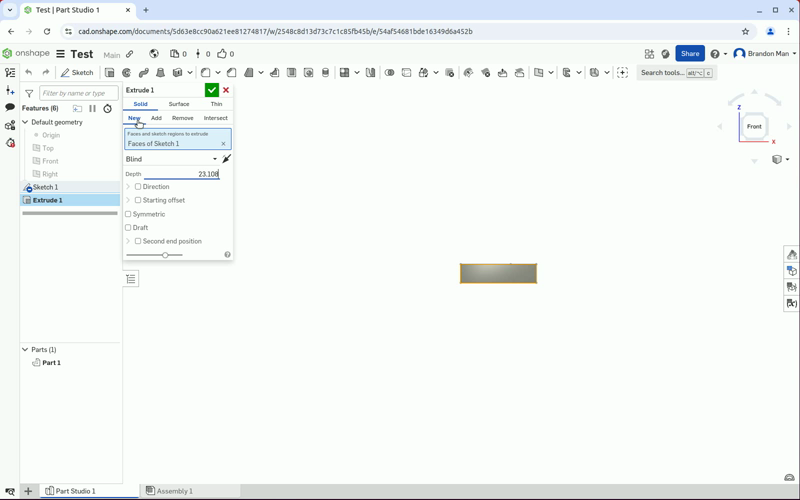
key(enter)
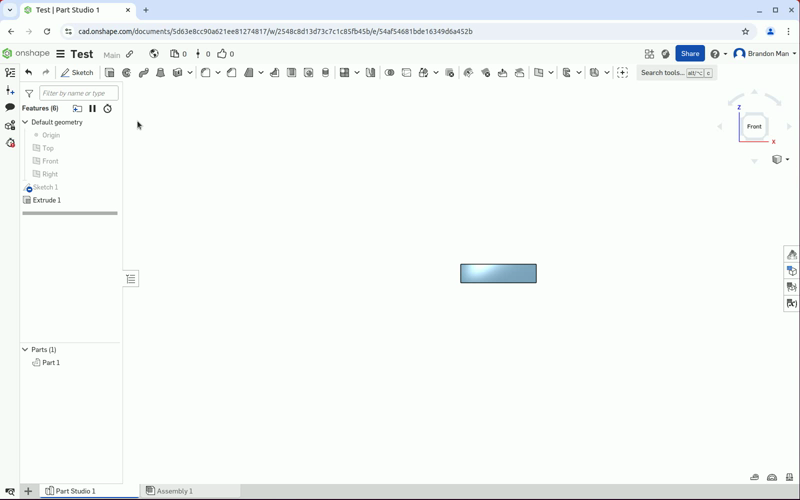
key(shift+h)
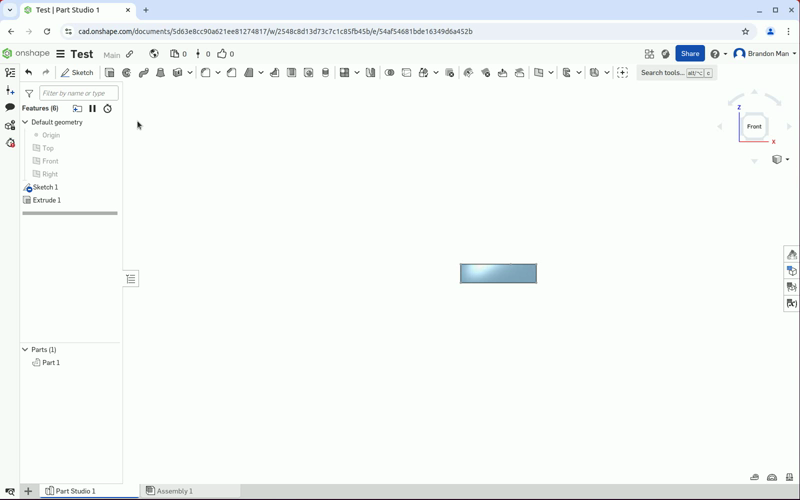
key(shift+h)
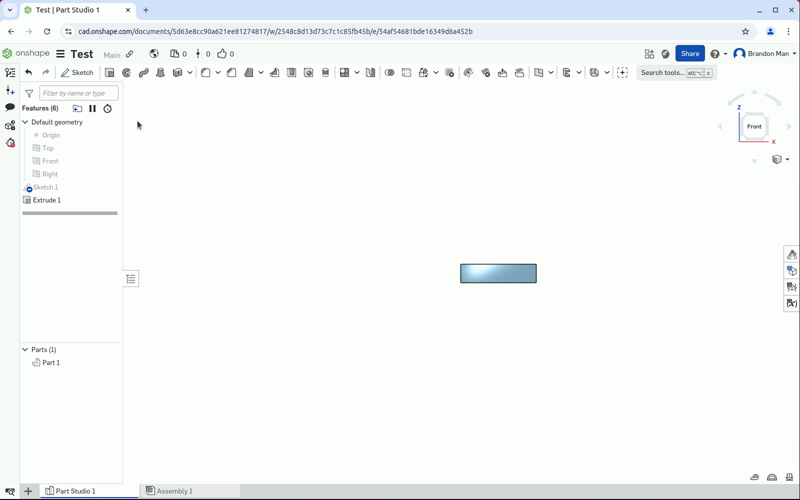
mouse_move(73, 189)
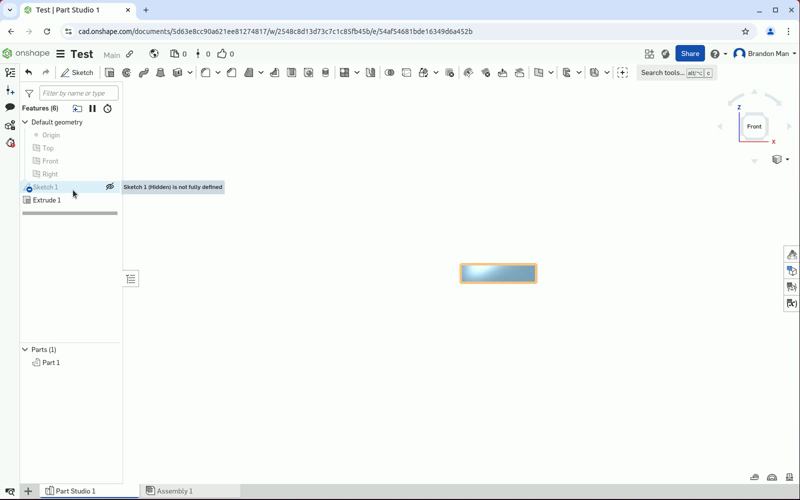
click(73, 189)
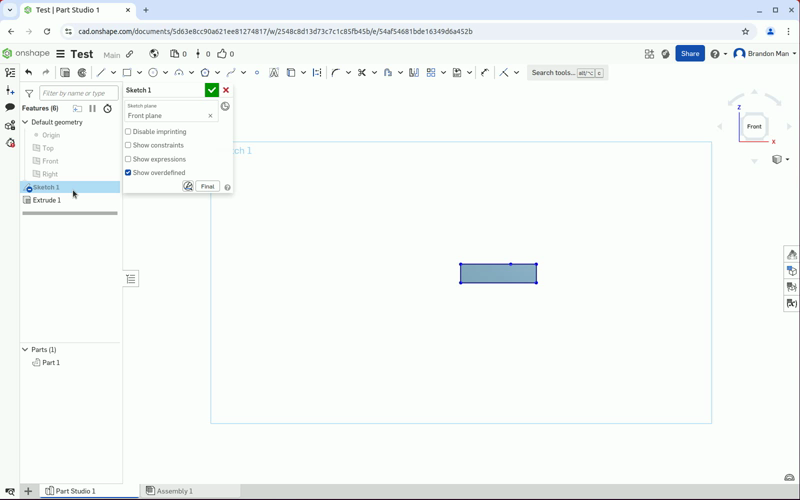
mouse_move(229, 92)
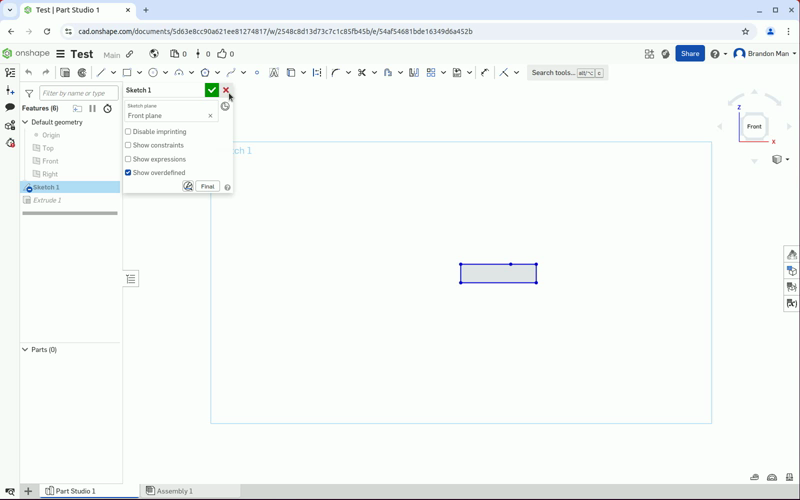
click(229, 92)
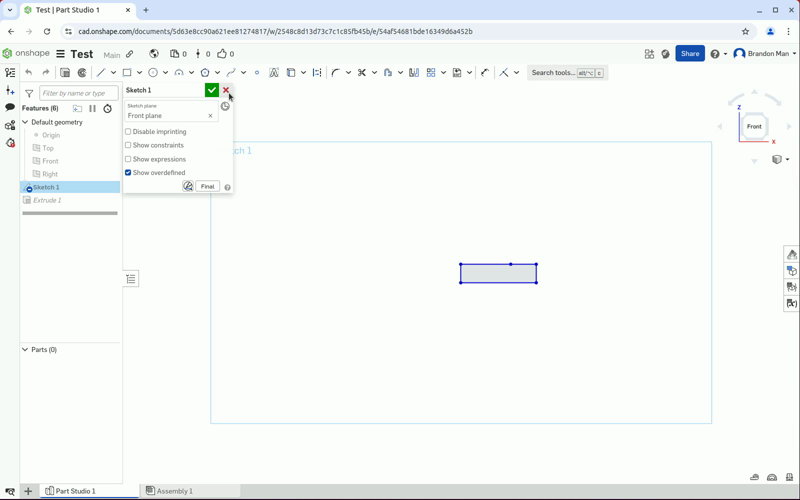
key(shift+s)
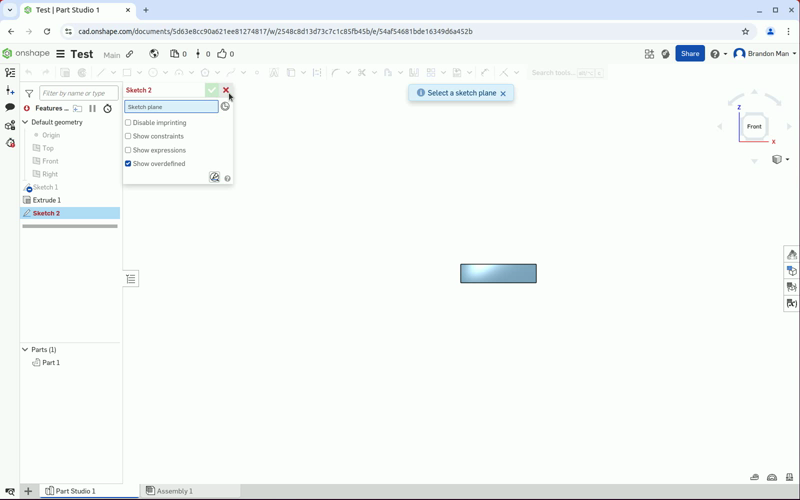
mouse_move(73, 163)
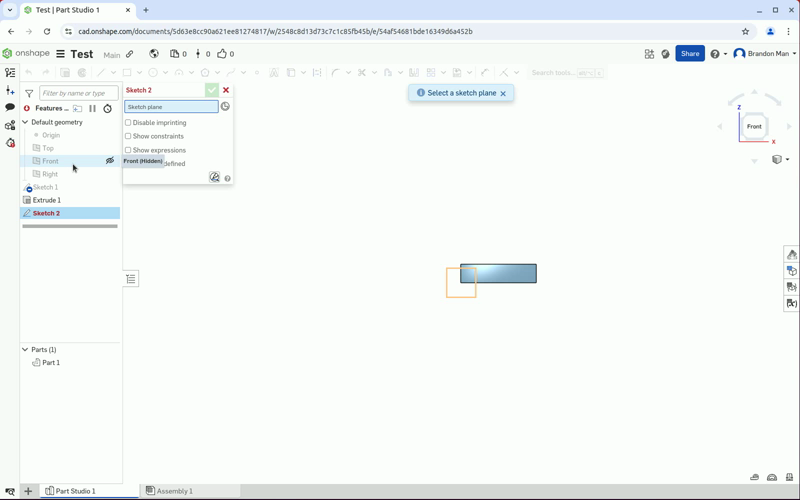
click(73, 163)
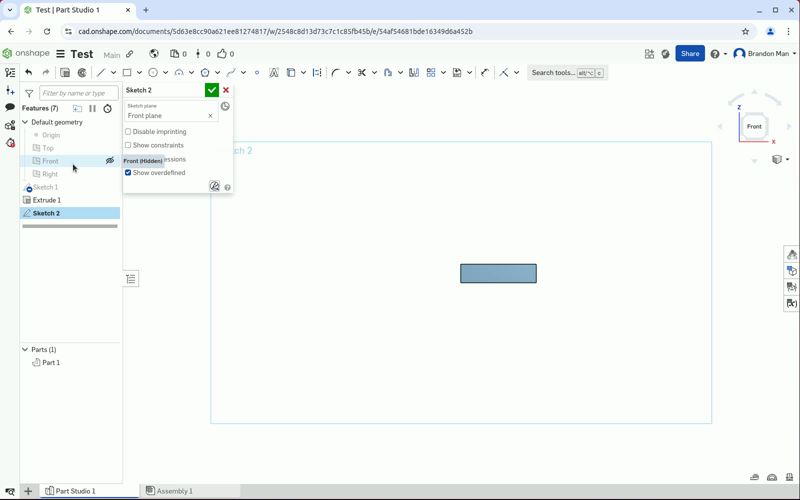
mouse_move(73, 352)
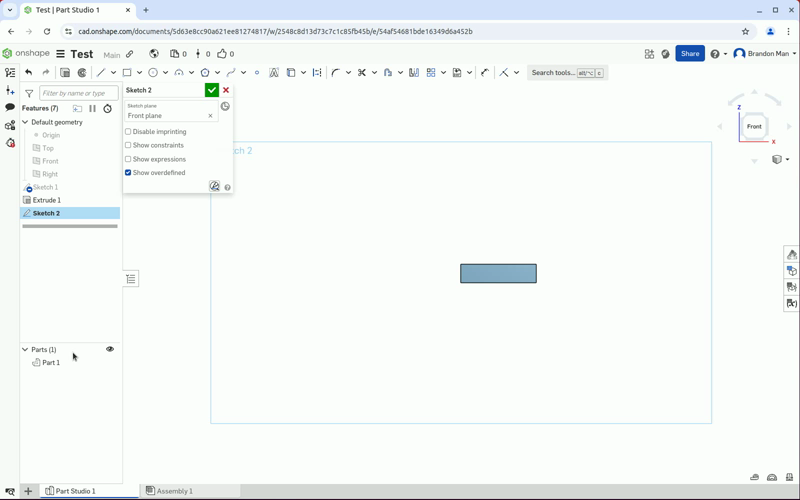
key(y)
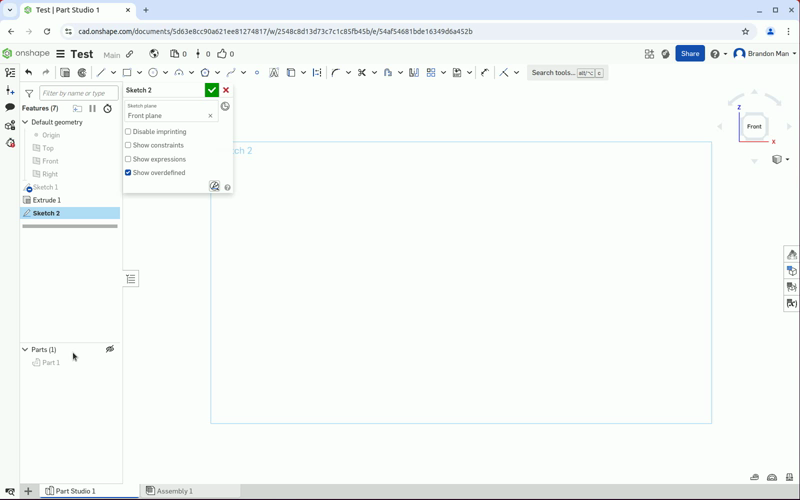
key(l)
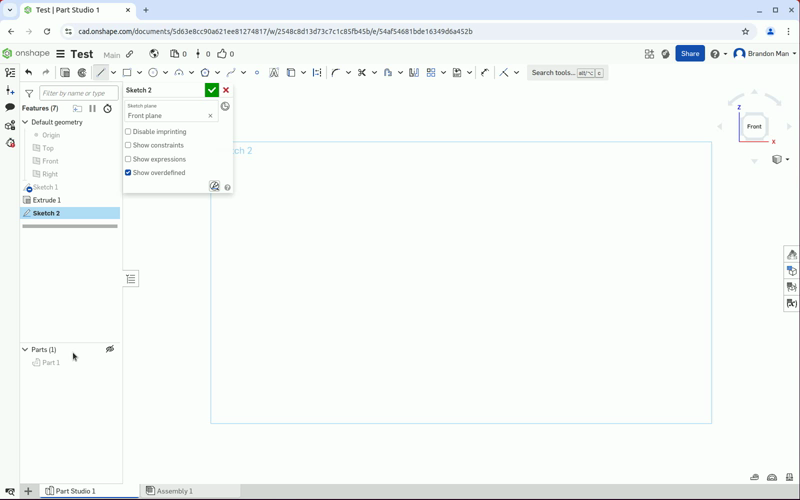
key_down(shift)
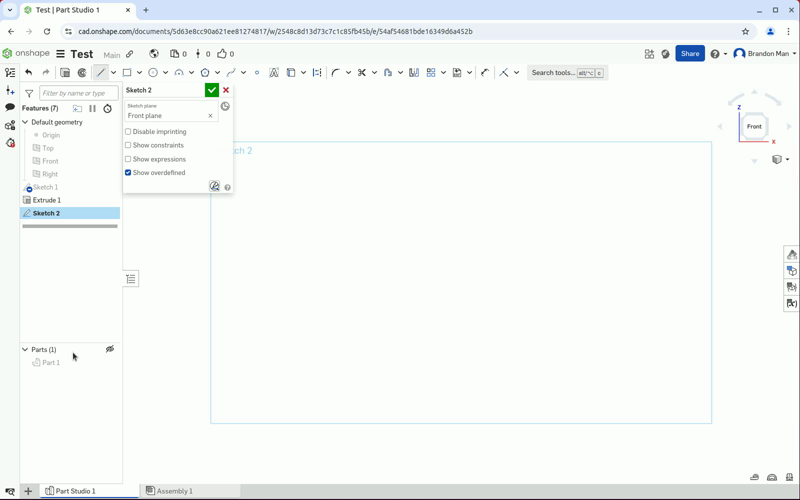
mouse_move(460, 264)
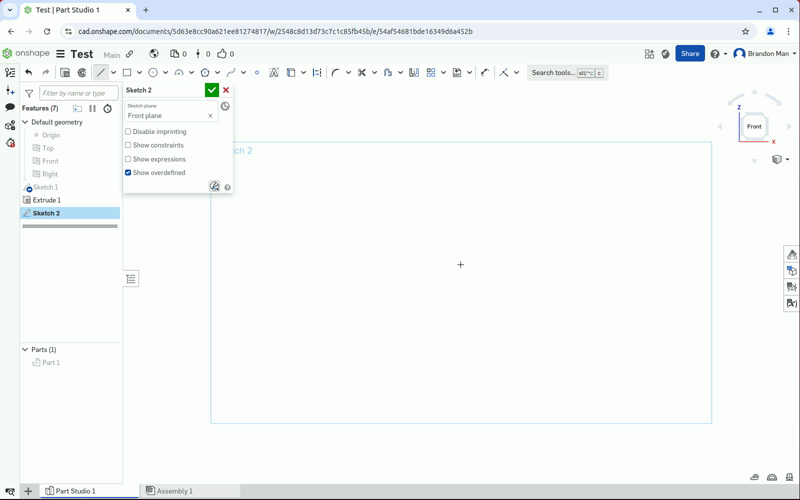
click(460, 264)
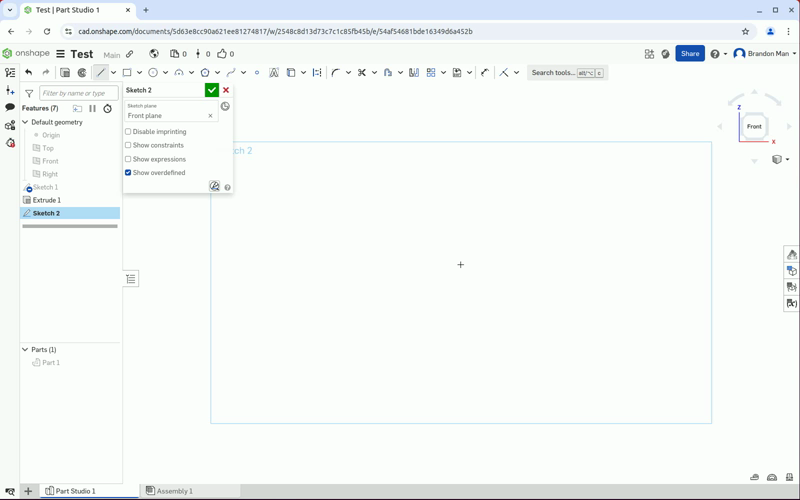
key_up(shift)
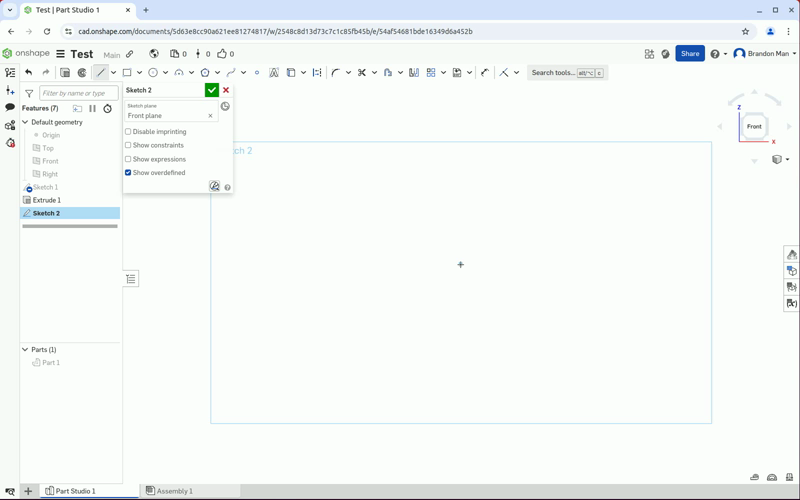
key_down(shift)
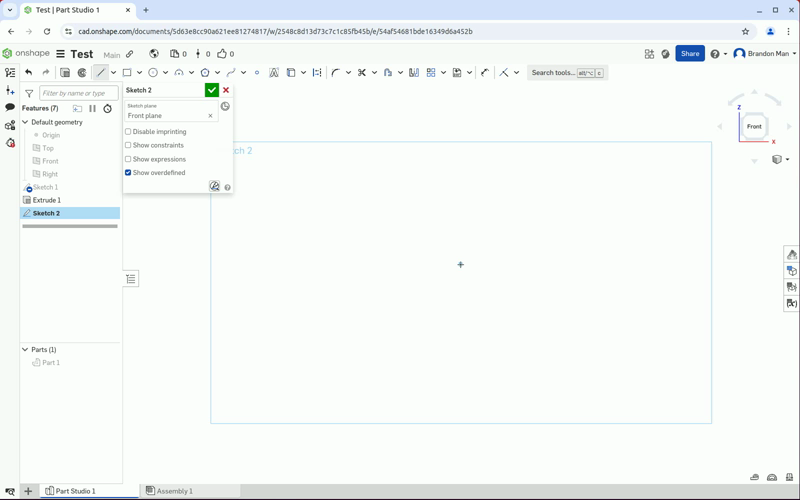
mouse_move(490, 264)
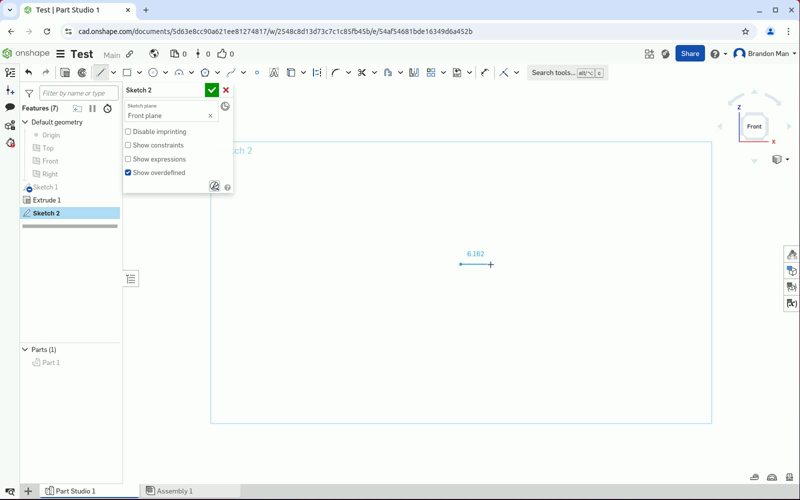
mouse_move(511, 264)
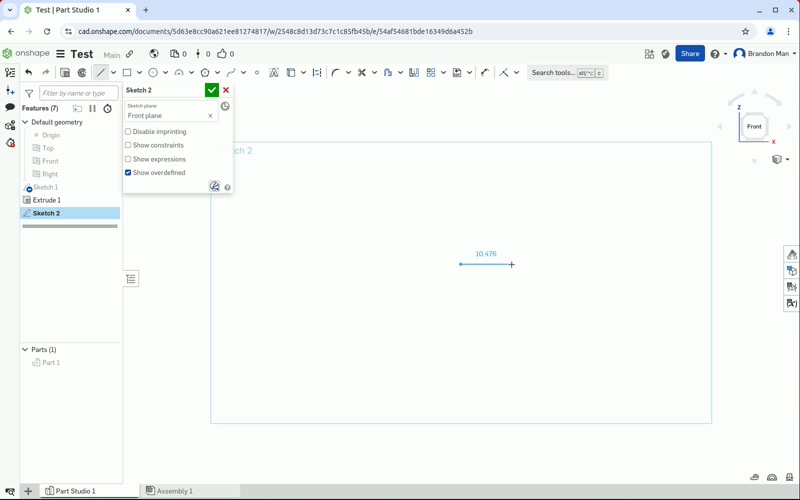
click(511, 264)
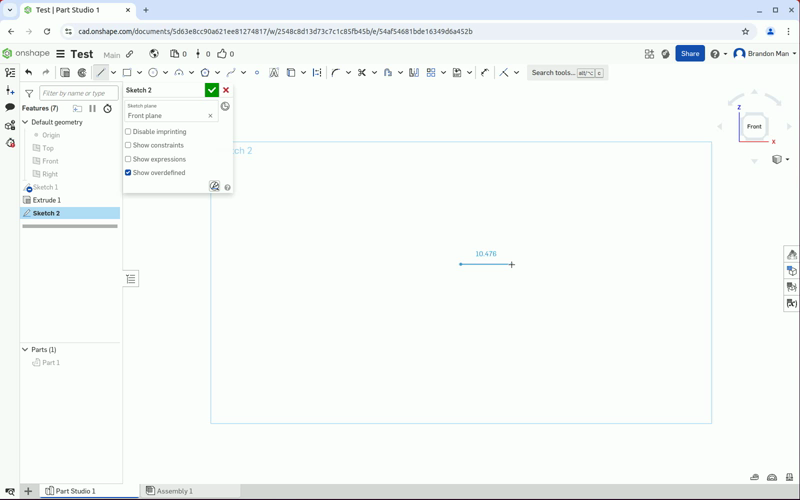
key_up(shift)
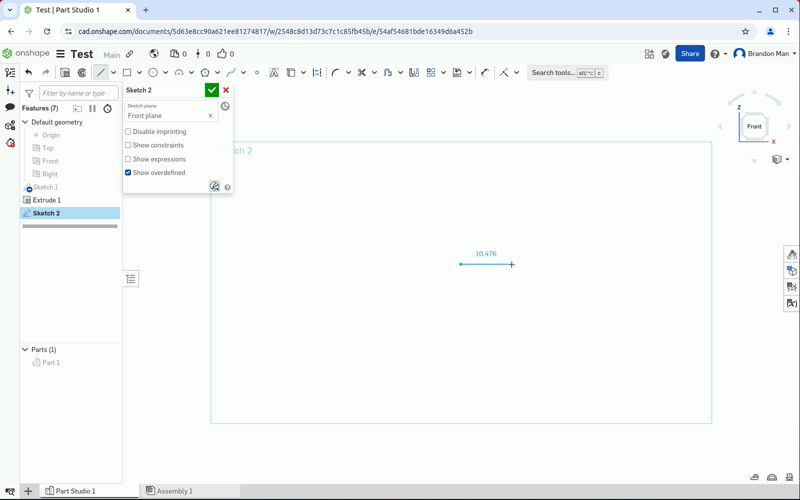
key_down(shift)
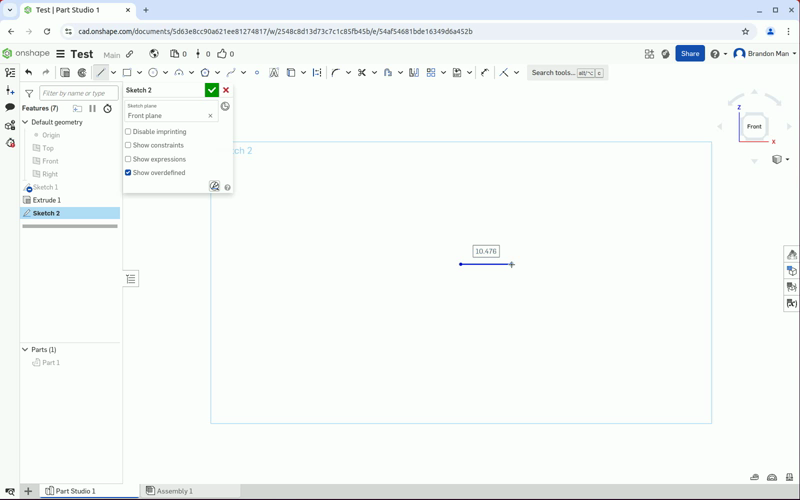
mouse_move(541, 264)
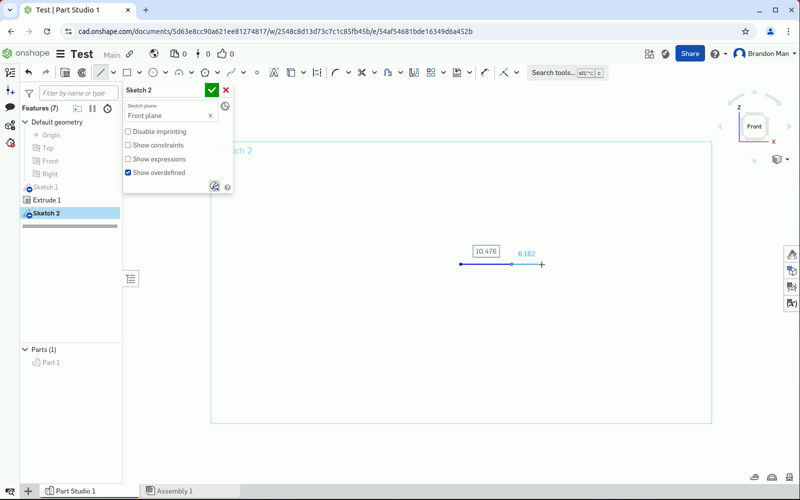
mouse_move(511, 244)
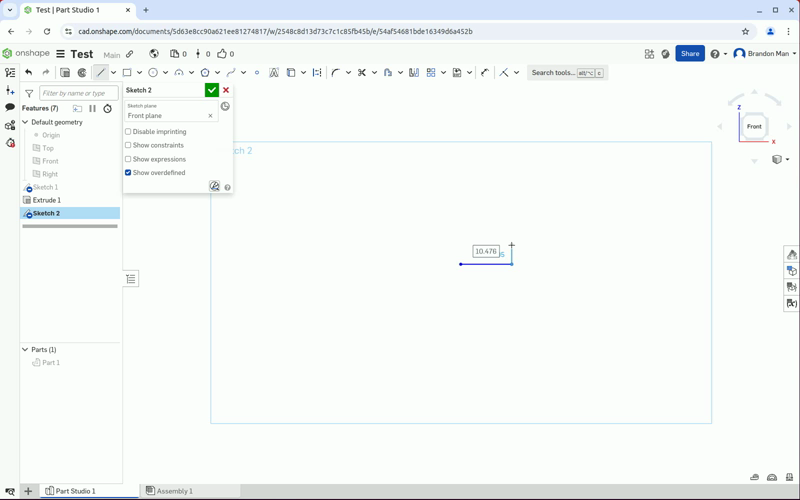
click(511, 244)
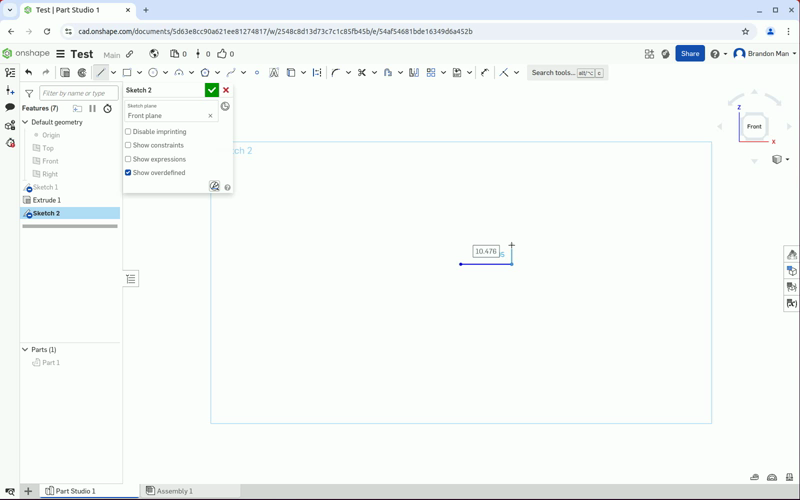
key_up(shift)
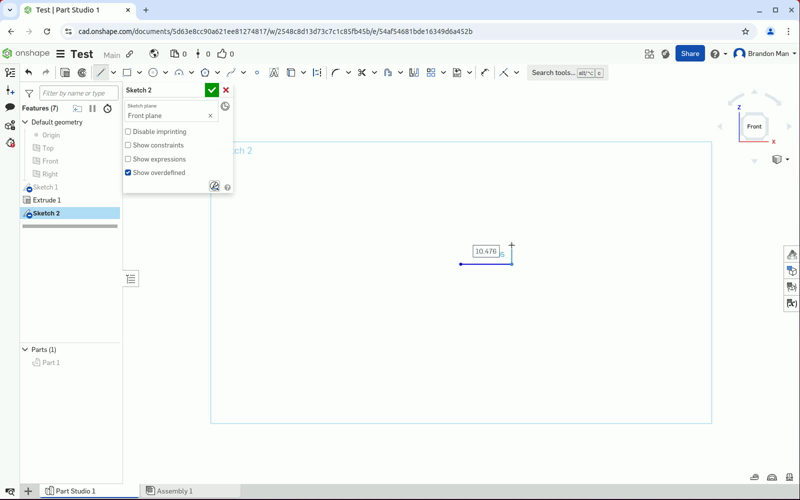
key_down(shift)
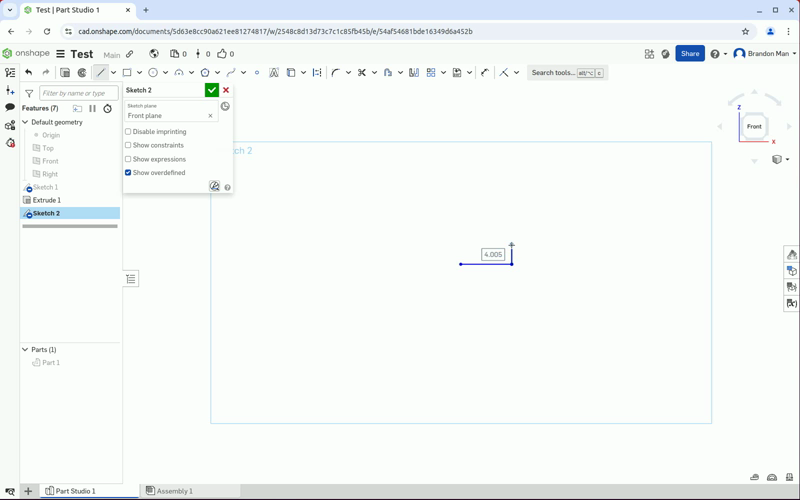
mouse_move(541, 244)
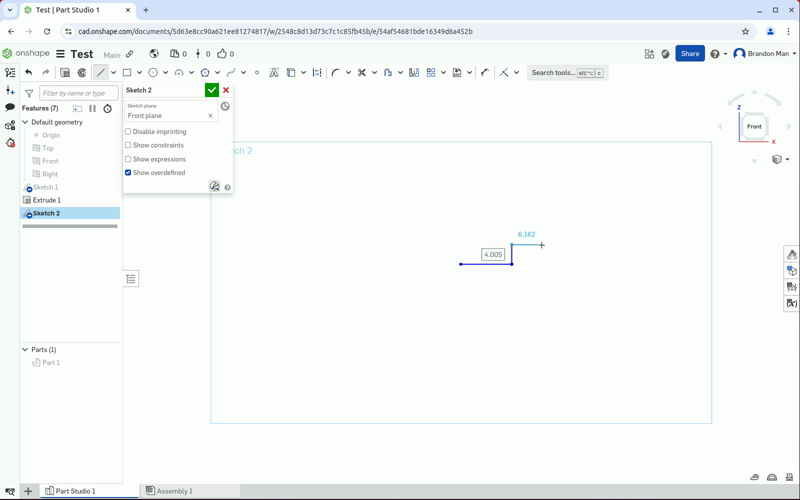
mouse_move(480, 221)
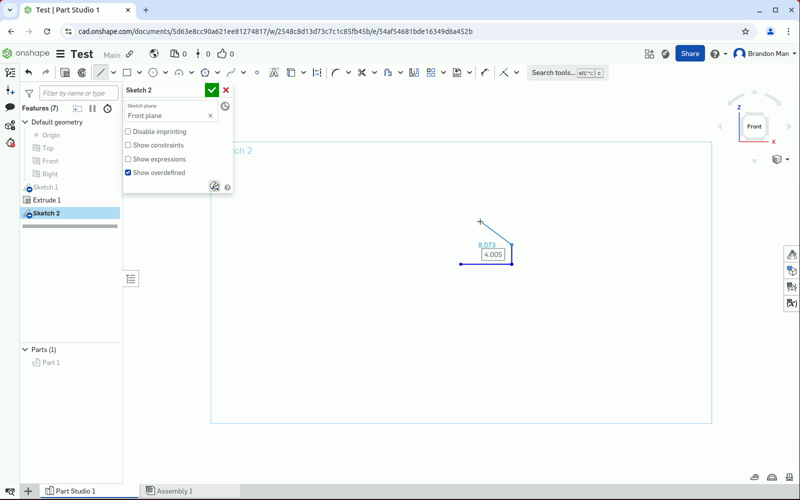
click(480, 221)
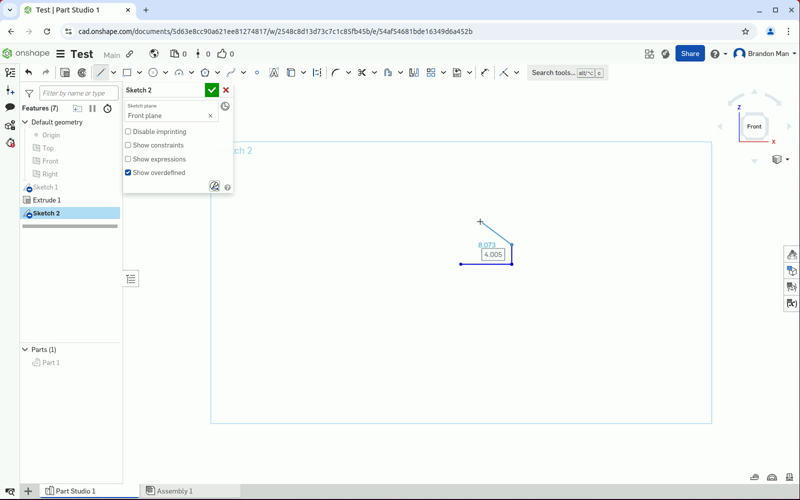
key_up(shift)
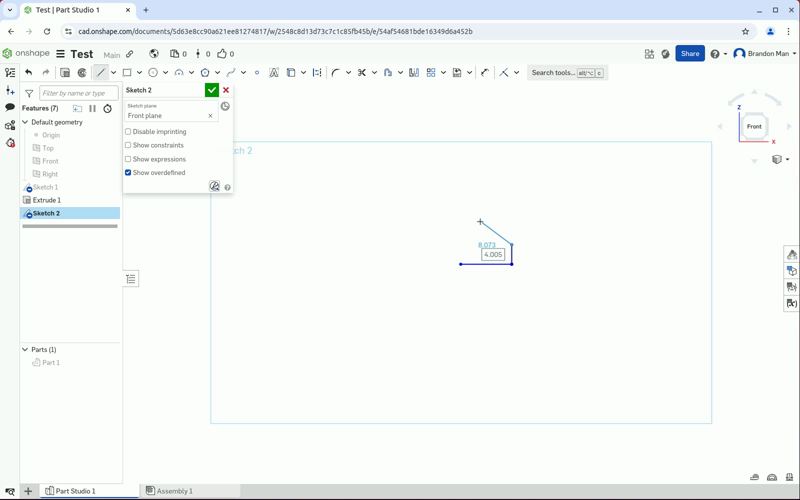
key_down(shift)
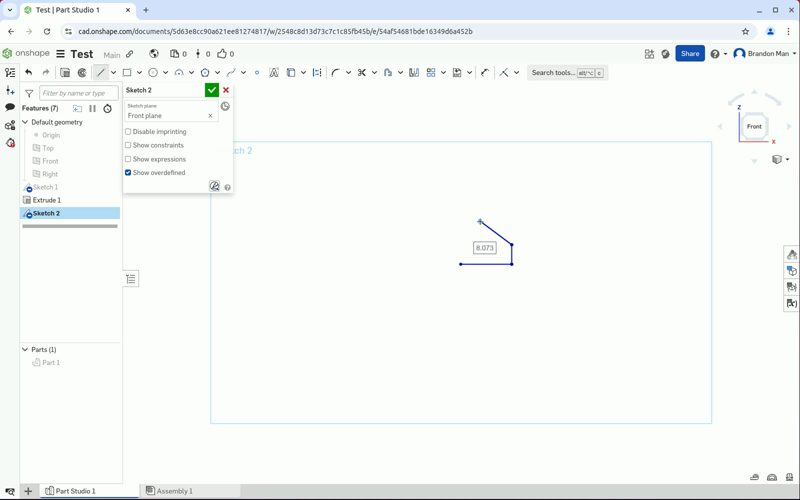
mouse_move(510, 221)
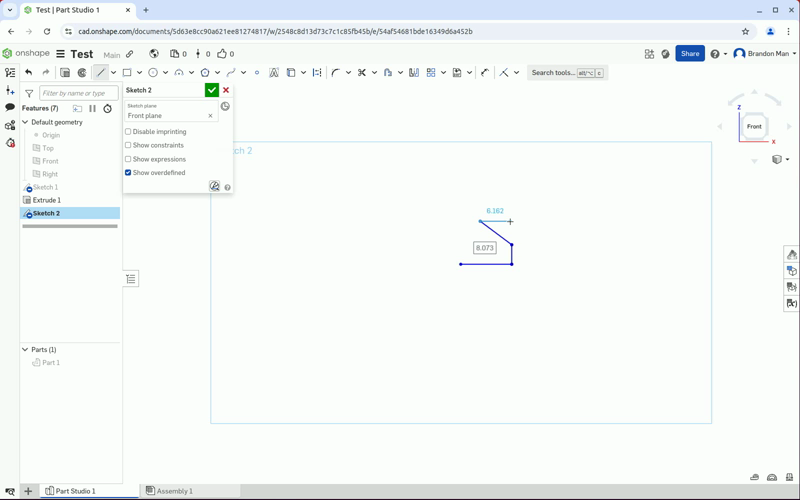
mouse_move(460, 221)
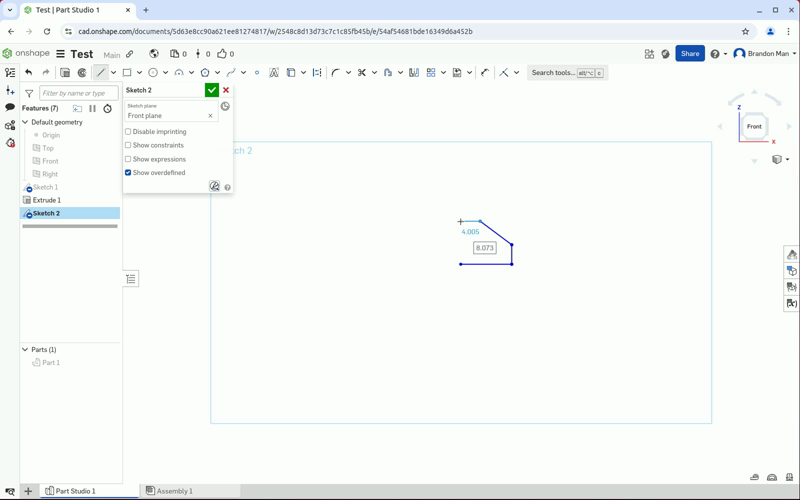
click(460, 221)
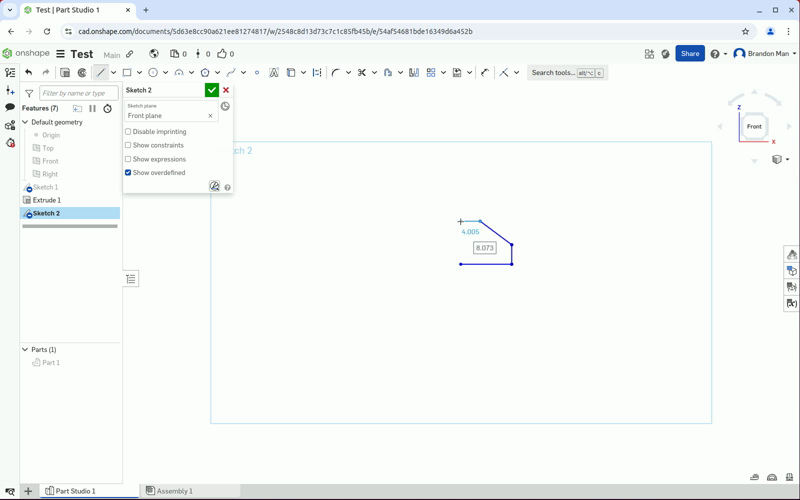
key_up(shift)
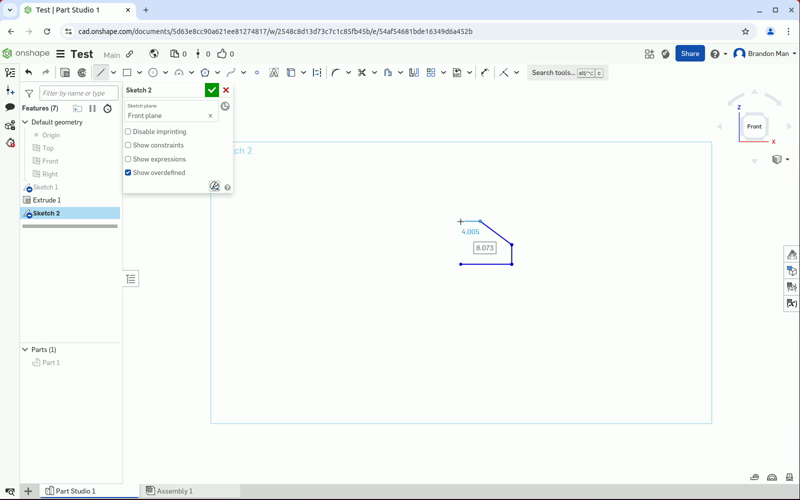
mouse_move(490, 221)
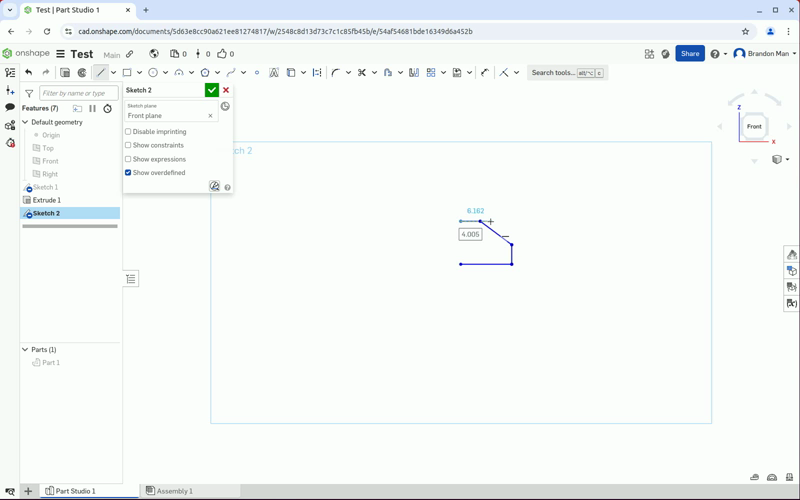
key_down(shift)
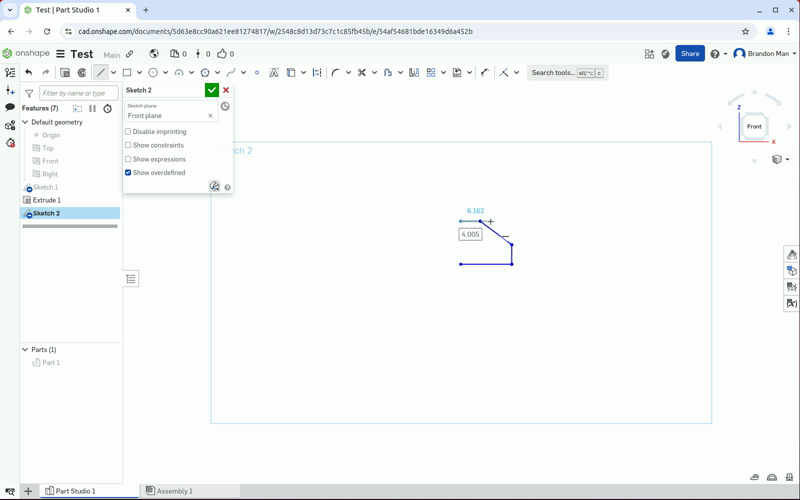
mouse_move(460, 264)
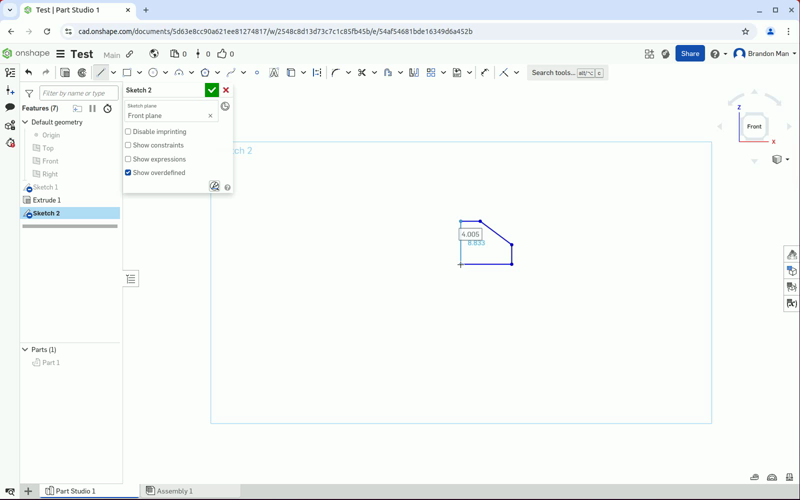
key_up(shift)
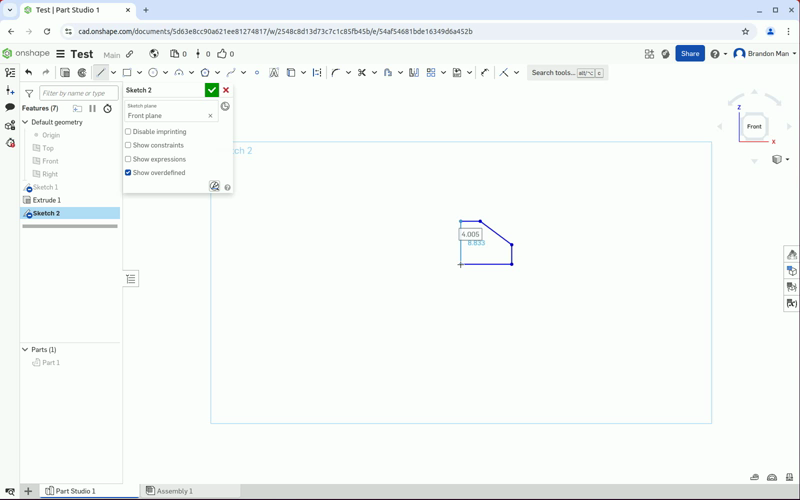
click(460, 264)
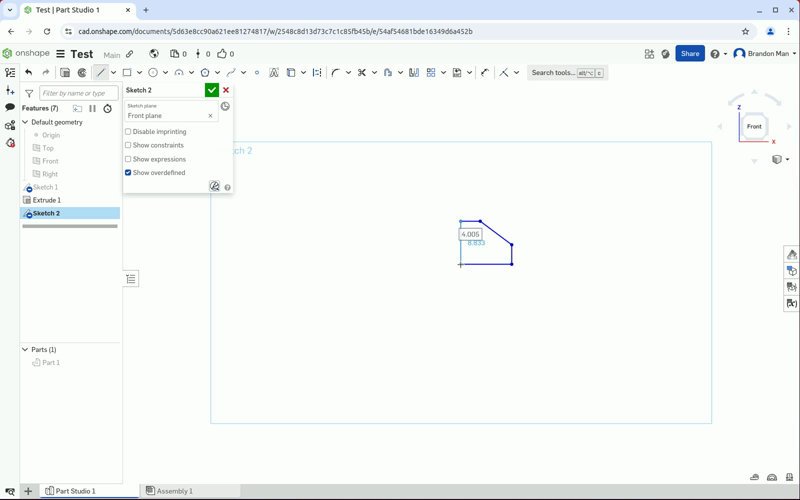
key(esc)
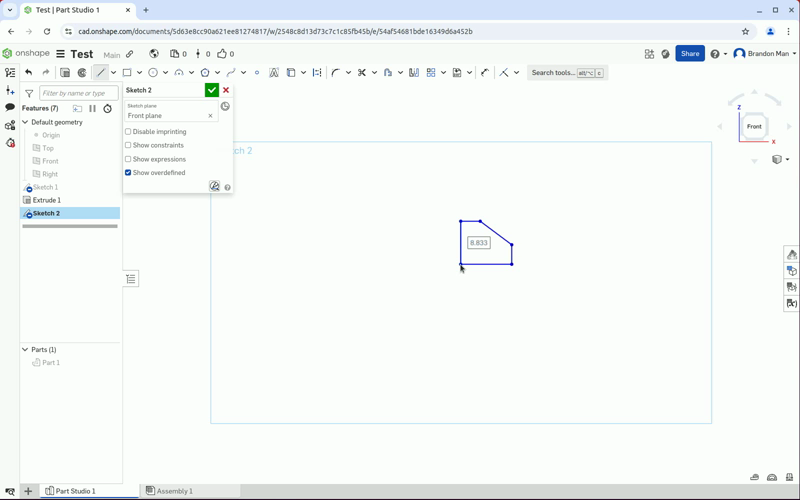
mouse_move(487, 251)
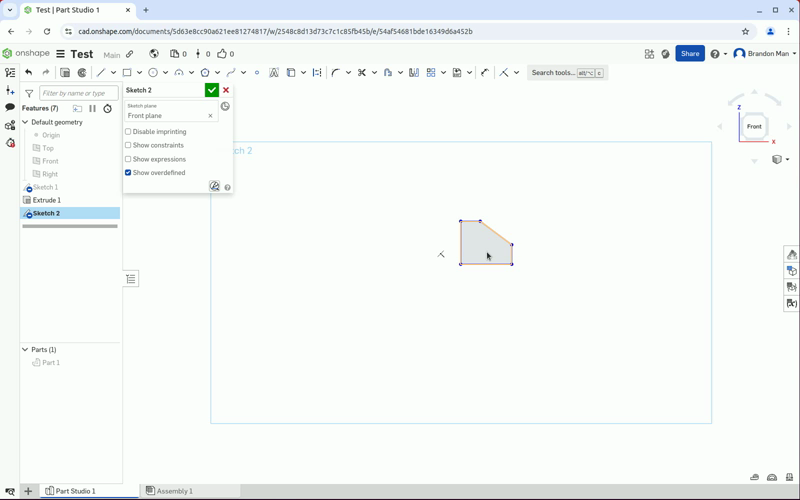
click(487, 251)
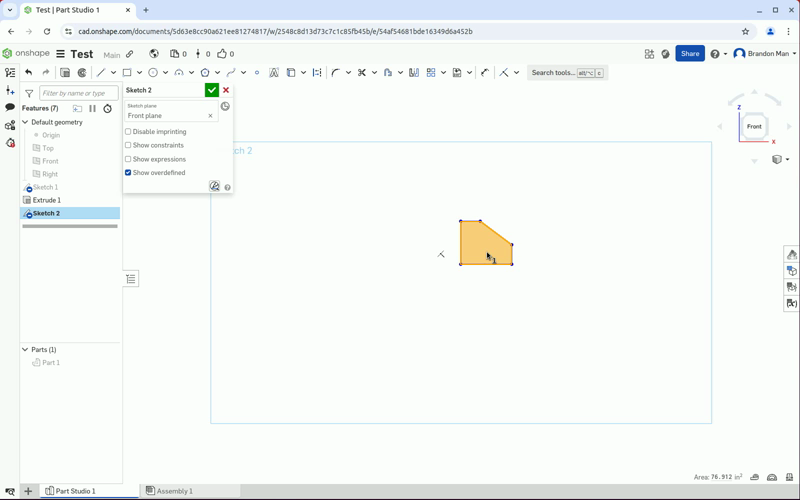
mouse_move(73, 352)
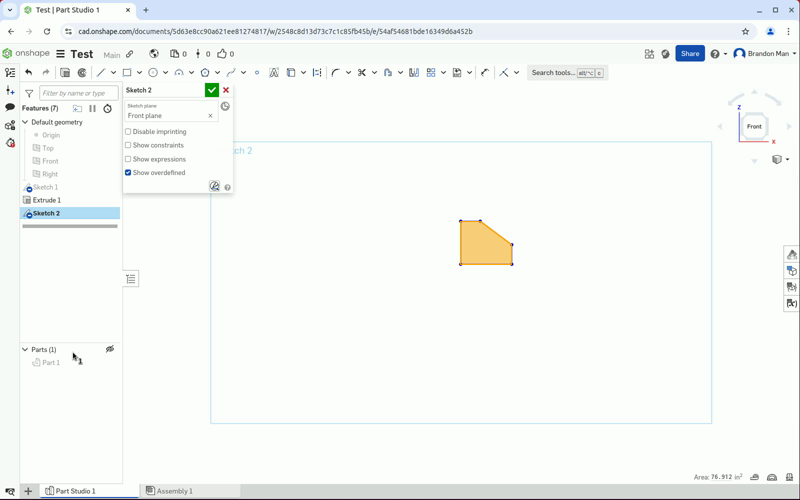
key(shift+y)
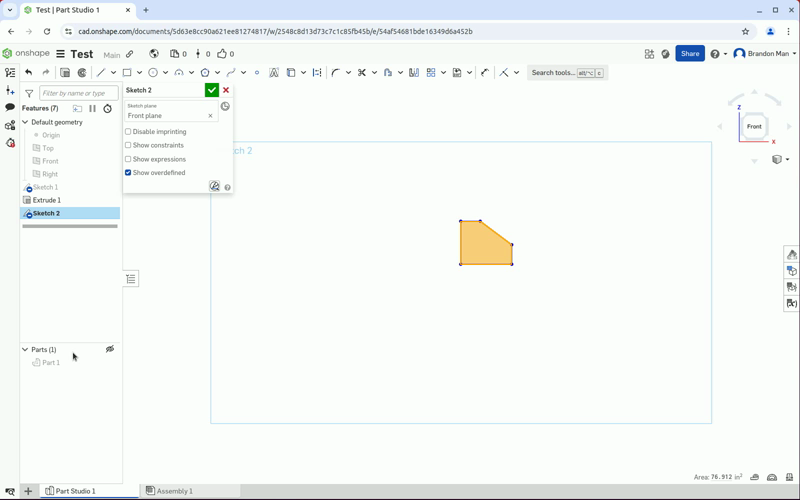
key(shift+e)
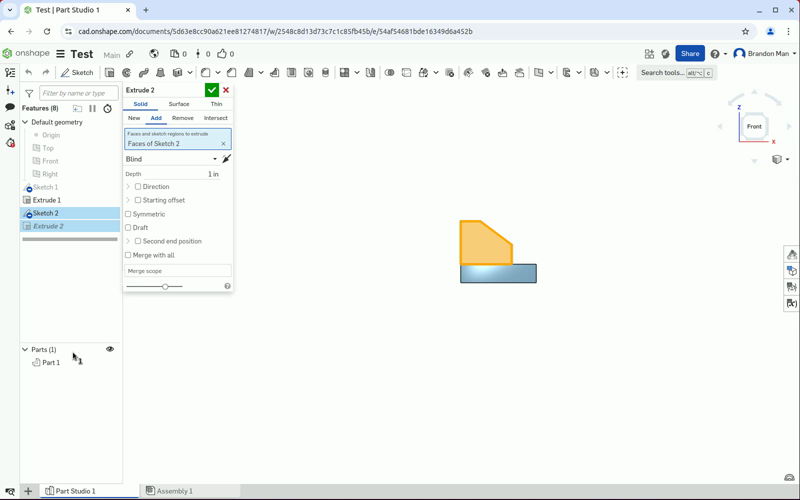
mouse_move(143, 106)
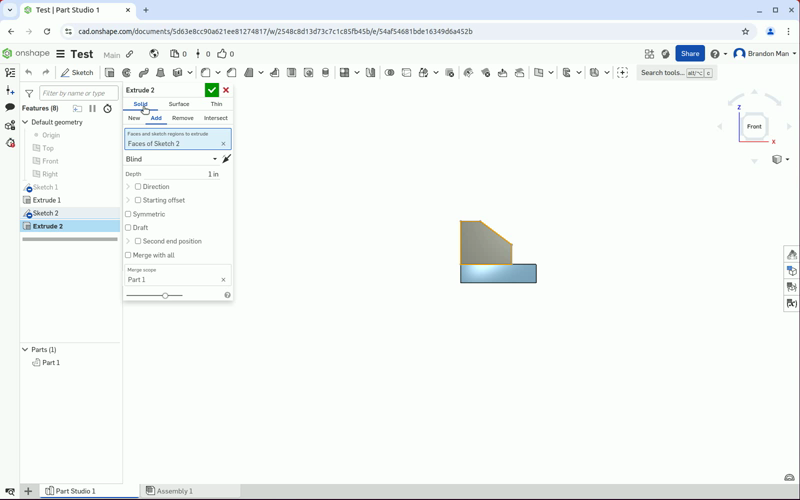
click(143, 106)
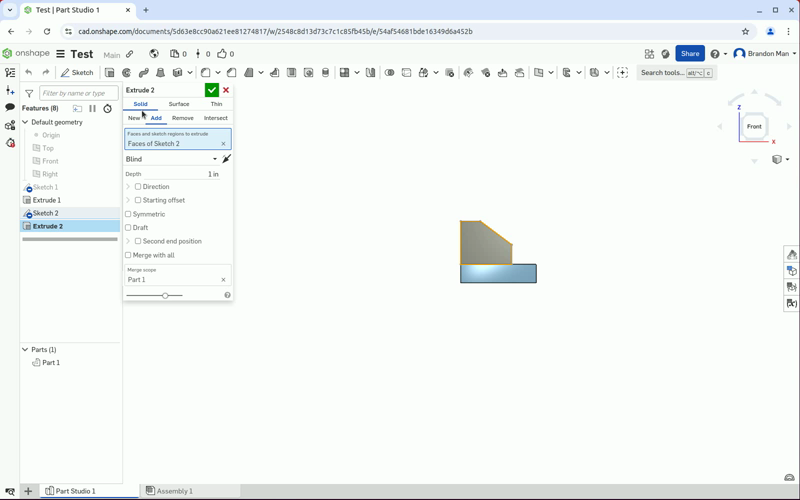
mouse_move(137, 120)
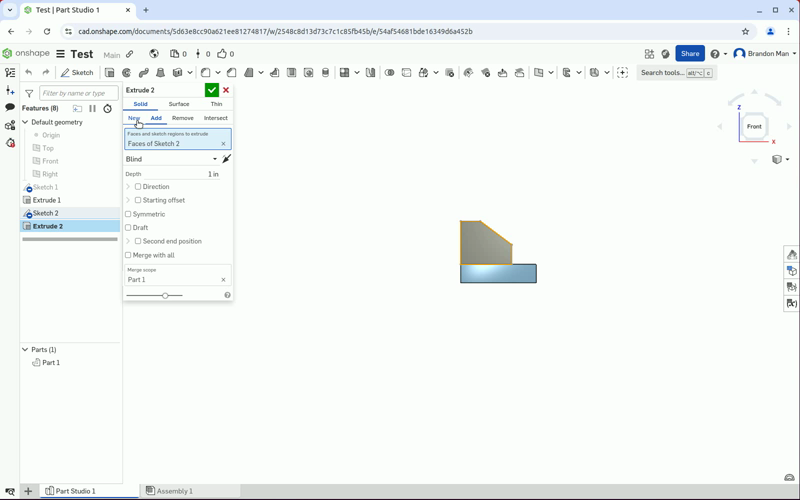
click(137, 120)
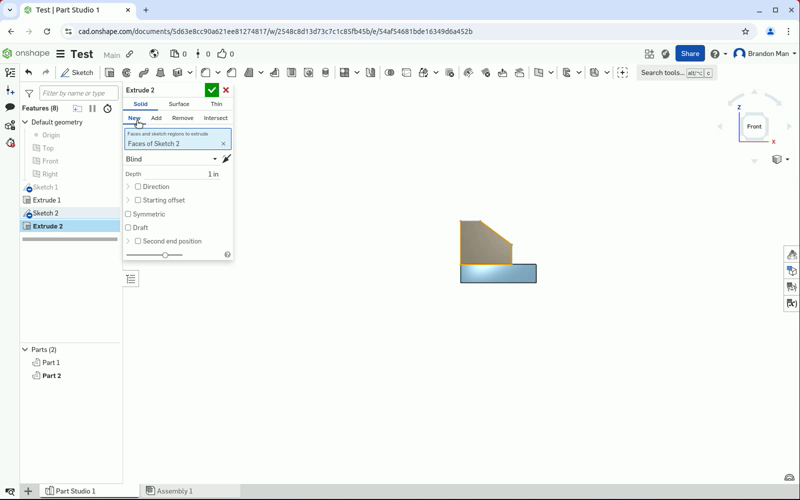
key(tab, 4)
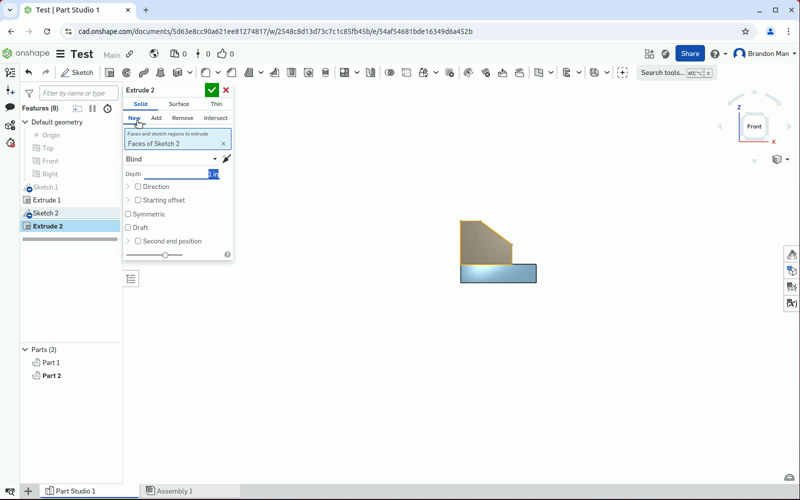
text(15.405)
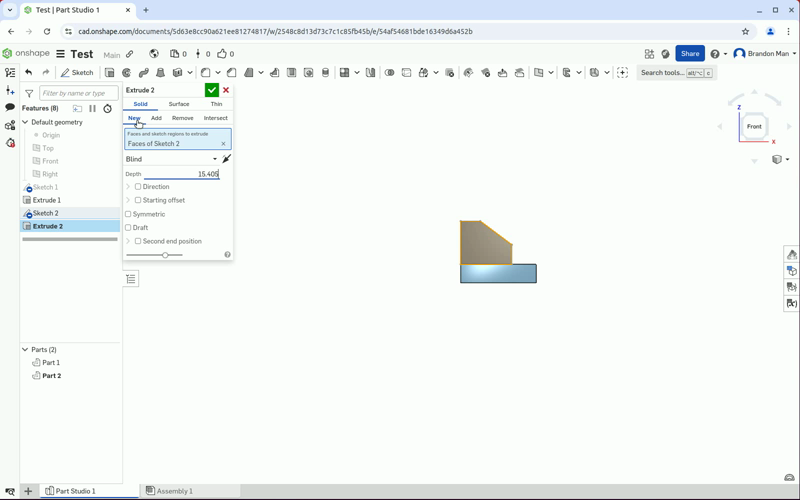
key(enter)
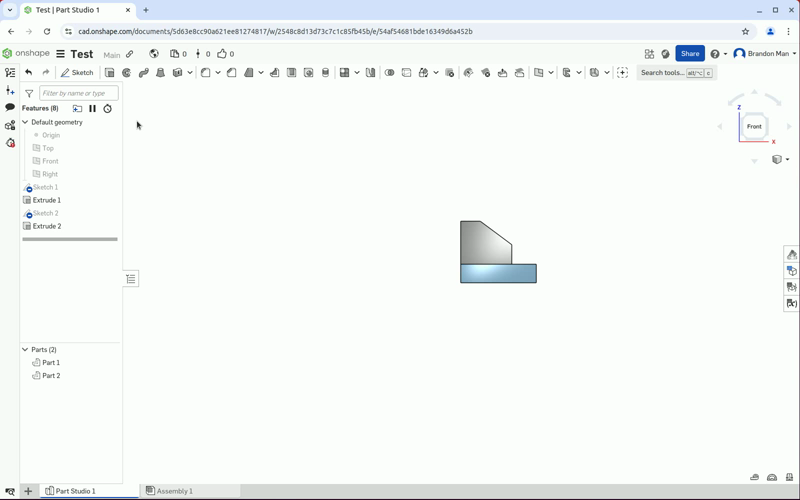
key(shift+h)
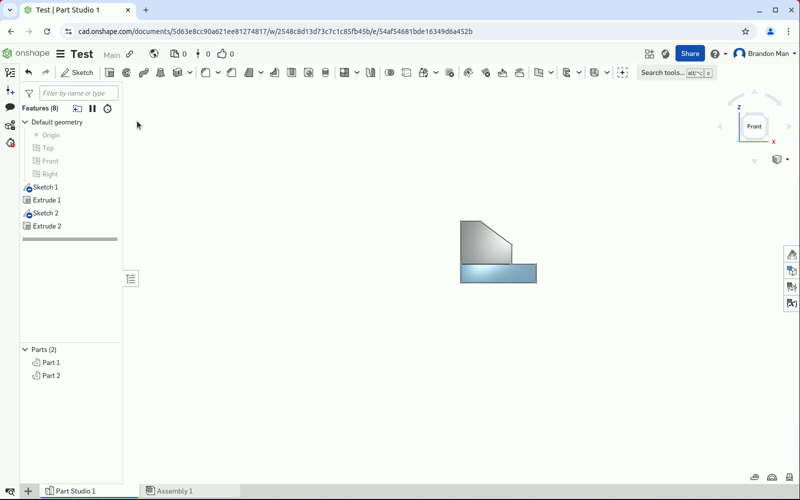
key(shift+h)
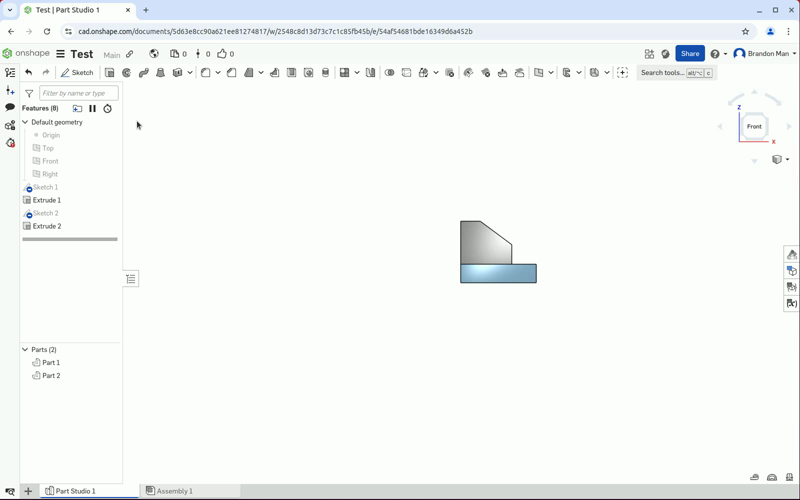
mouse_move(73, 189)
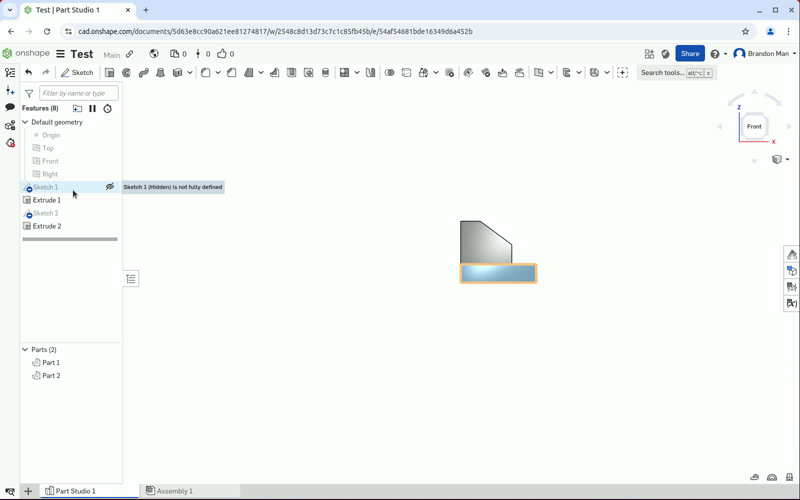
click(73, 189)
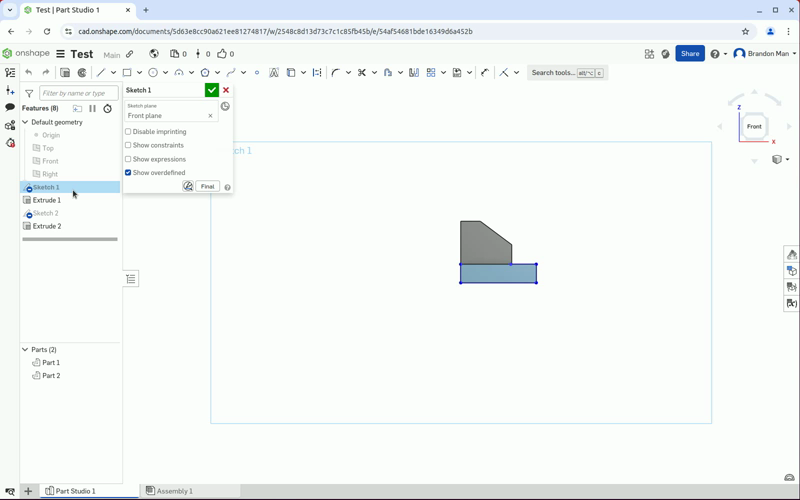
mouse_move(229, 92)
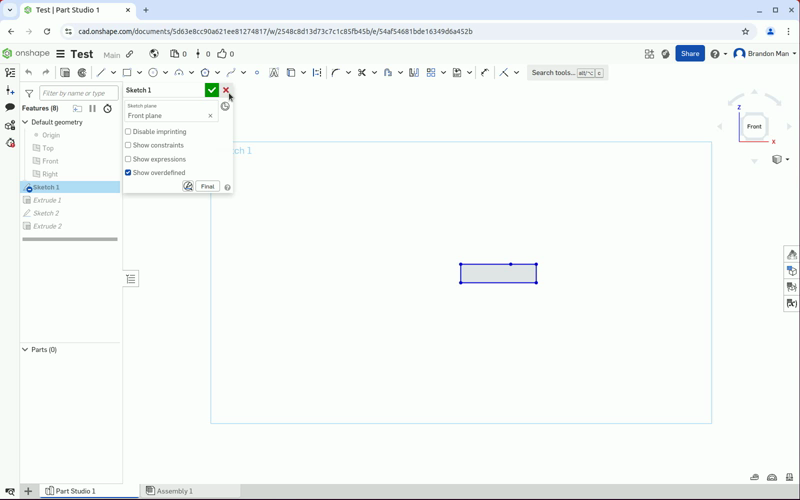
click(229, 92)
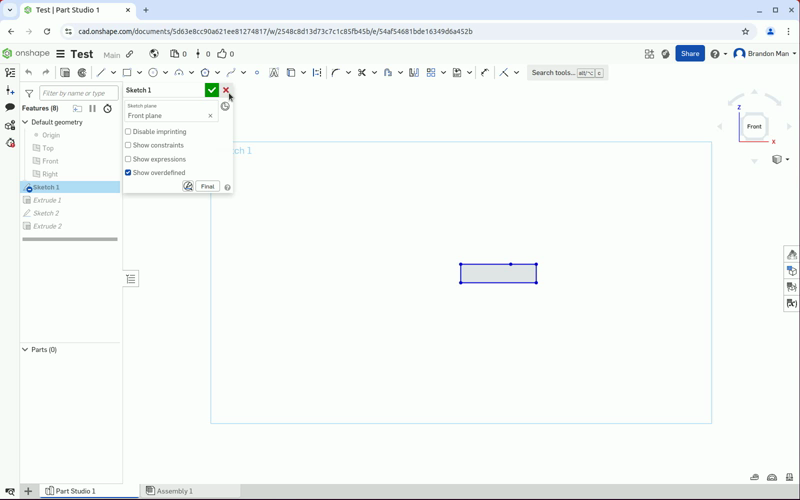
key(shift+s)
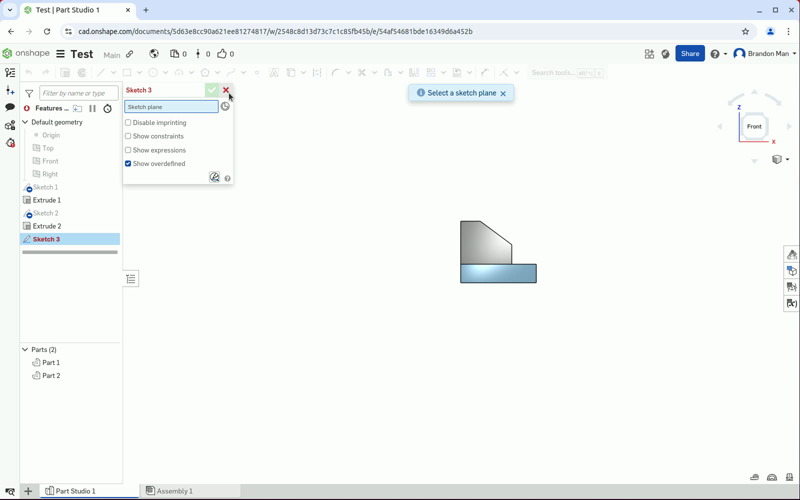
mouse_move(73, 163)
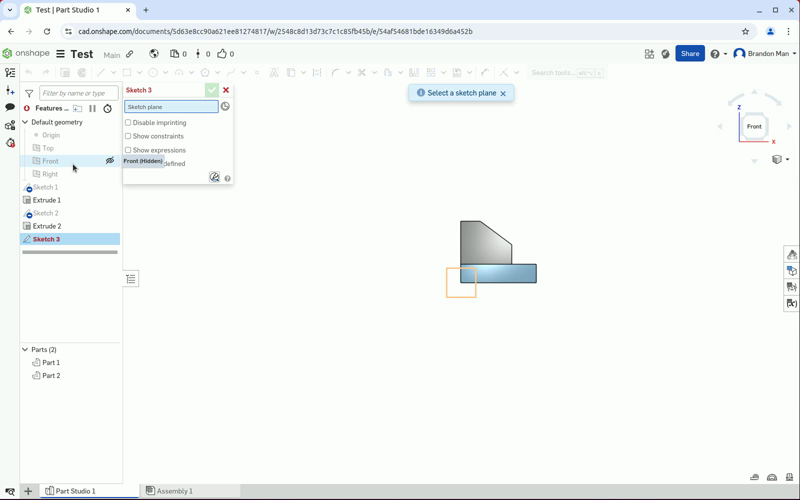
click(73, 163)
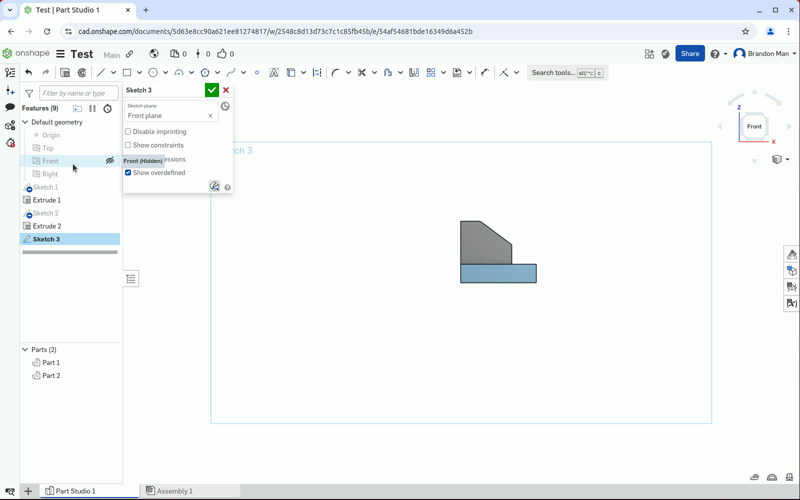
mouse_move(73, 352)
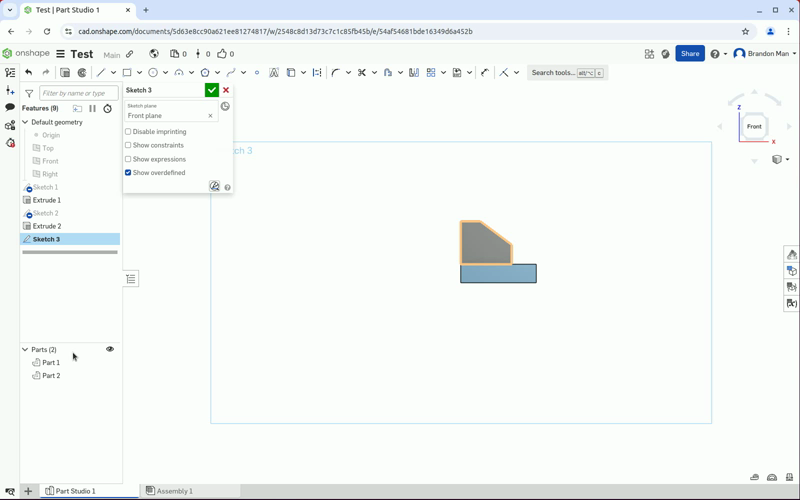
key(y)
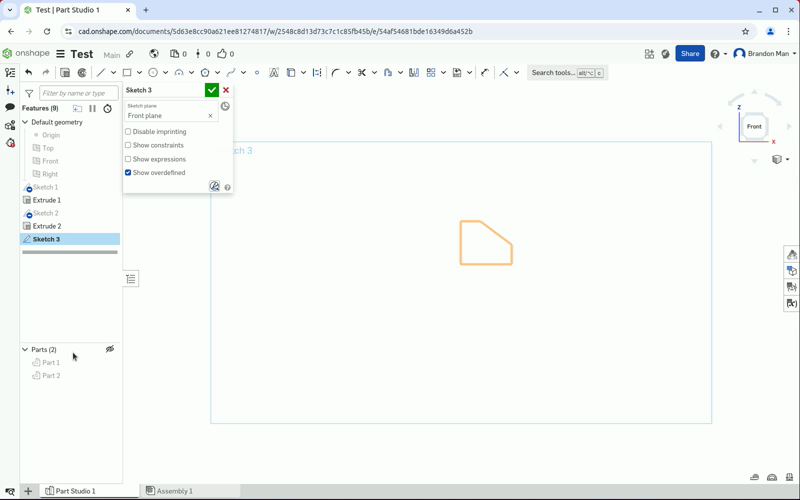
key(l)
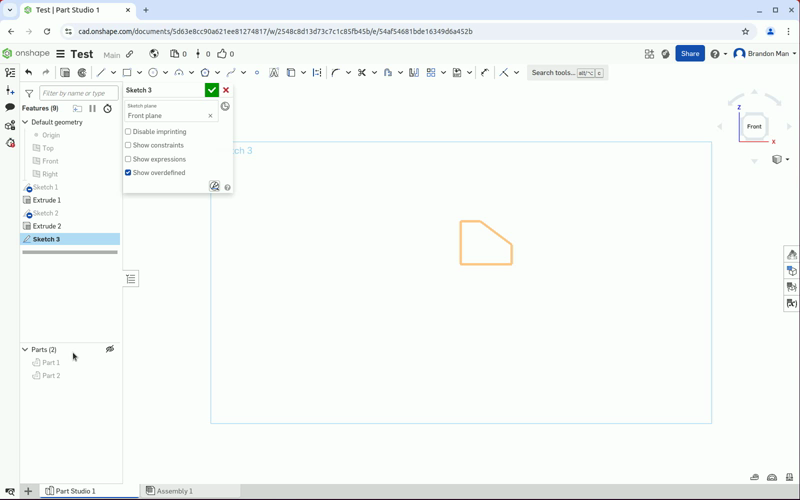
key_down(shift)
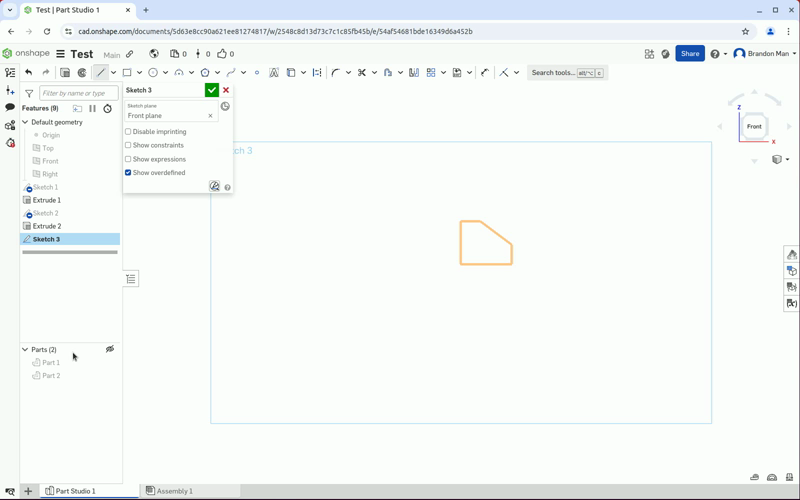
mouse_move(460, 222)
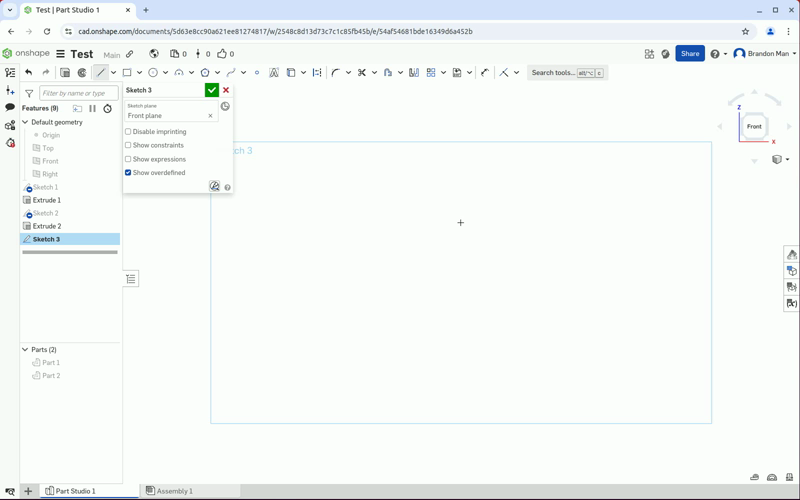
click(460, 222)
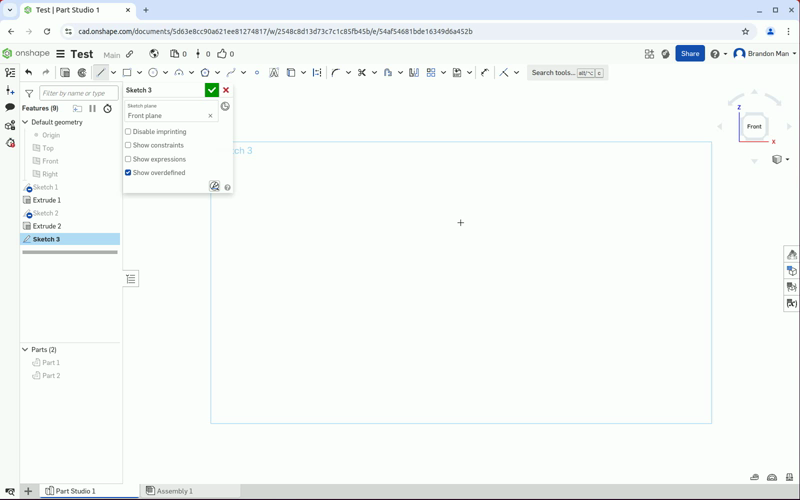
key_up(shift)
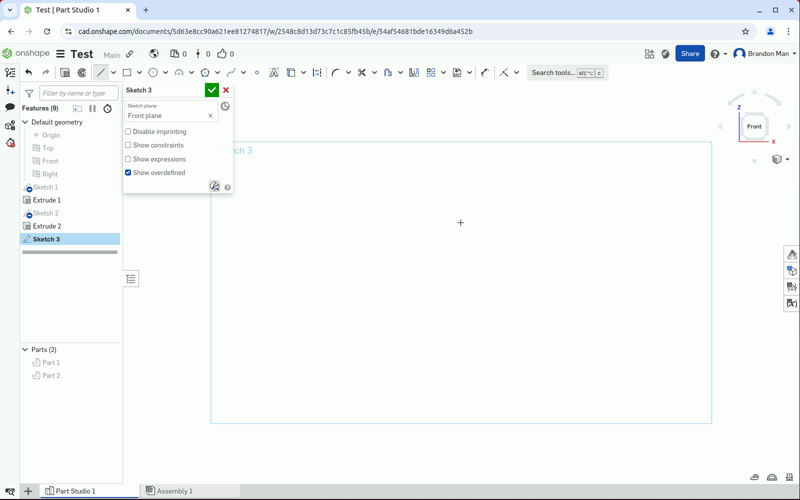
key_down(shift)
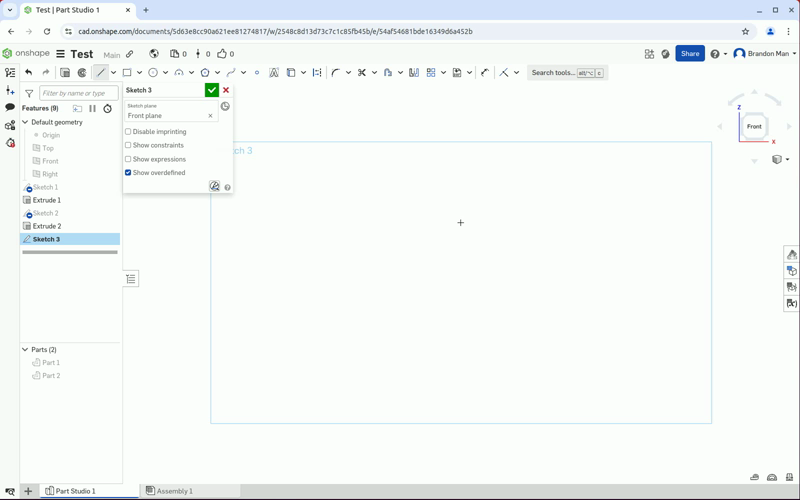
mouse_move(490, 222)
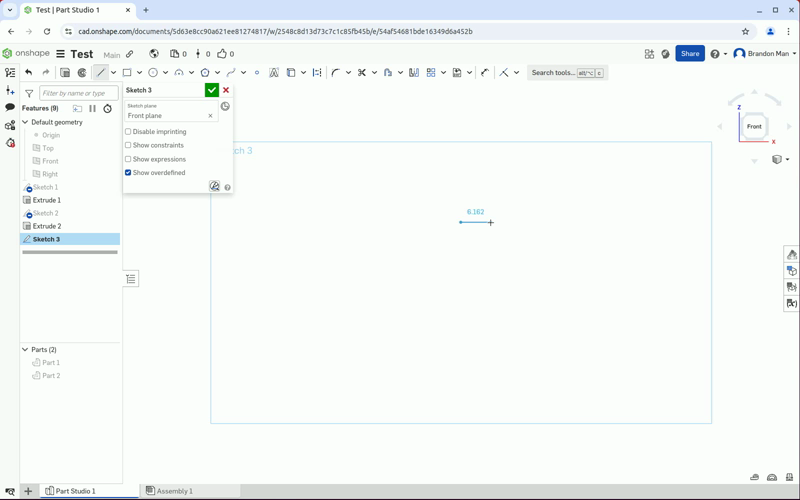
mouse_move(480, 222)
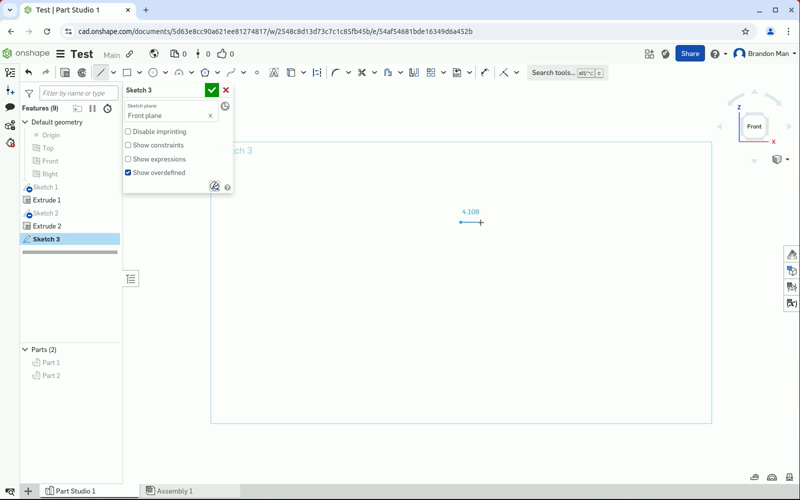
click(480, 222)
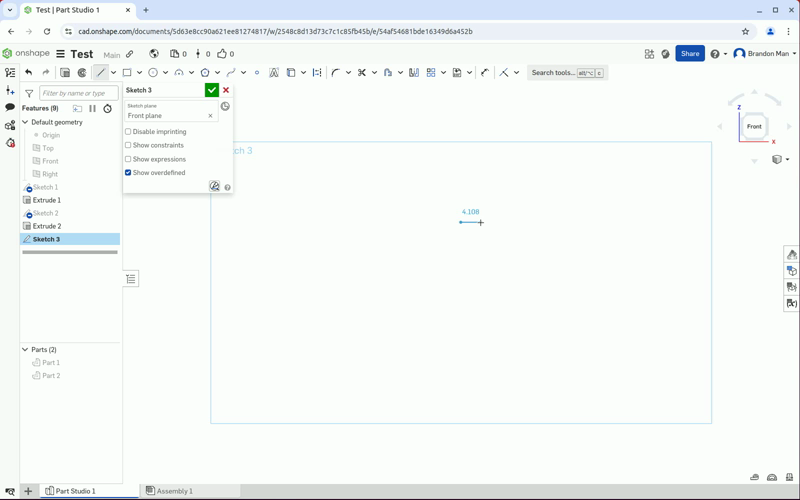
key_up(shift)
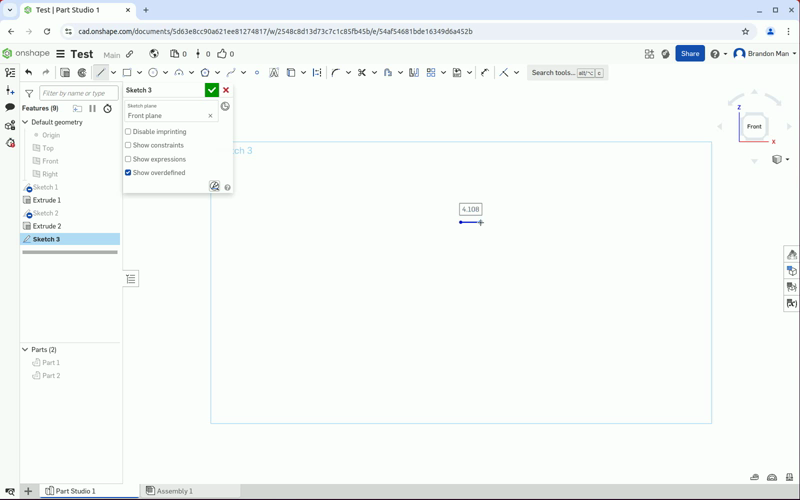
key_down(shift)
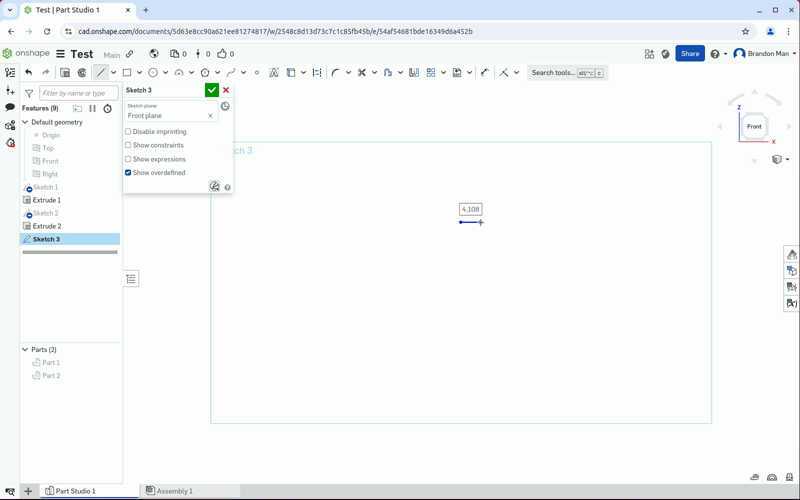
mouse_move(510, 222)
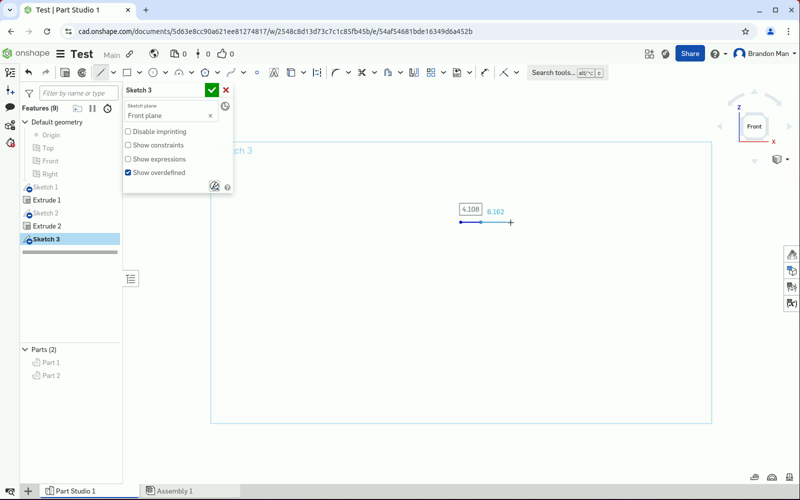
mouse_move(460, 207)
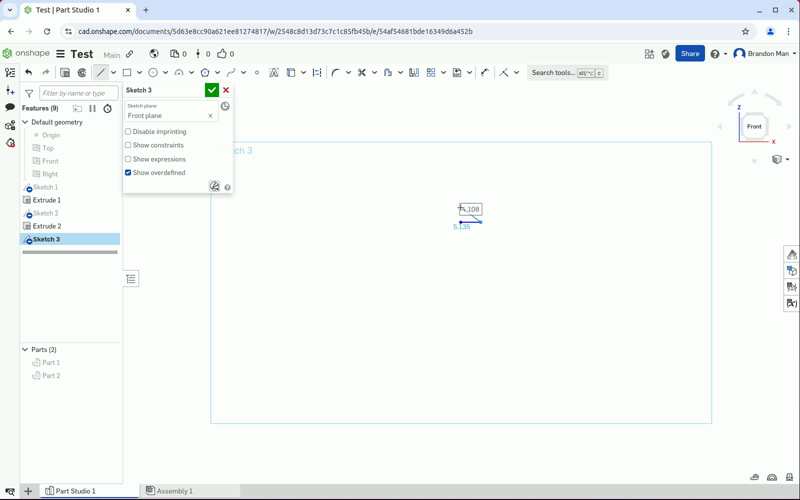
click(460, 207)
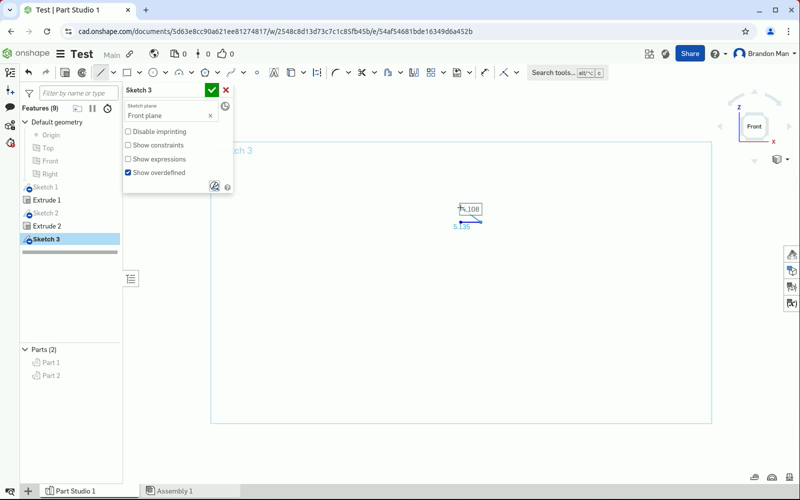
key_up(shift)
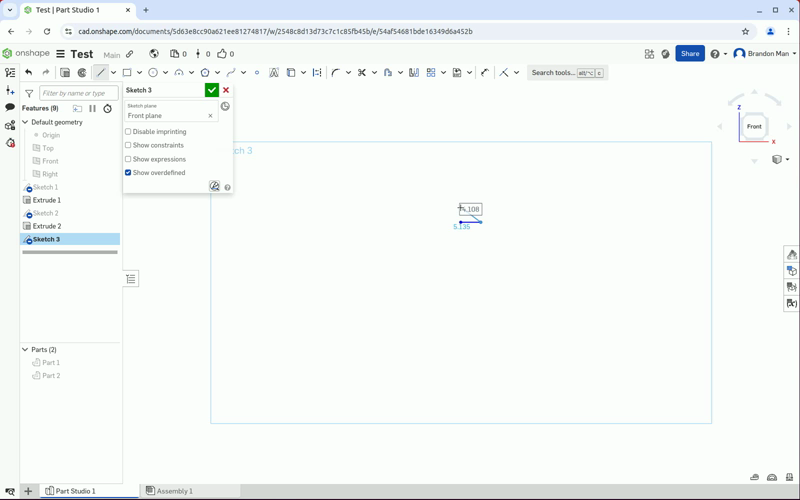
mouse_move(490, 207)
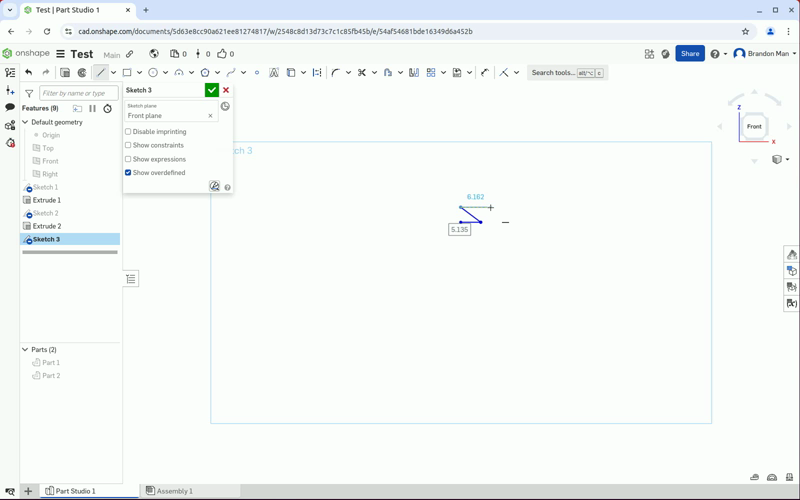
key_down(shift)
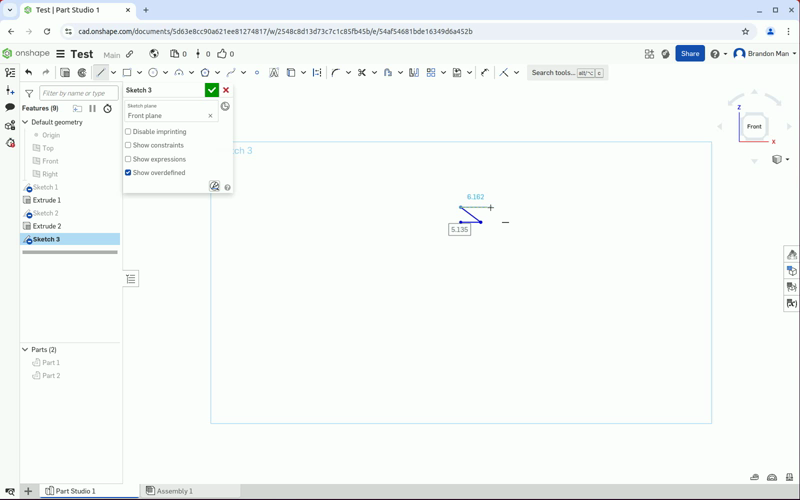
mouse_move(460, 222)
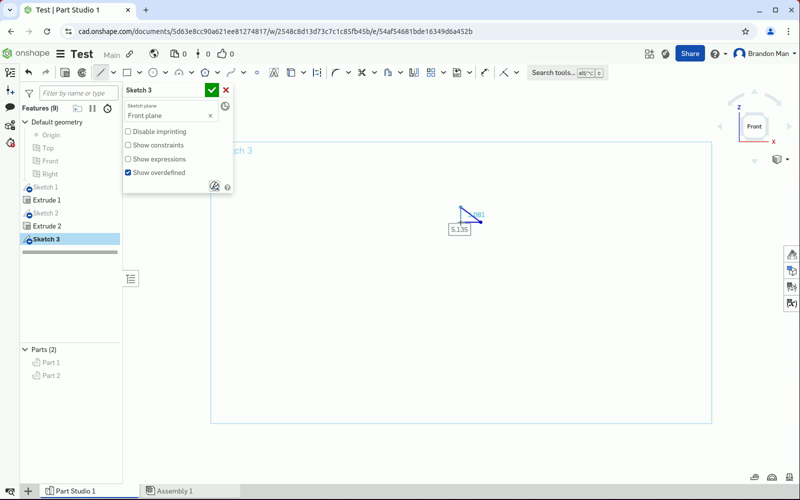
key_up(shift)
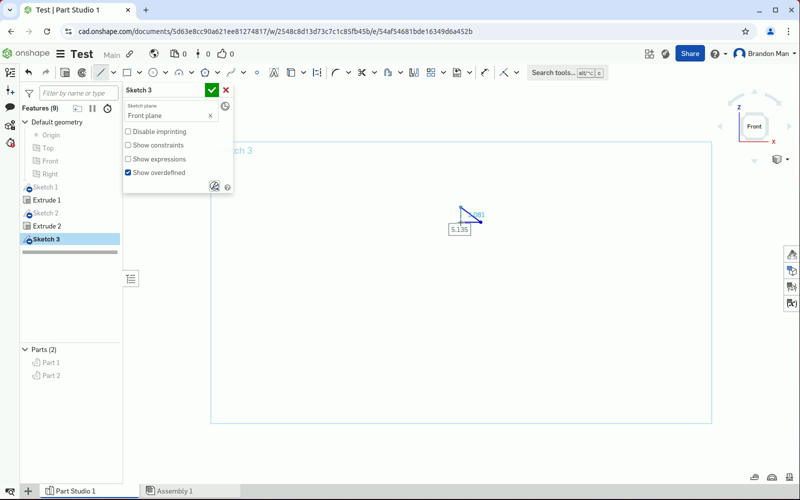
click(460, 222)
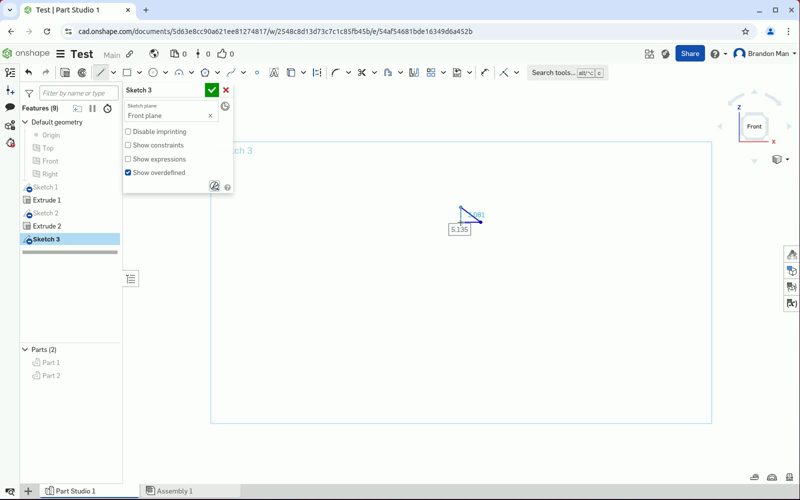
key(esc)
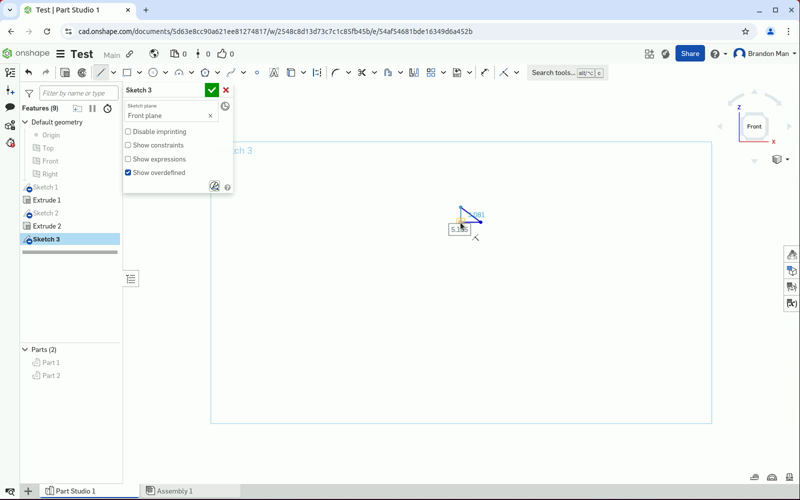
mouse_move(468, 219)
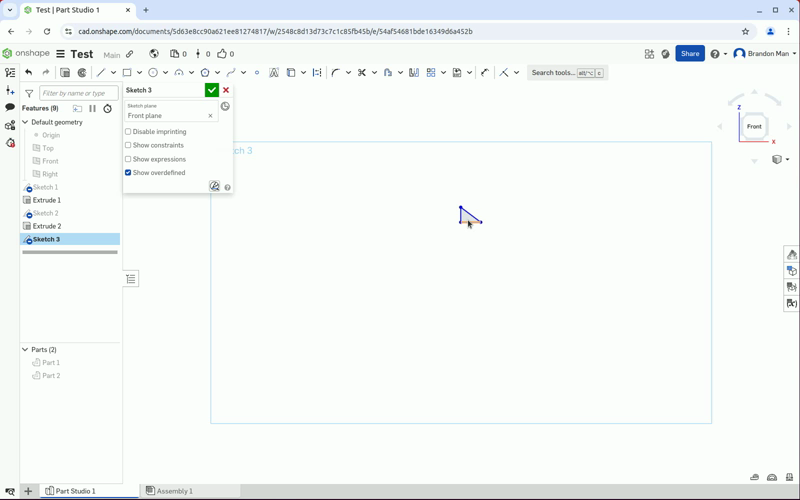
scroll(6)
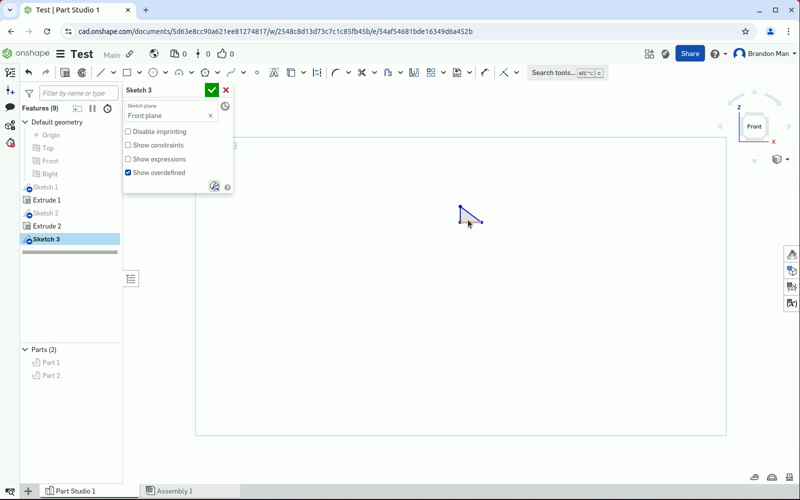
scroll(6)
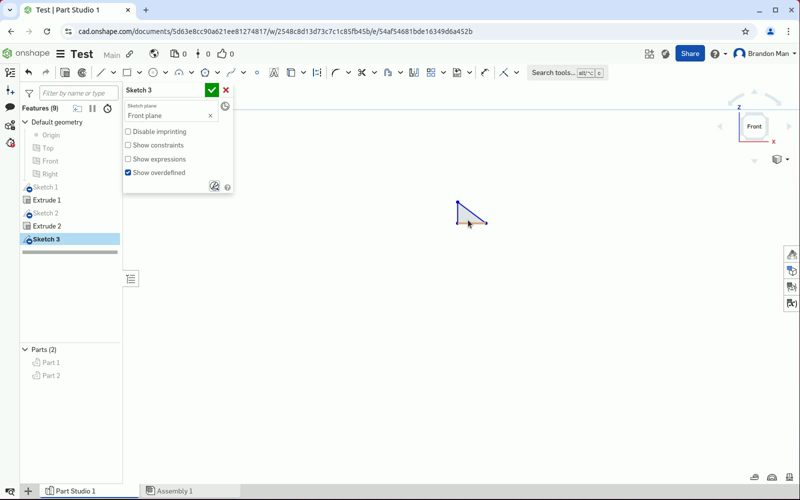
scroll(6)
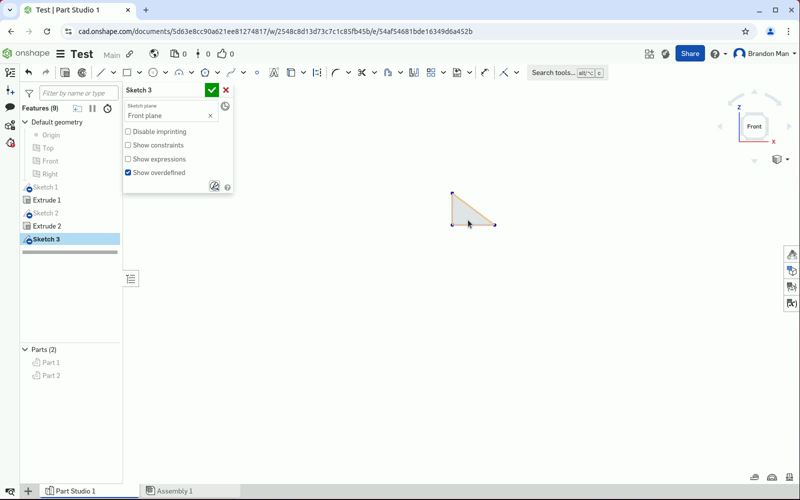
scroll(6)
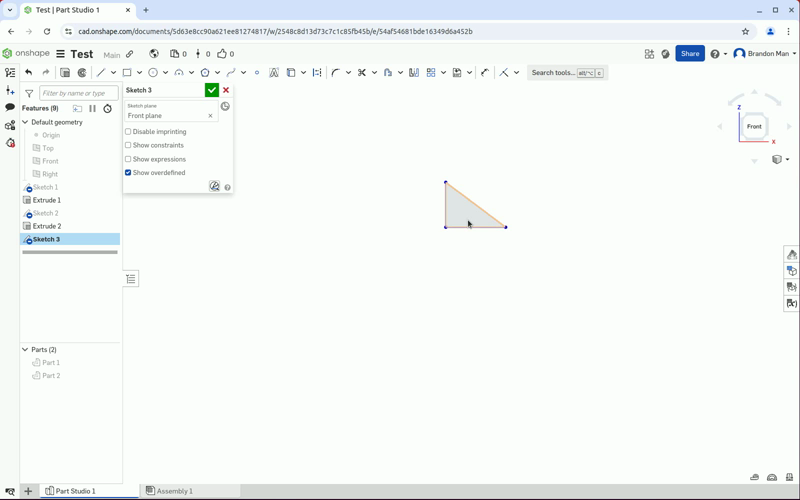
scroll(6)
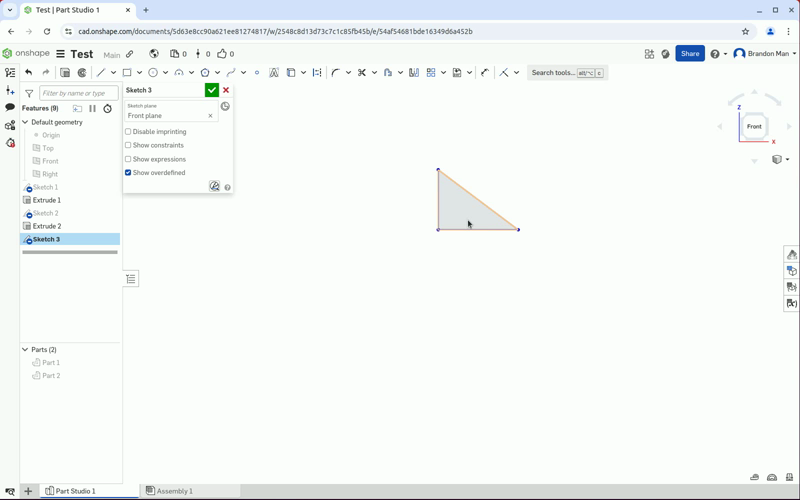
scroll(6)
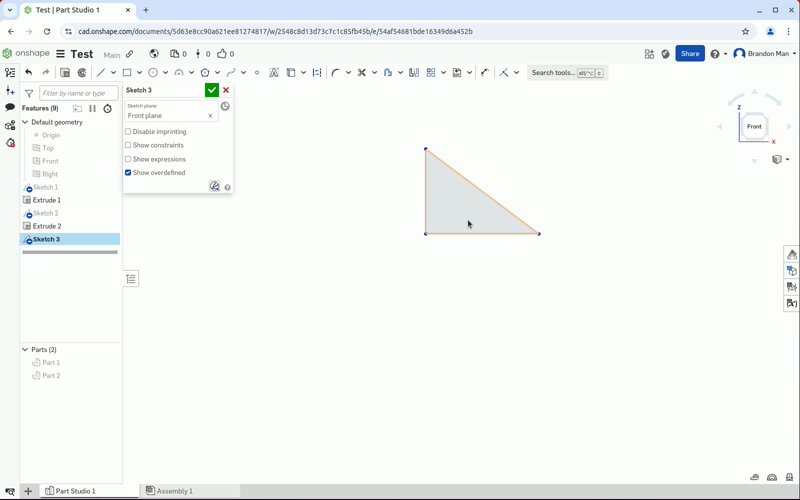
scroll(6)
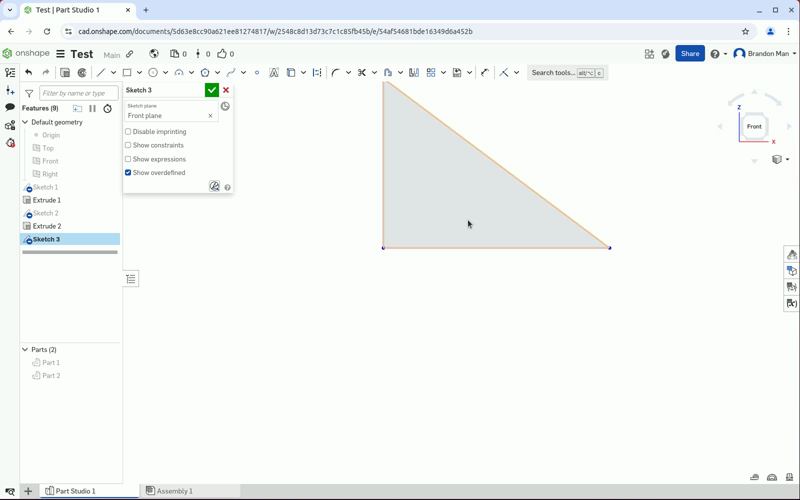
click(468, 219)
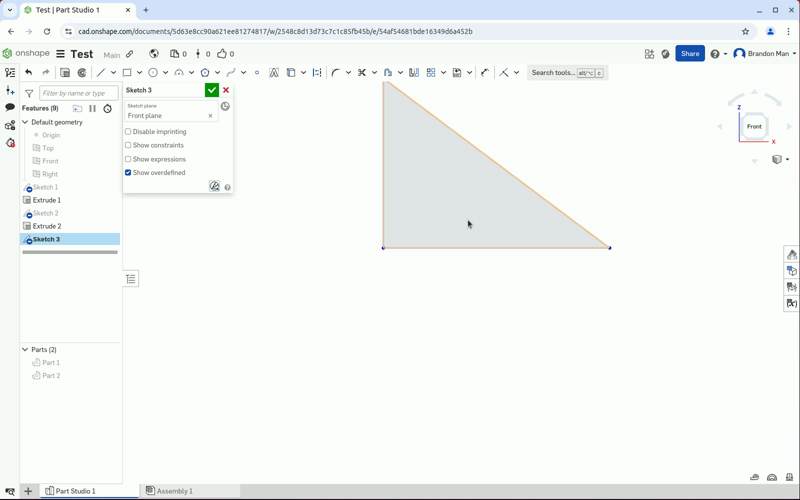
scroll(-6)
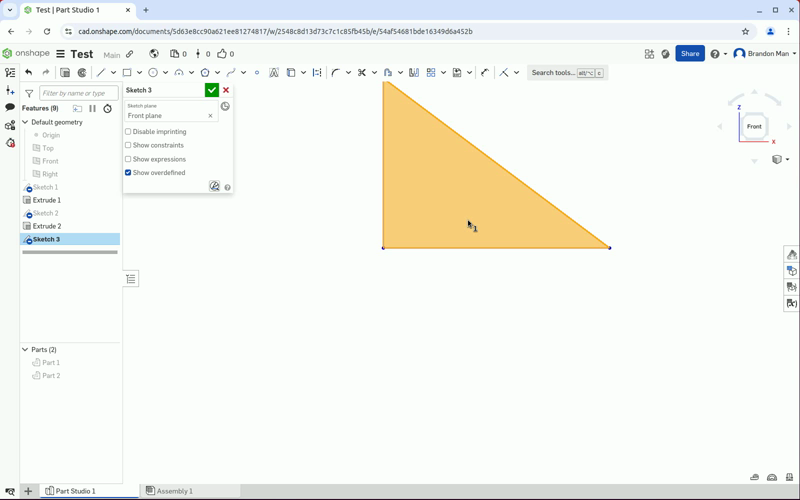
scroll(-6)
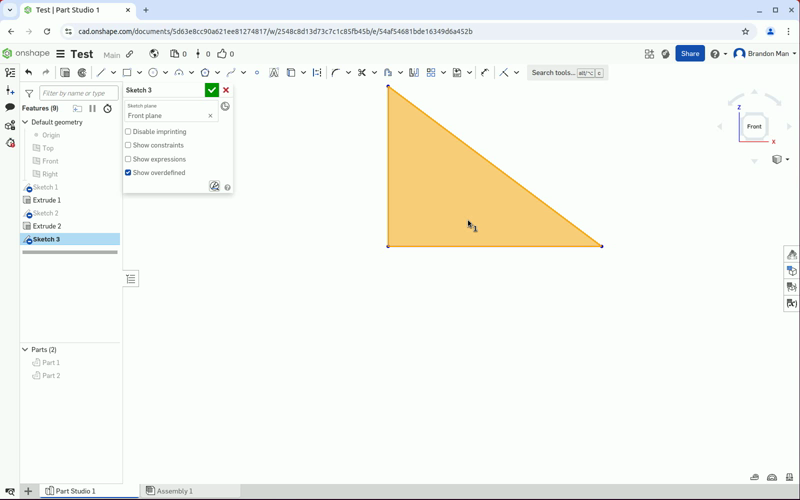
scroll(-6)
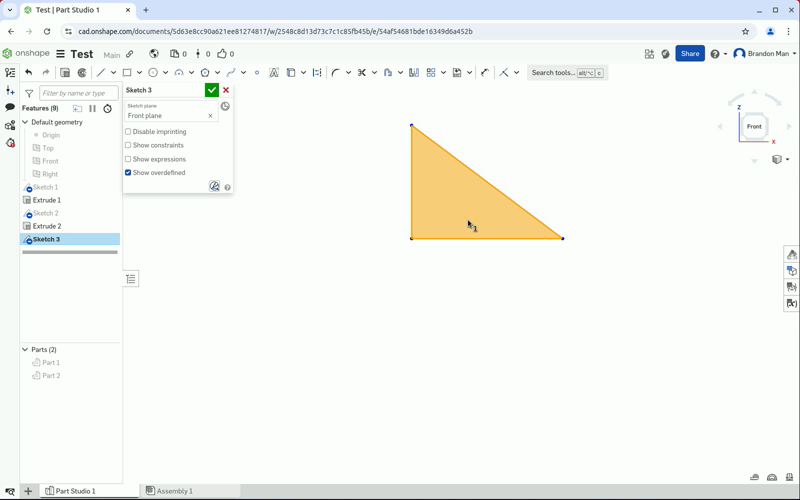
scroll(-6)
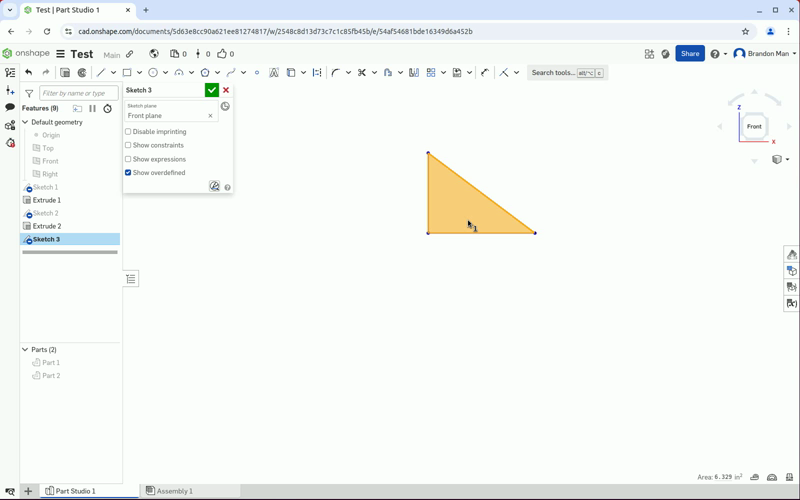
scroll(-6)
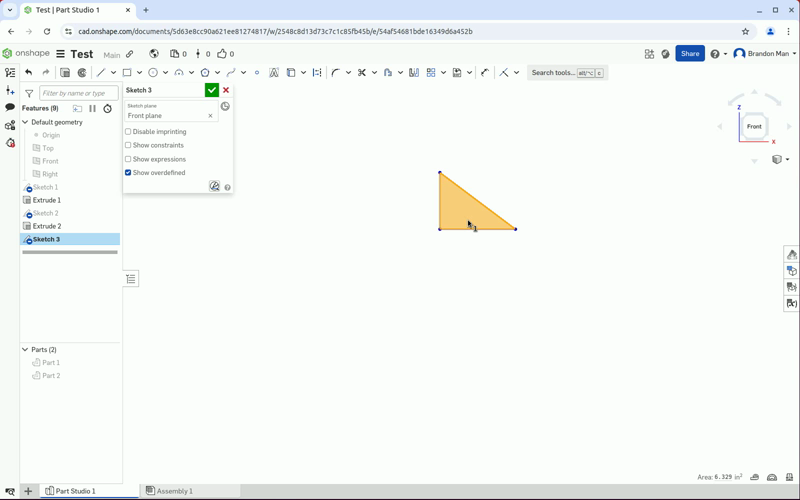
scroll(-6)
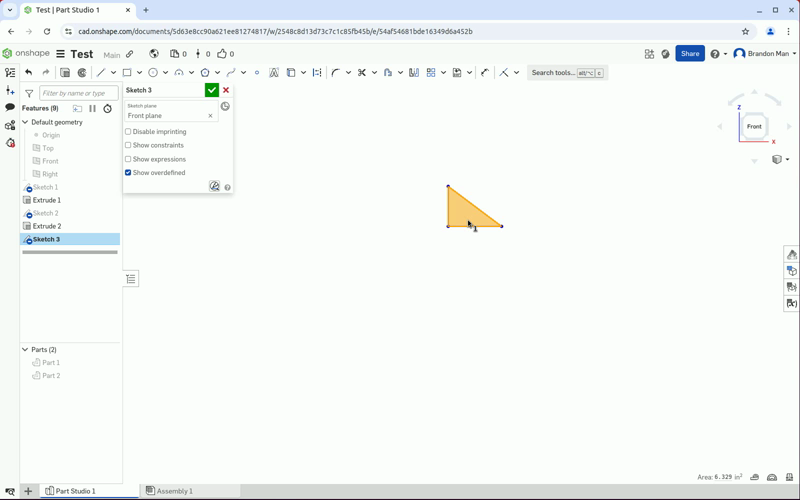
scroll(-6)
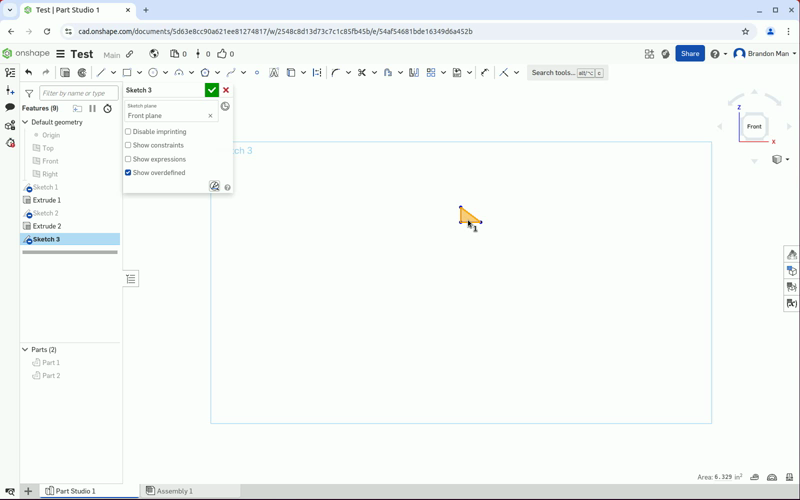
mouse_move(73, 352)
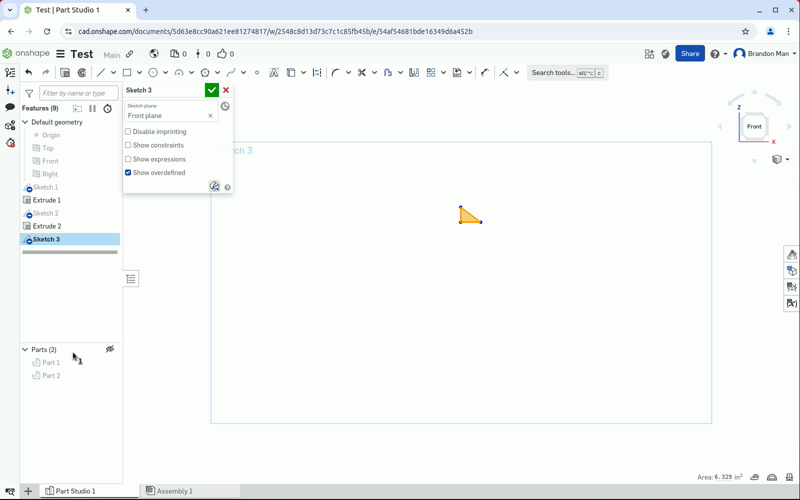
key(shift+y)
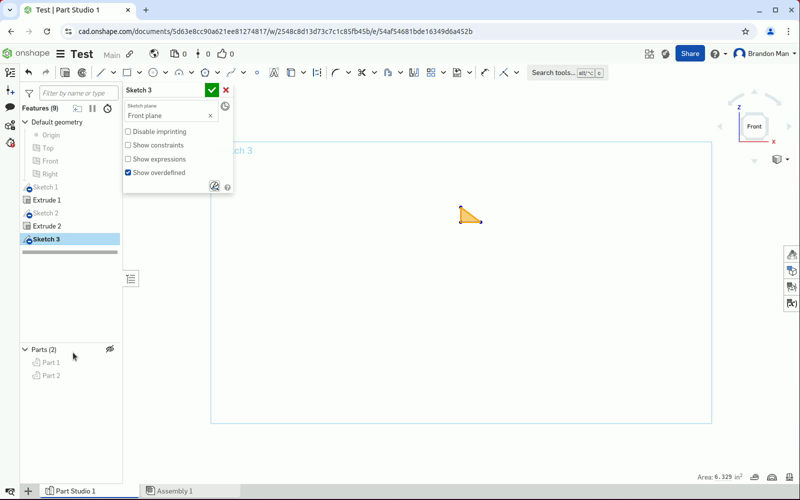
key(shift+e)
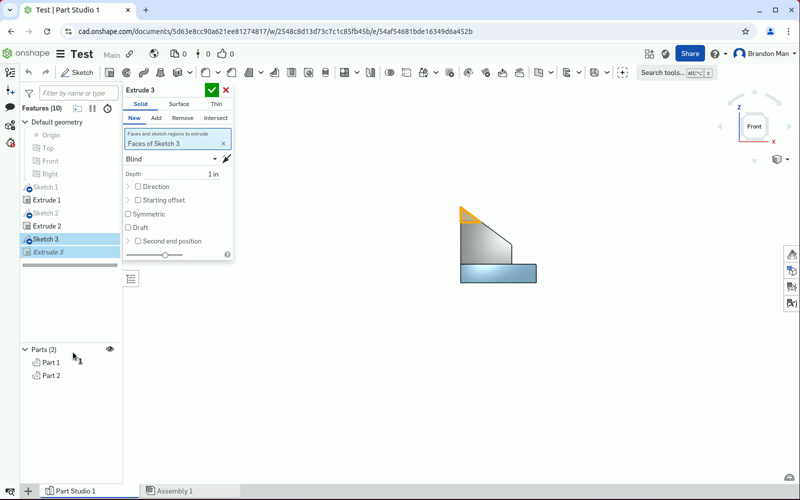
mouse_move(143, 106)
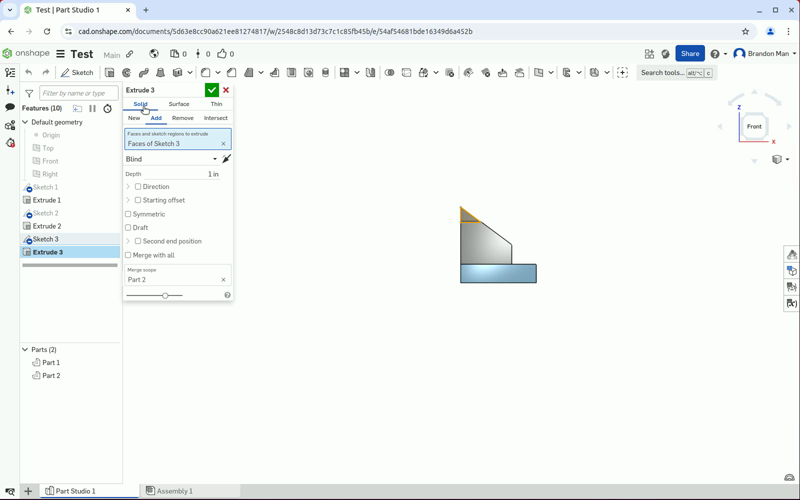
click(143, 106)
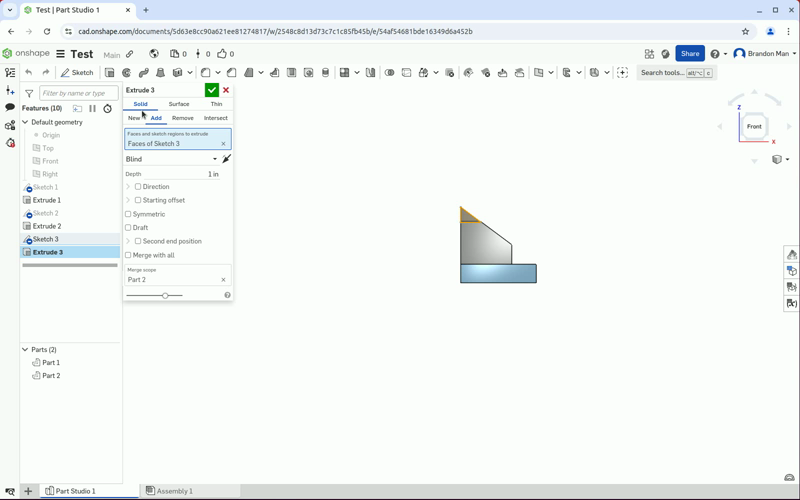
mouse_move(137, 120)
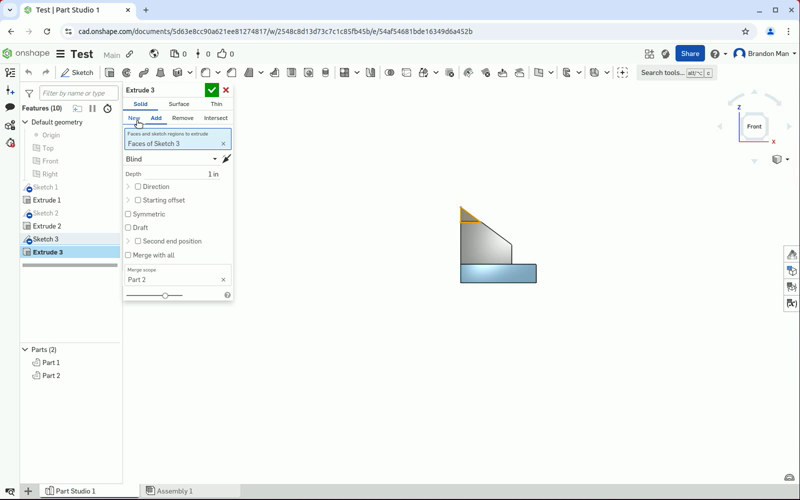
click(137, 120)
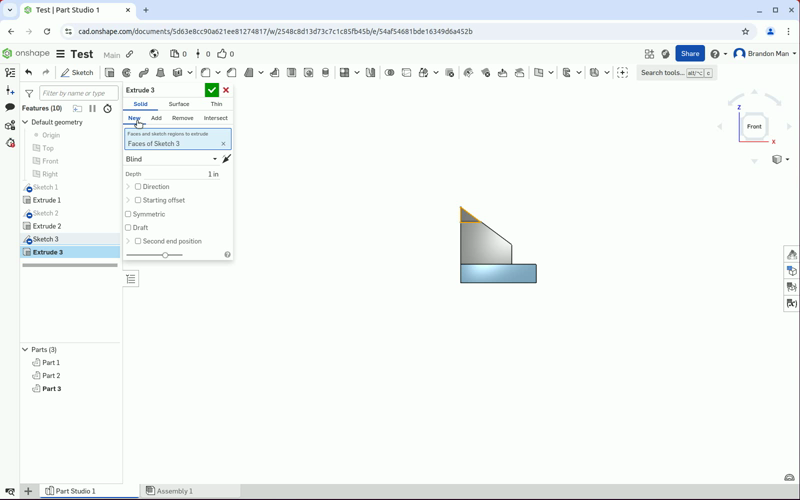
key(tab, 4)
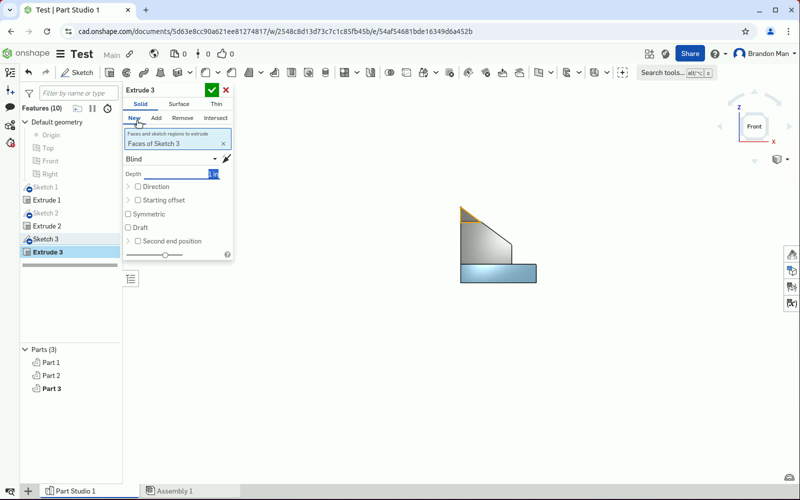
text(7.703)
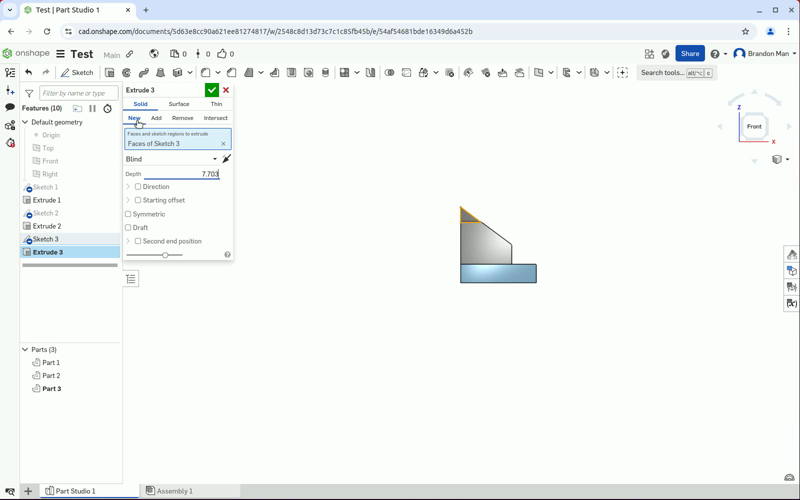
key(enter)
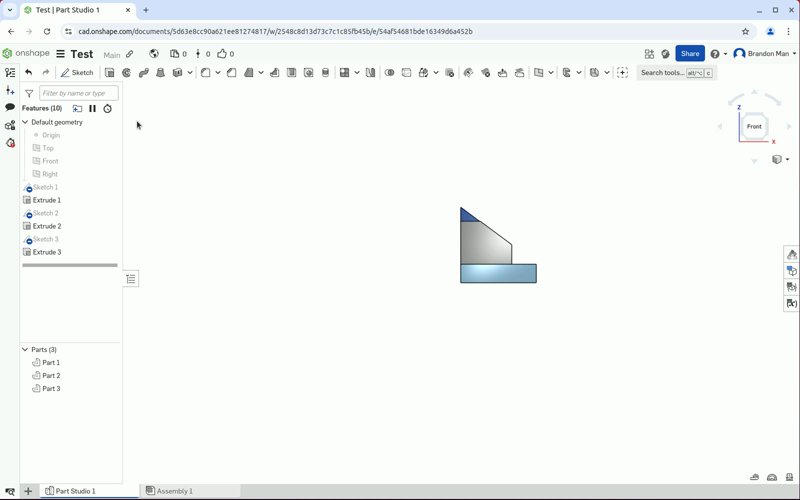
key(shift+h)
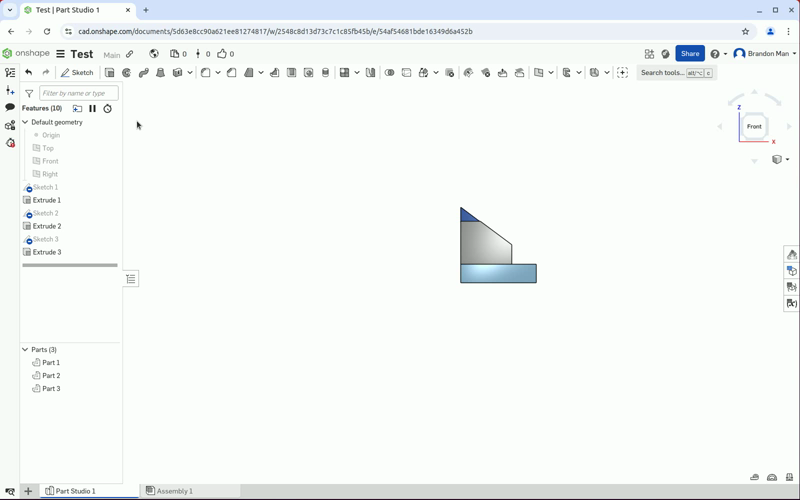
key(shift+h)
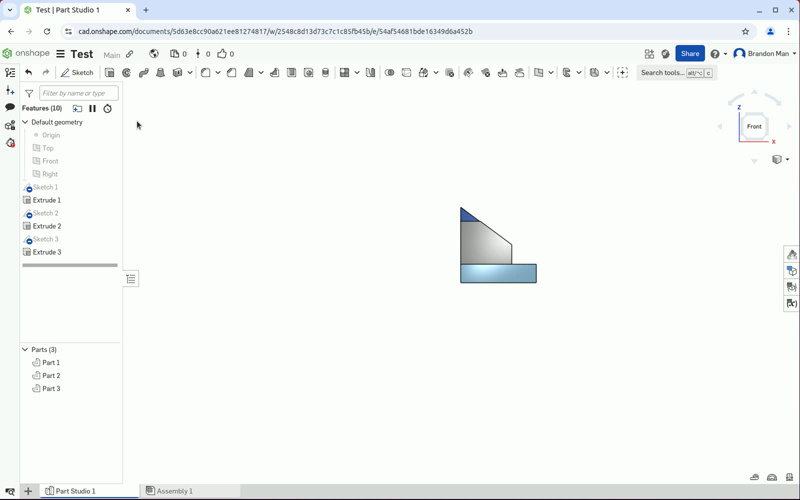
mouse_move(73, 189)
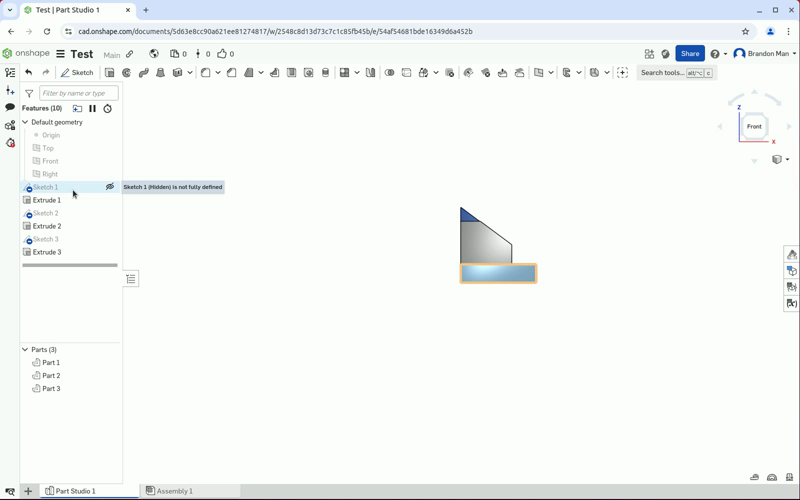
click(73, 189)
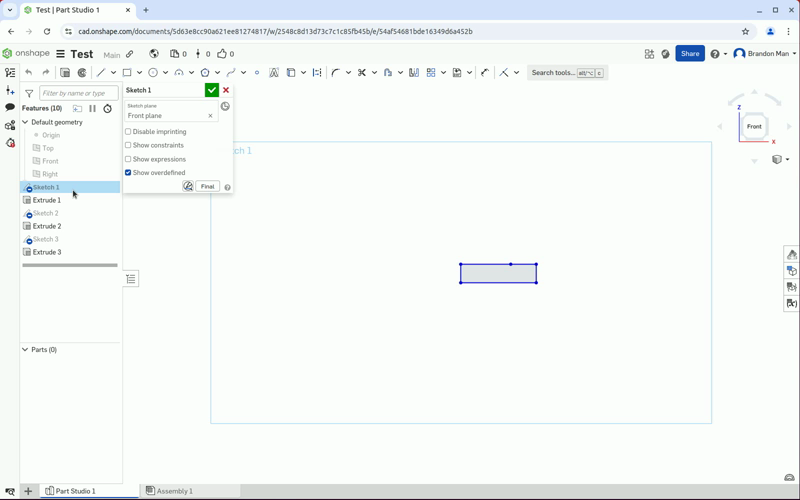
mouse_move(229, 92)
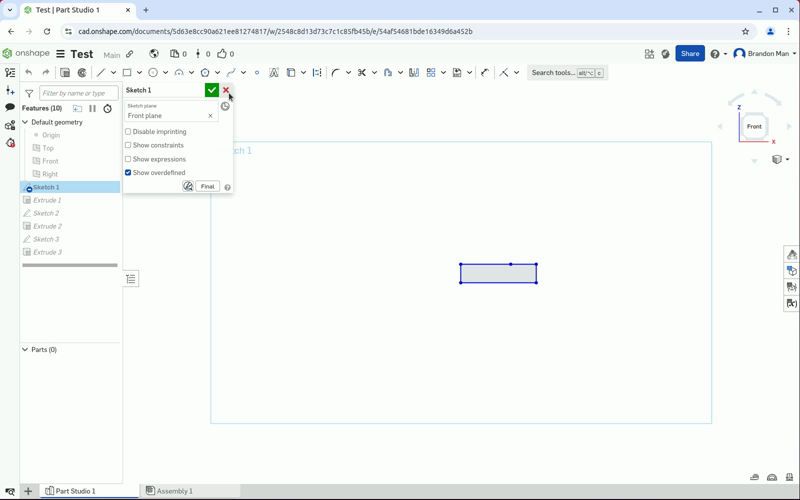
click(229, 92)
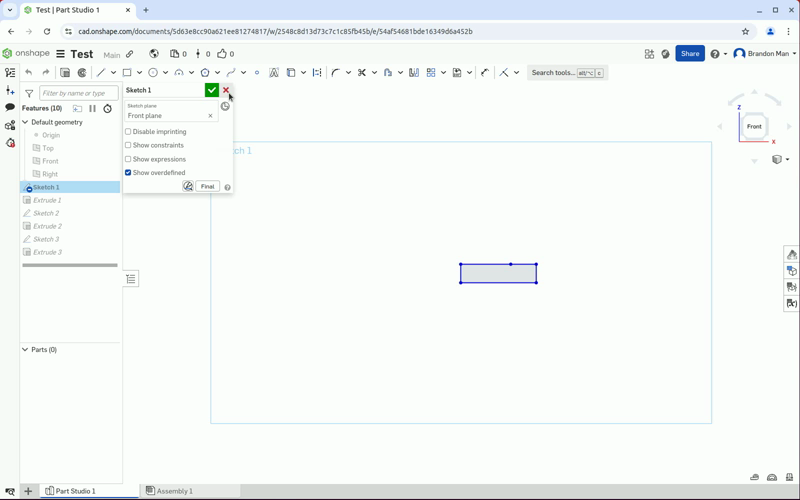
key(shift+s)
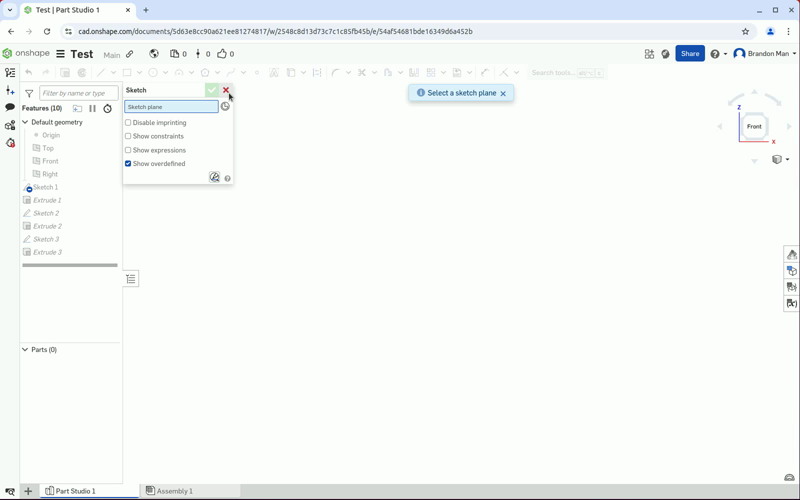
mouse_move(73, 163)
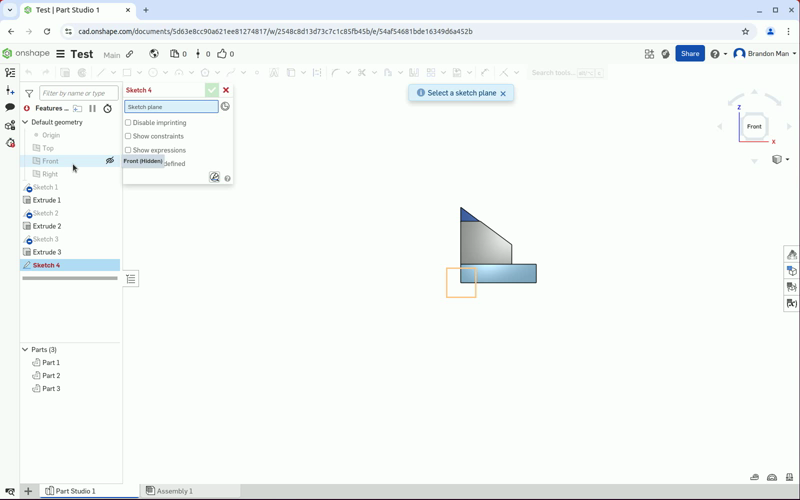
click(73, 163)
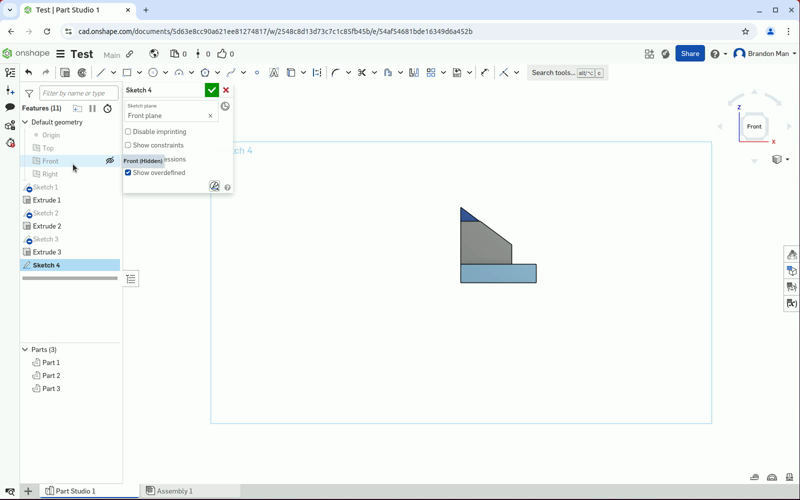
mouse_move(73, 352)
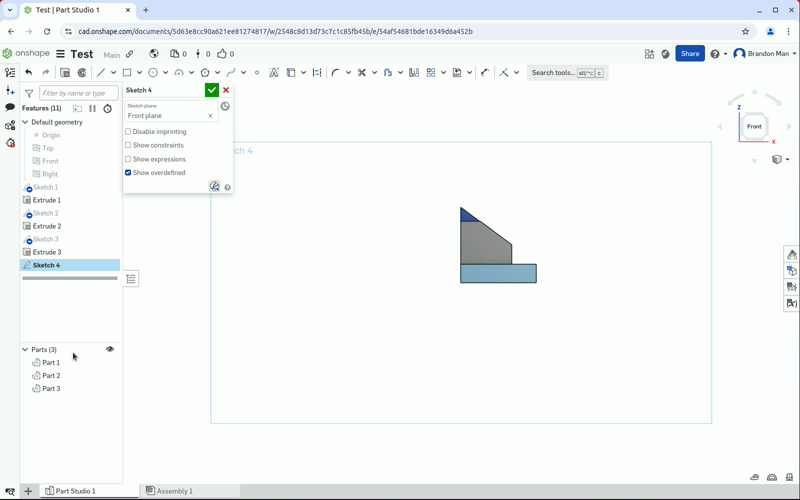
key(y)
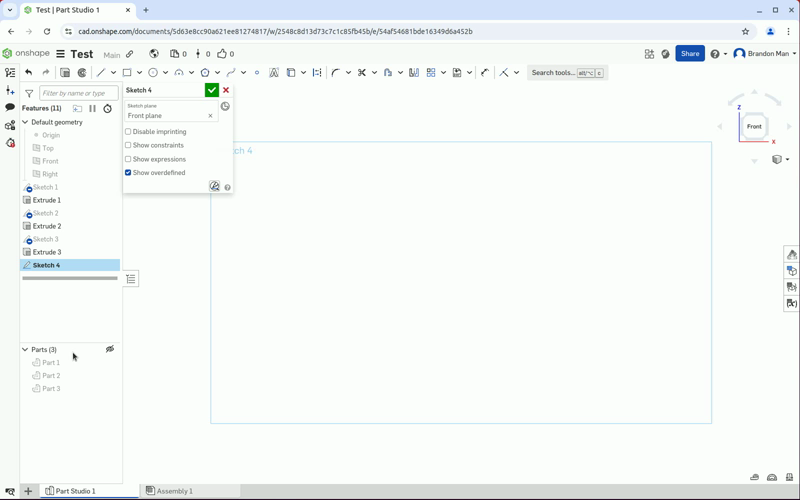
key(l)
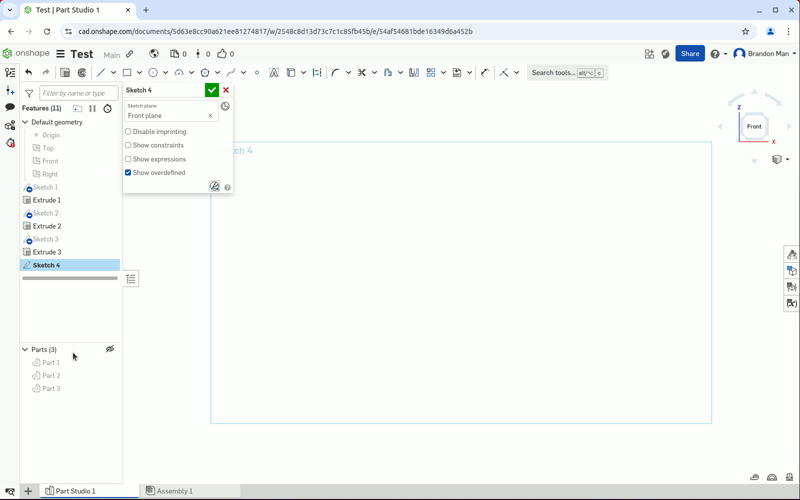
key_down(shift)
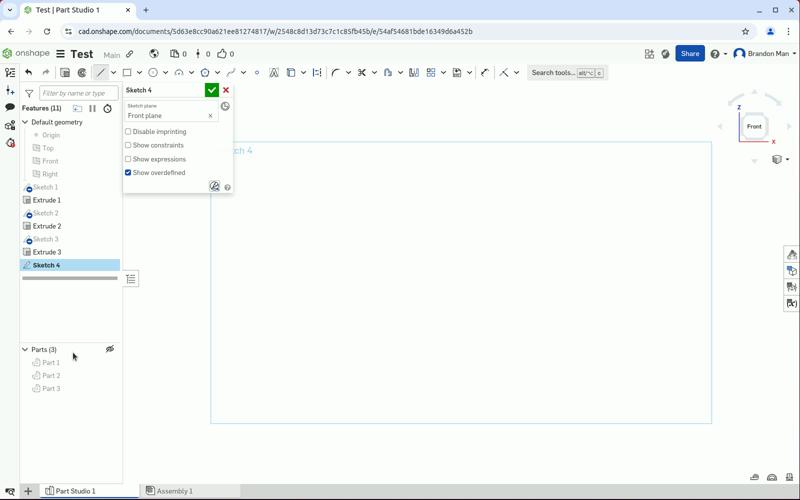
mouse_move(511, 264)
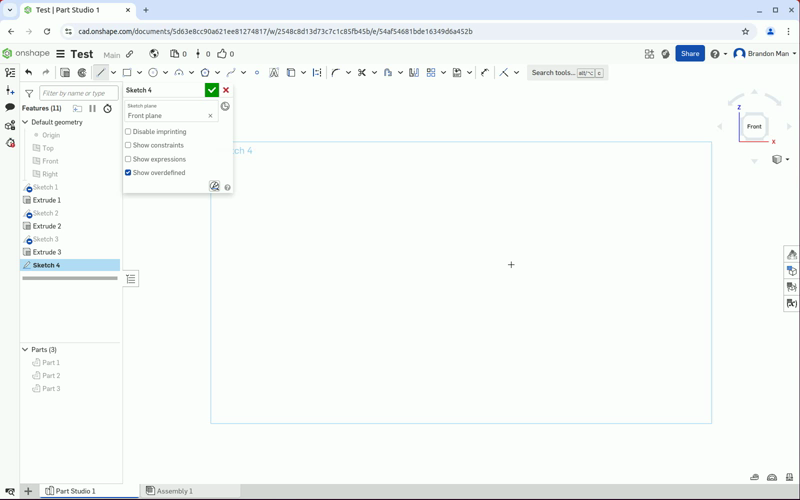
click(511, 264)
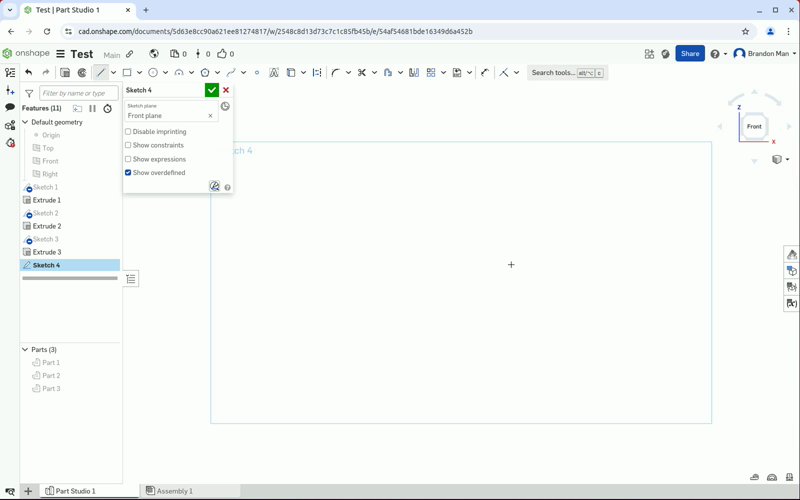
key_up(shift)
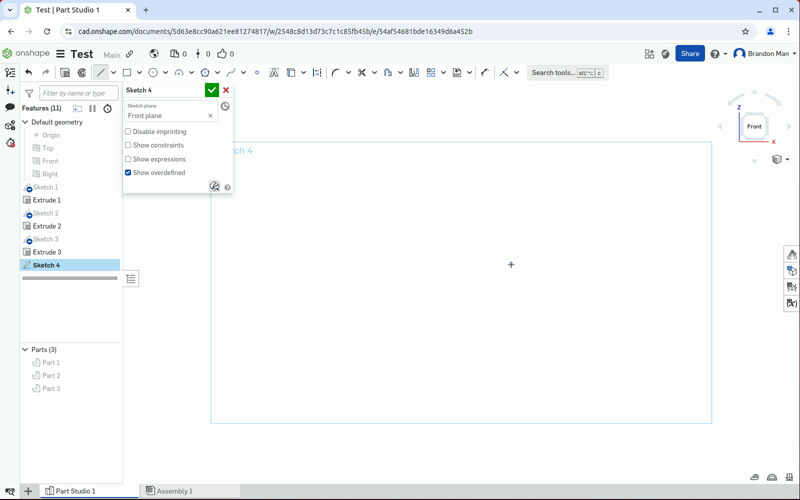
key_down(shift)
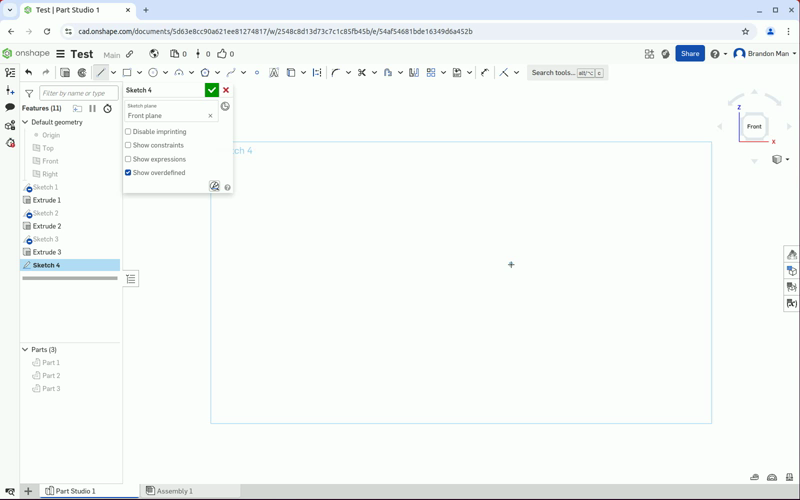
mouse_move(541, 264)
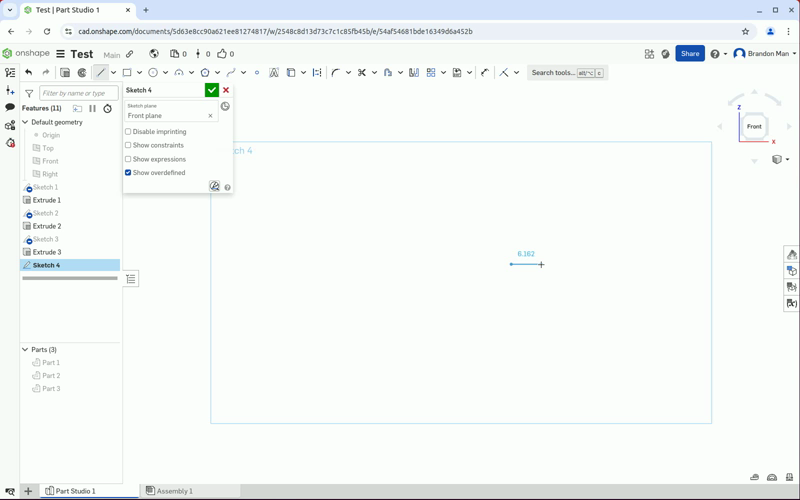
mouse_move(536, 264)
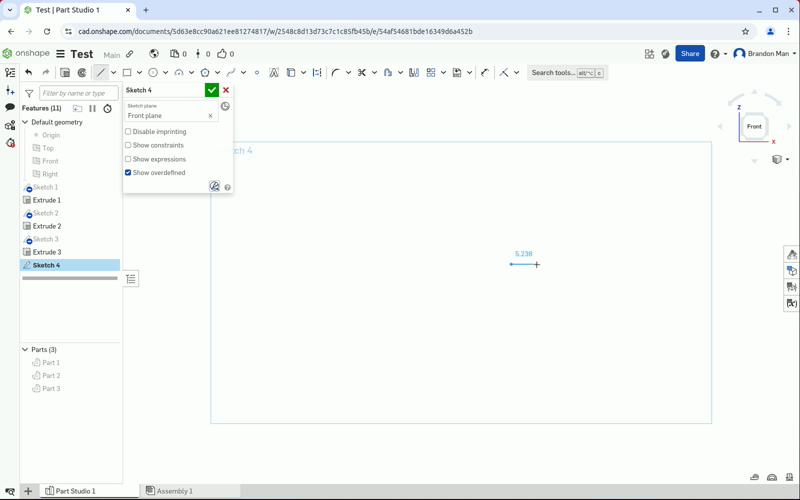
click(536, 264)
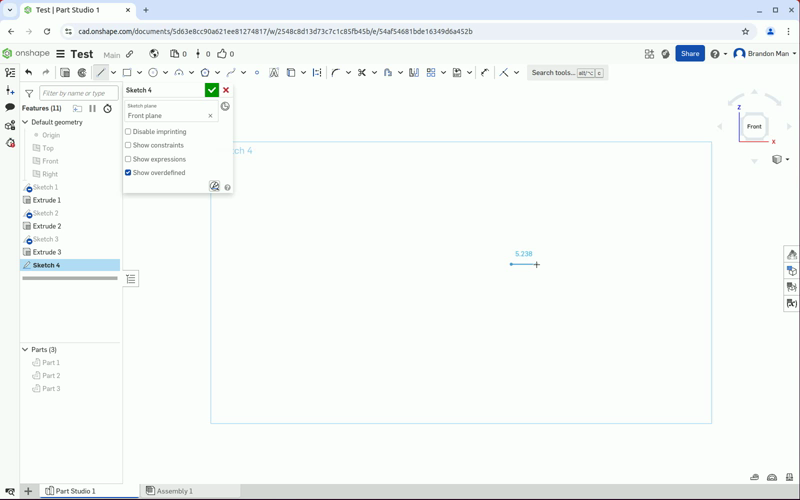
key_up(shift)
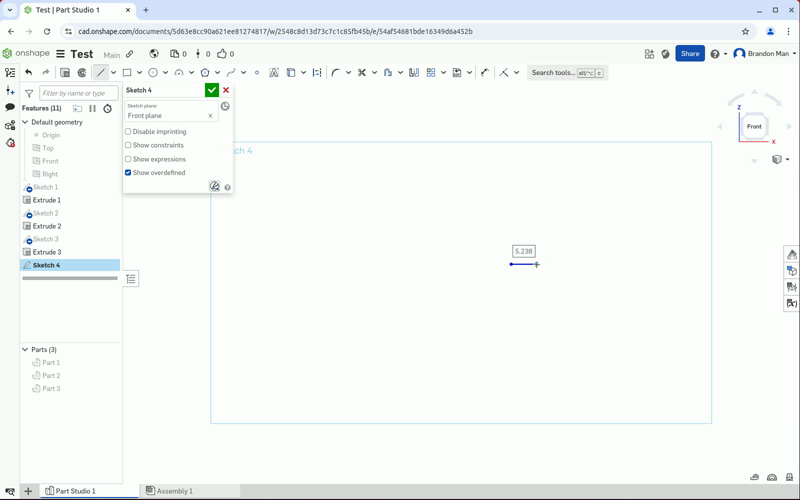
key_down(shift)
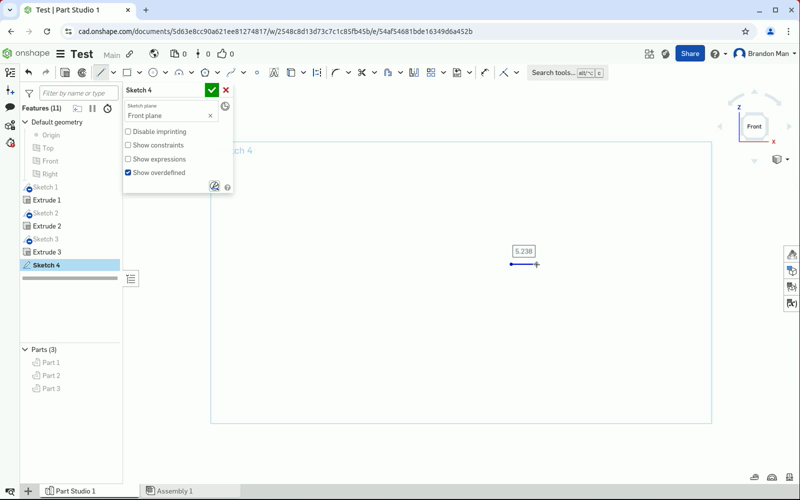
mouse_move(566, 264)
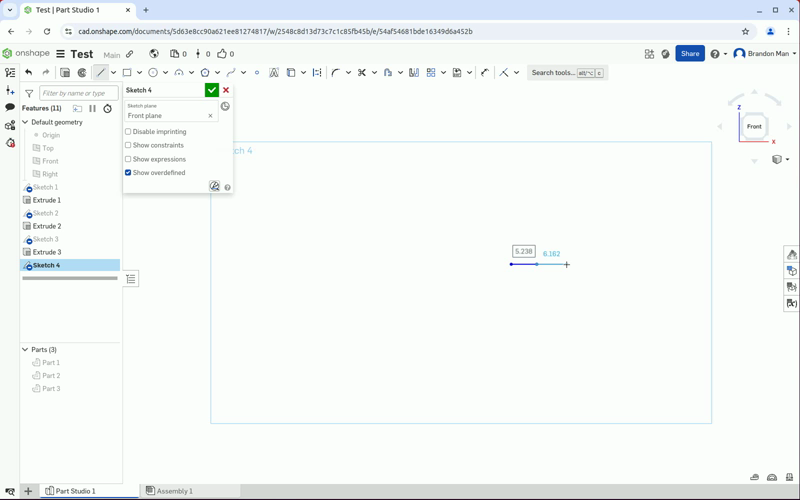
mouse_move(511, 245)
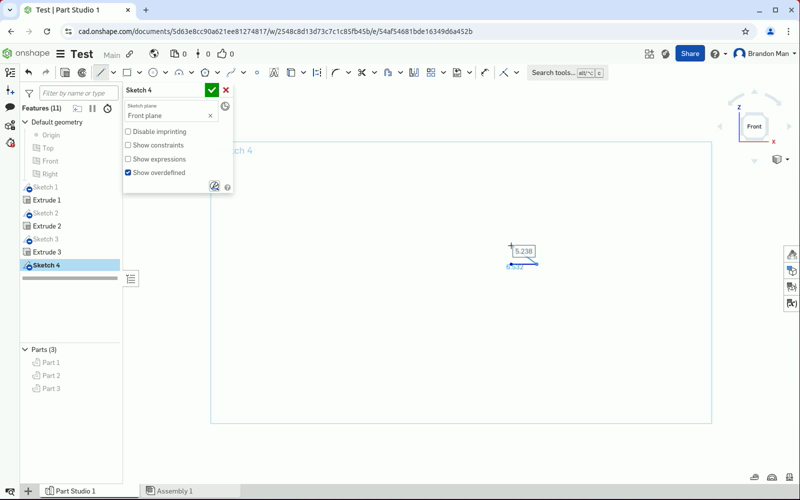
click(511, 245)
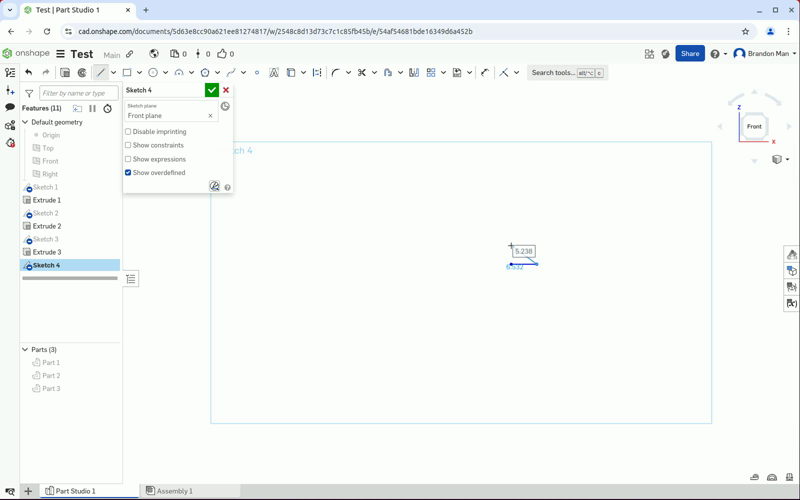
key_up(shift)
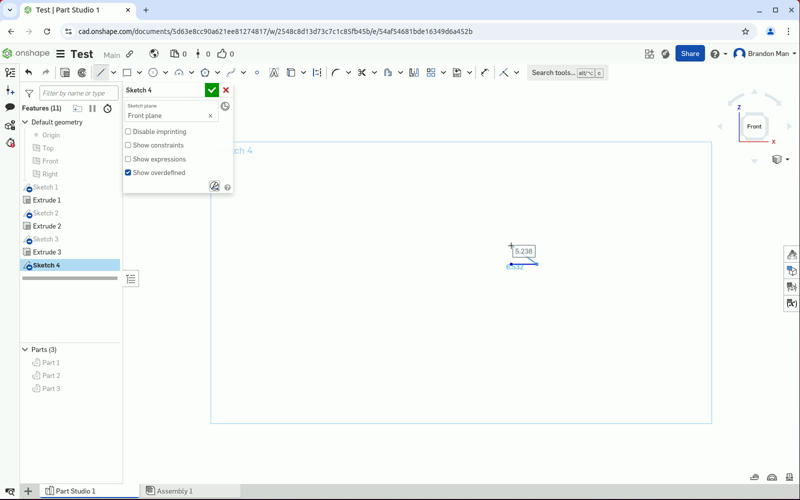
mouse_move(541, 245)
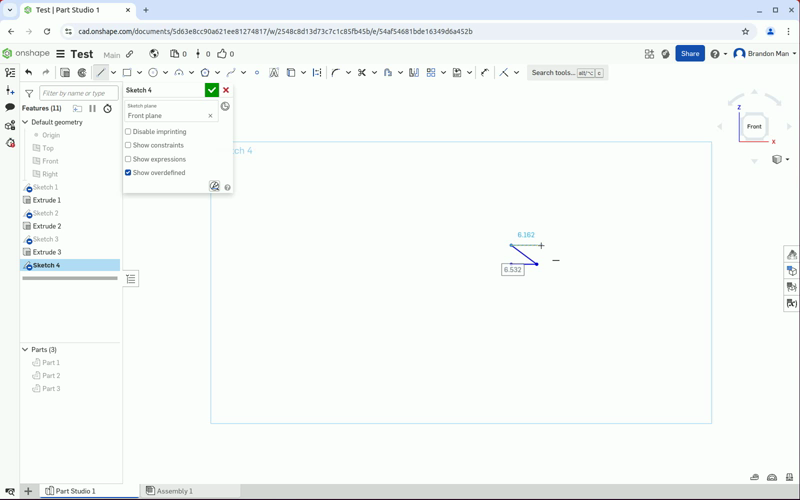
key_down(shift)
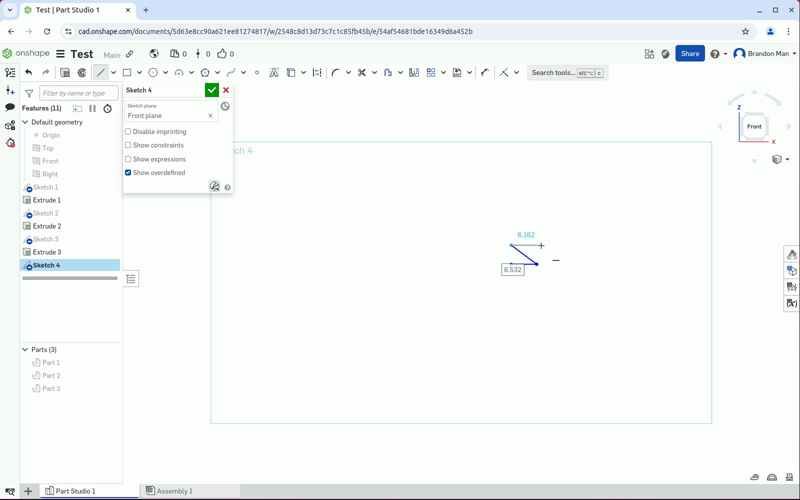
mouse_move(511, 264)
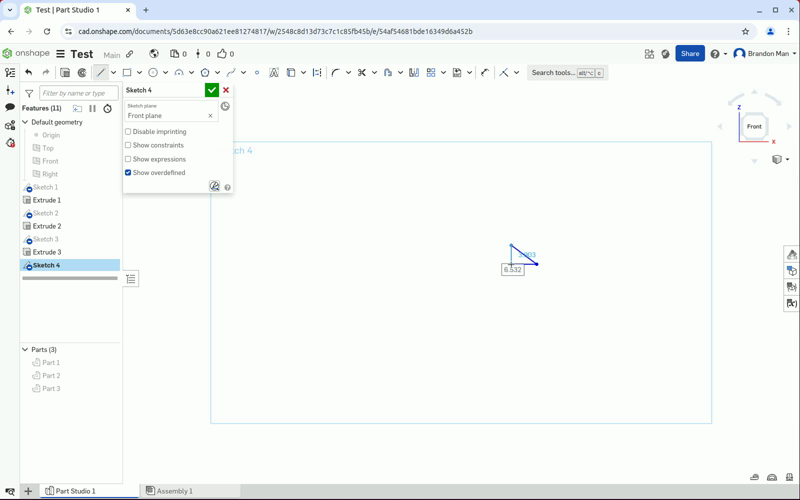
key_up(shift)
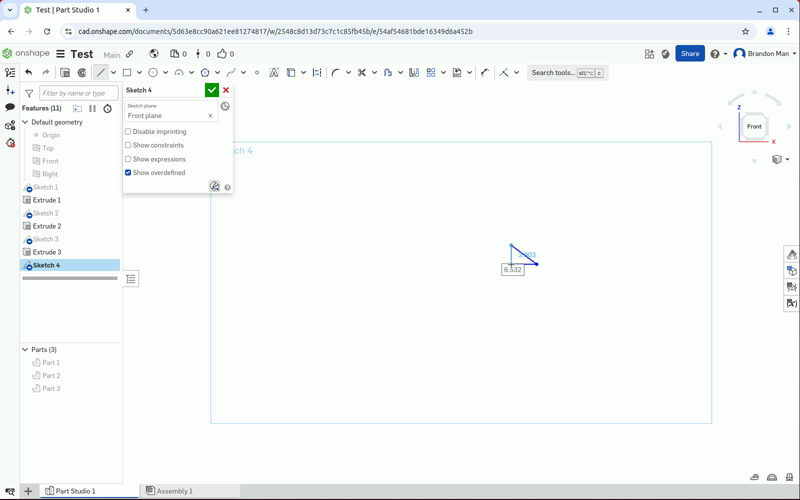
click(511, 264)
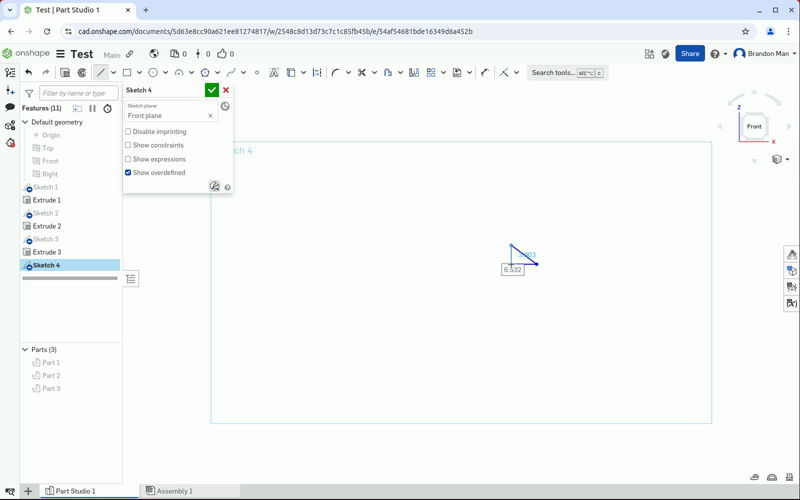
key(esc)
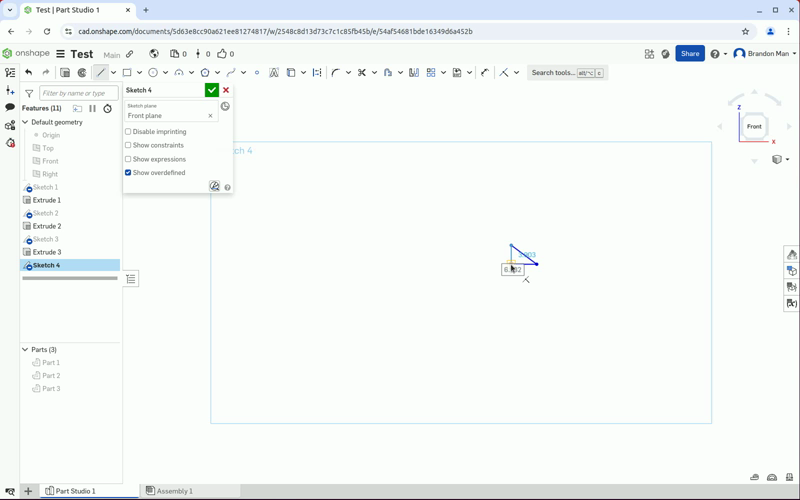
mouse_move(516, 256)
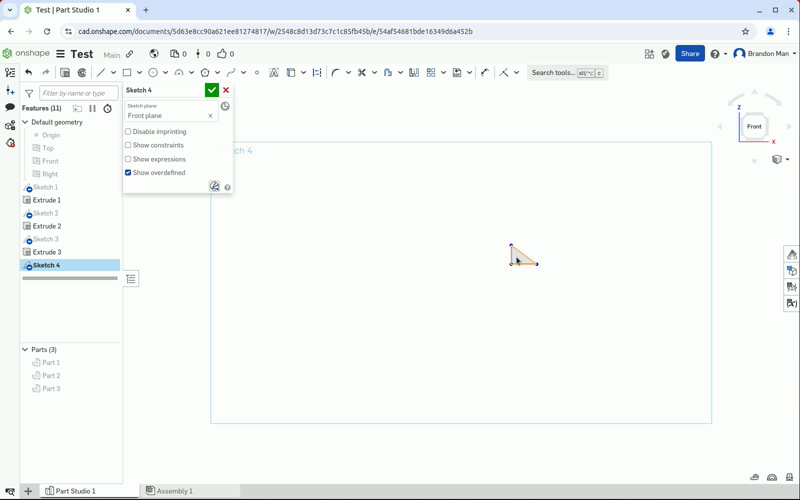
scroll(6)
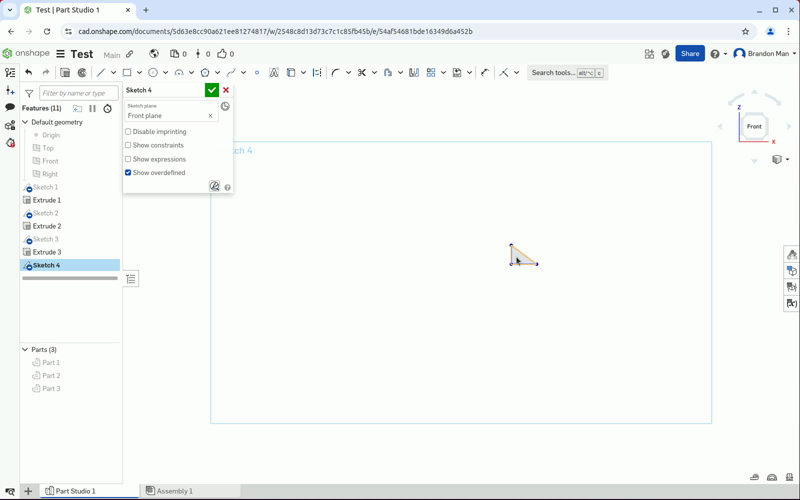
scroll(6)
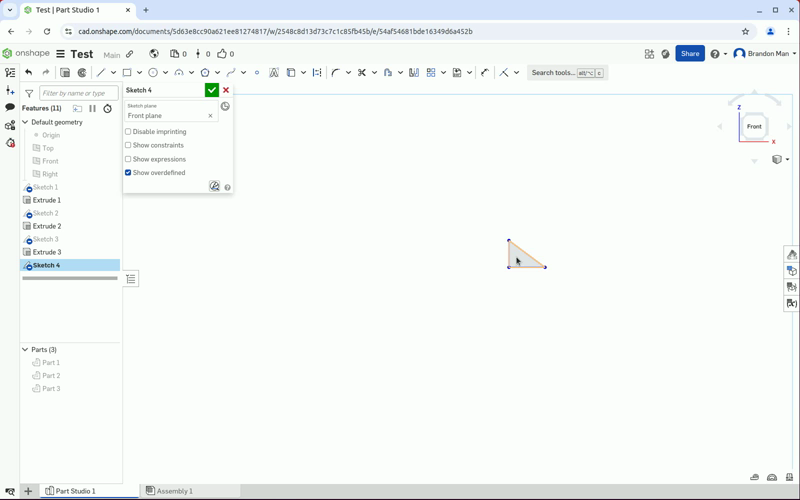
scroll(6)
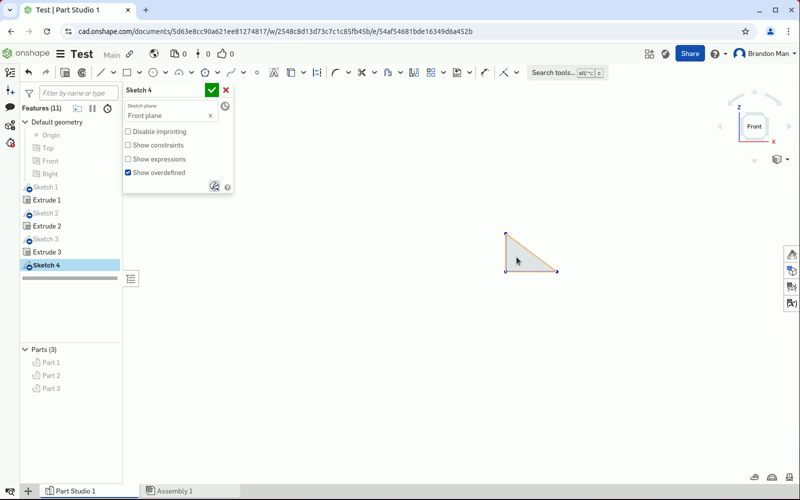
scroll(6)
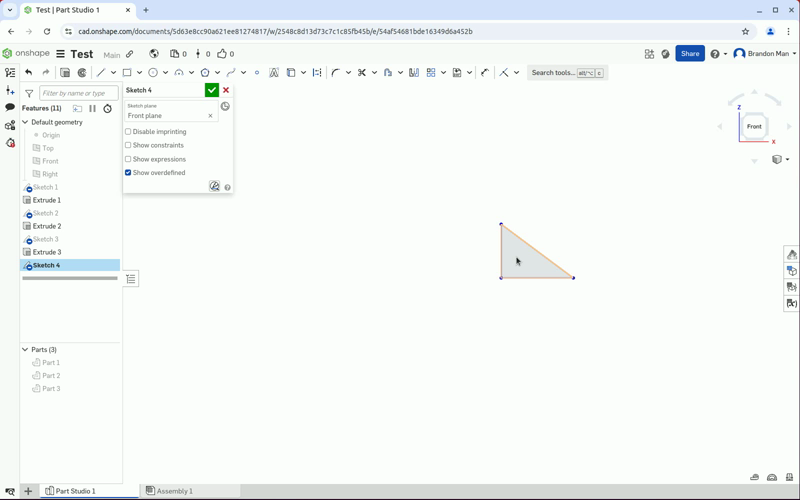
scroll(6)
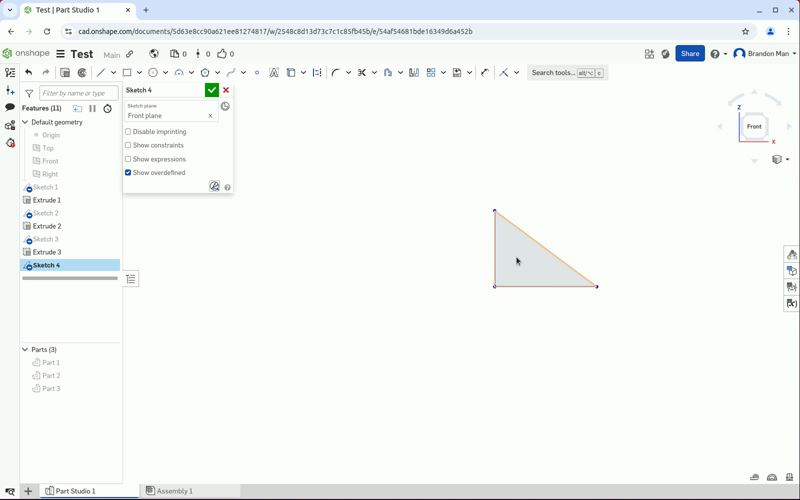
scroll(6)
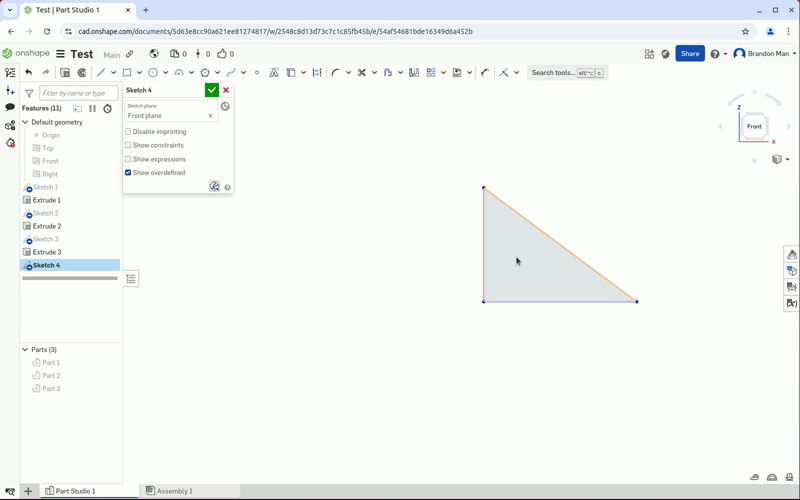
scroll(6)
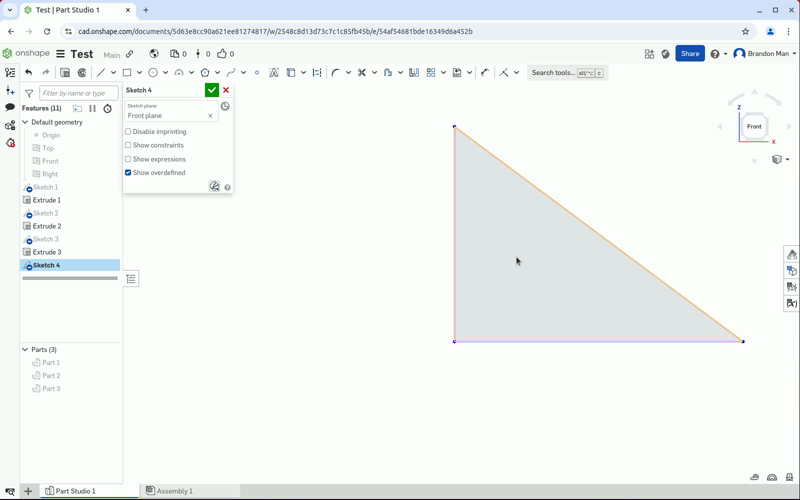
click(516, 256)
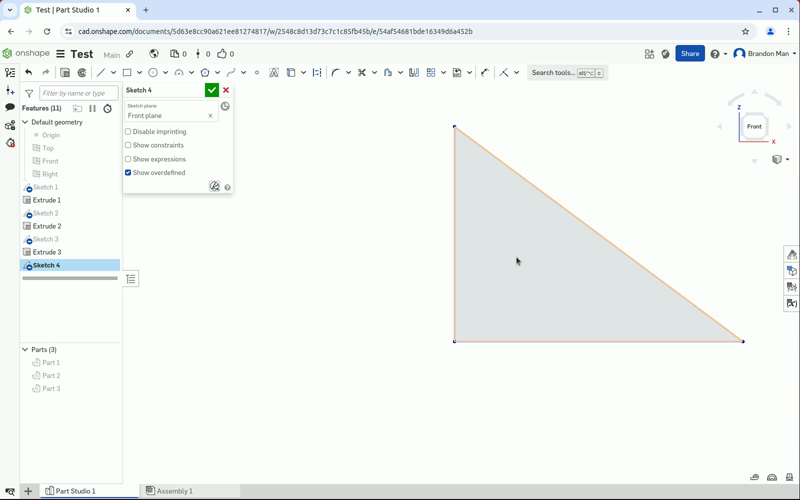
scroll(-6)
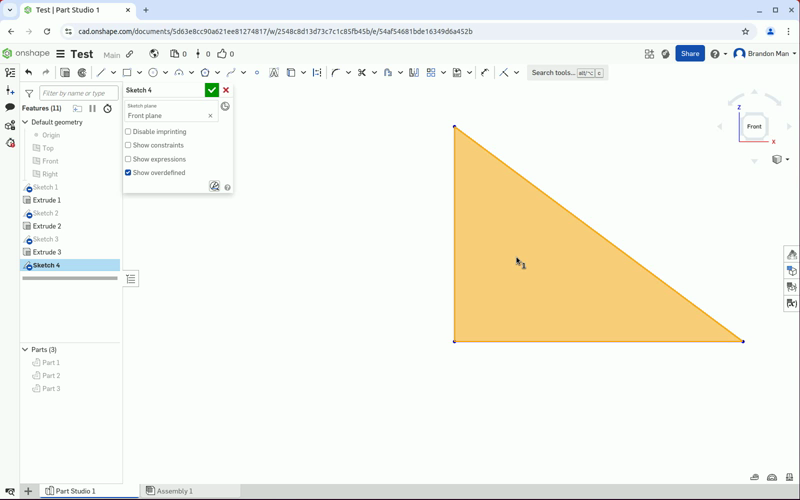
scroll(-6)
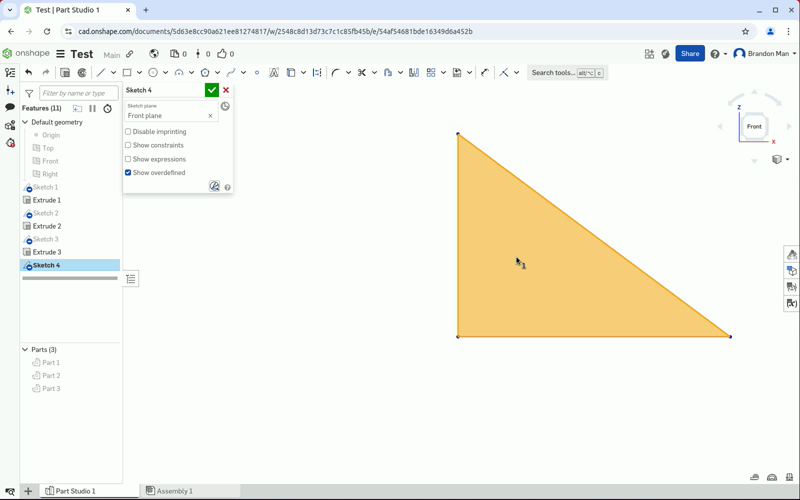
scroll(-6)
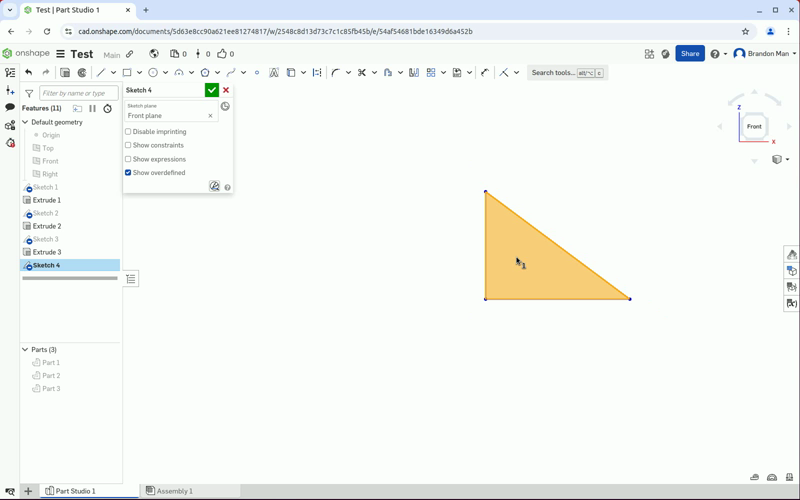
scroll(-6)
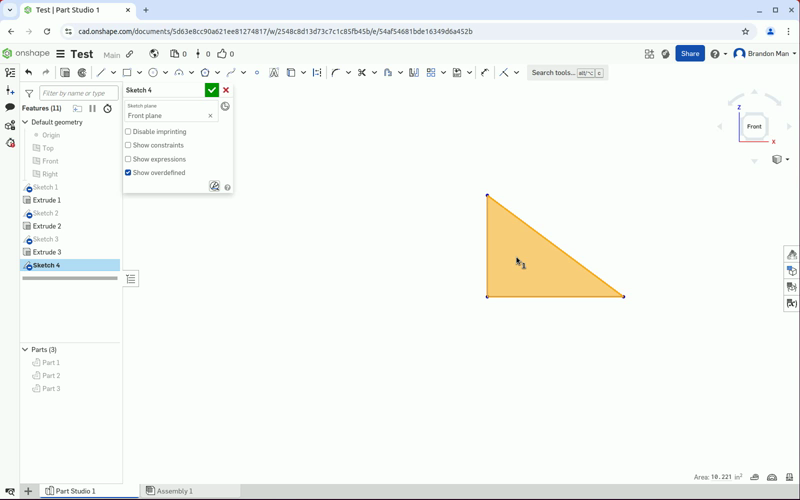
scroll(-6)
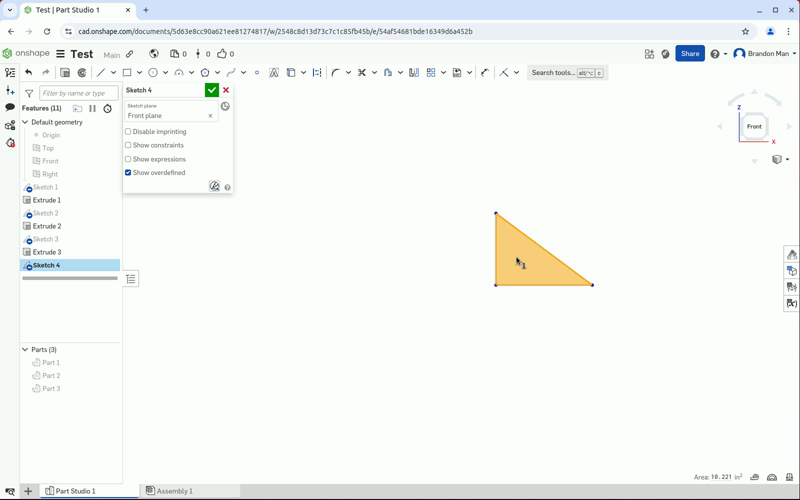
scroll(-6)
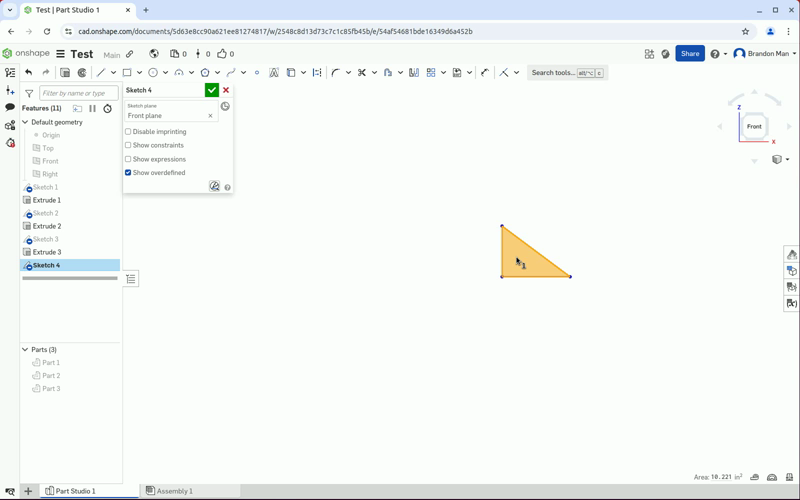
scroll(-6)
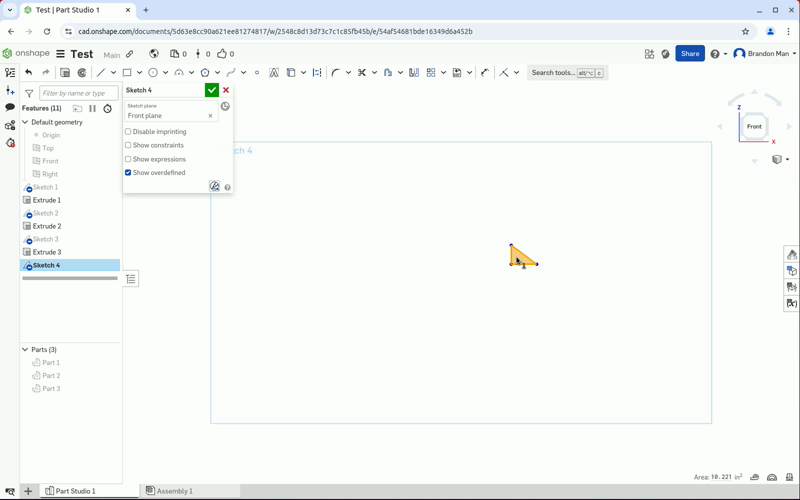
mouse_move(73, 352)
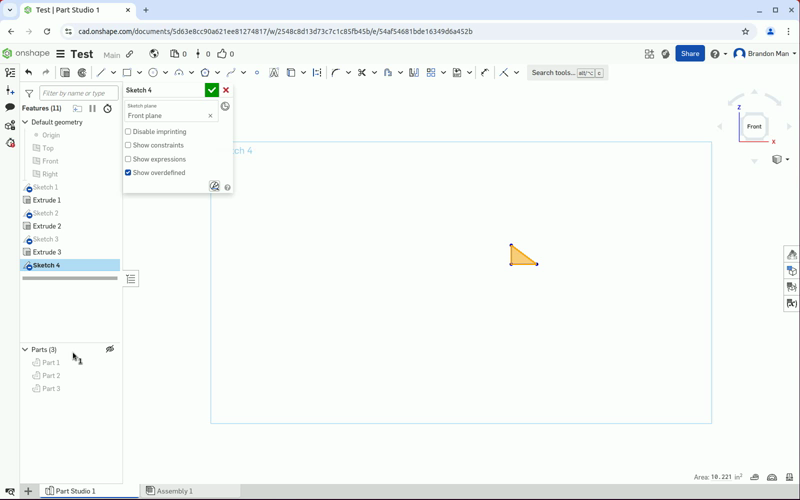
key(shift+y)
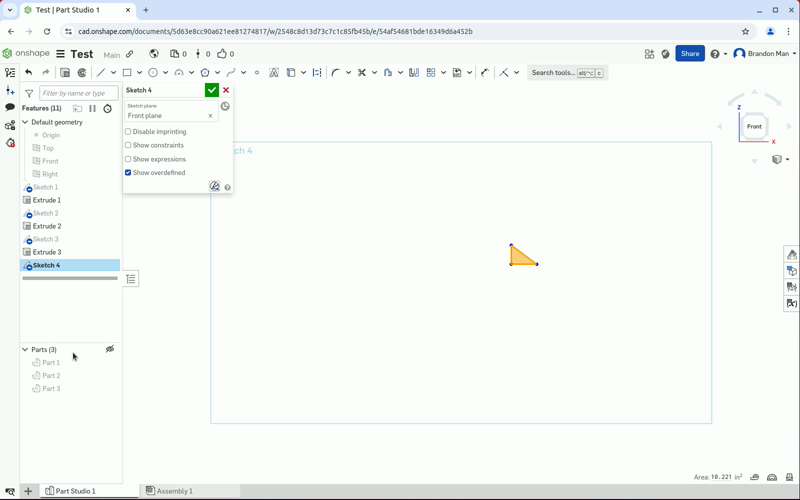
key(shift+e)
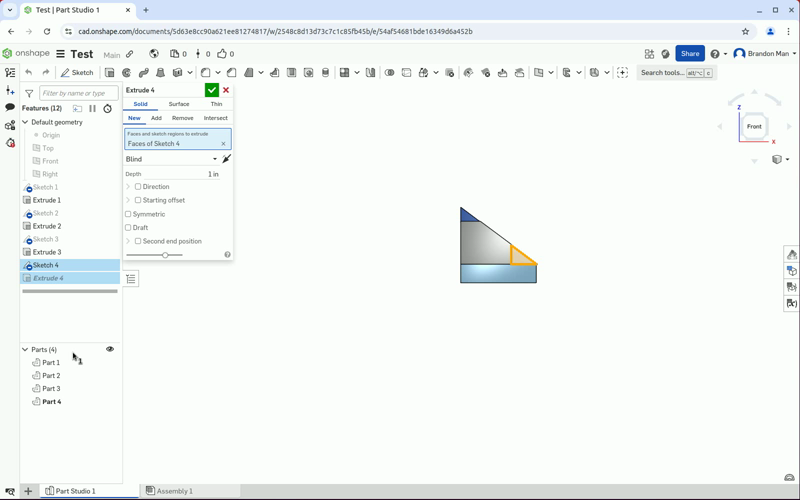
mouse_move(143, 106)
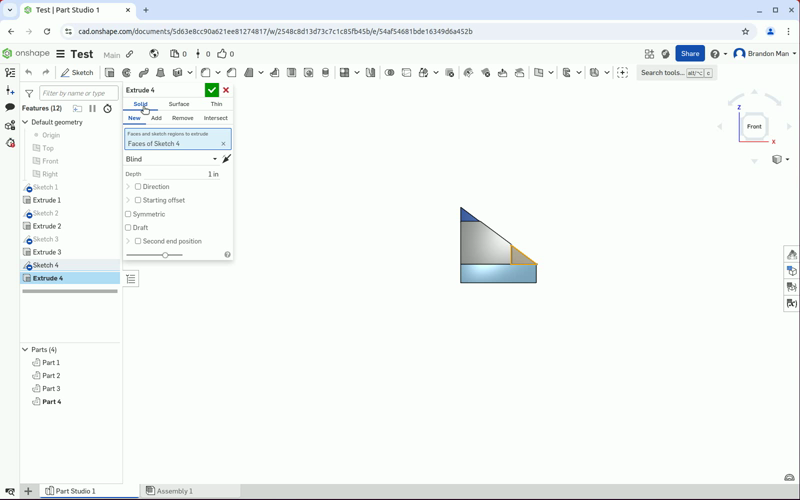
click(143, 106)
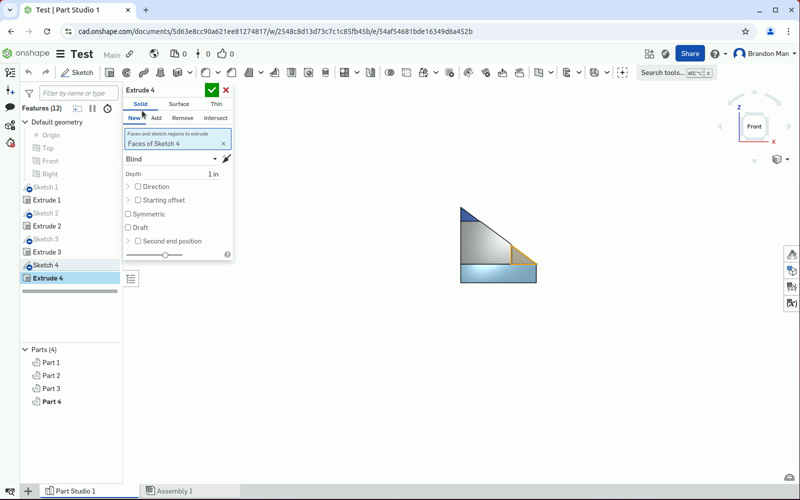
mouse_move(137, 120)
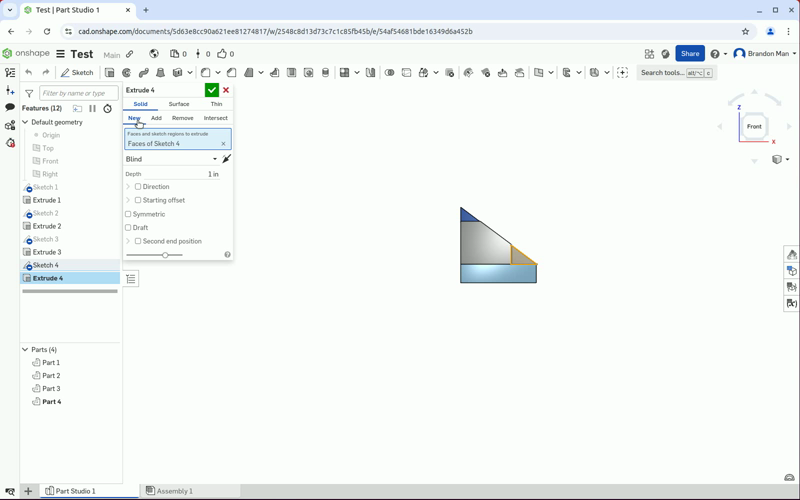
click(137, 120)
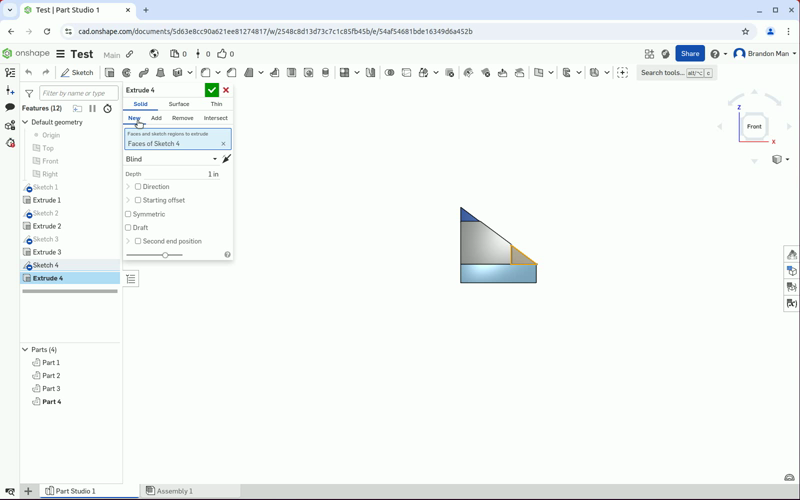
key(tab, 4)
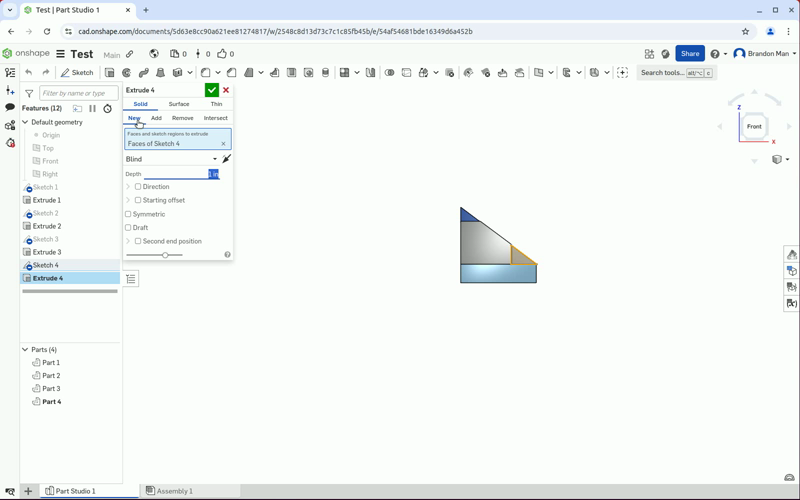
text(7.703)
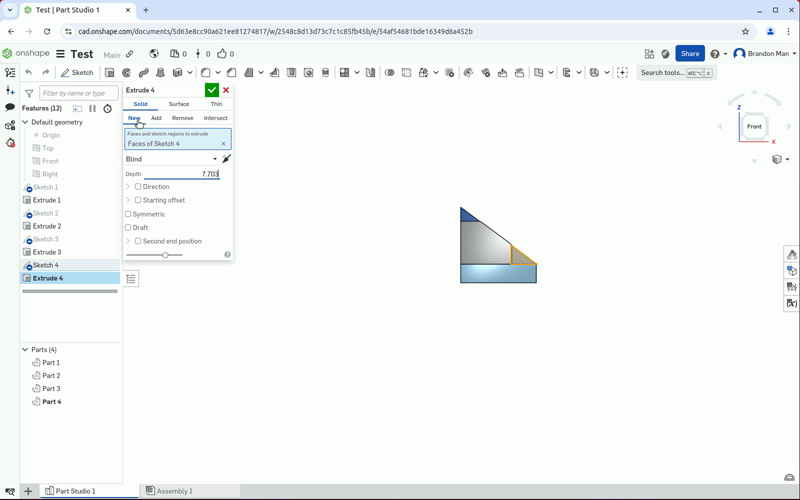
key(enter)
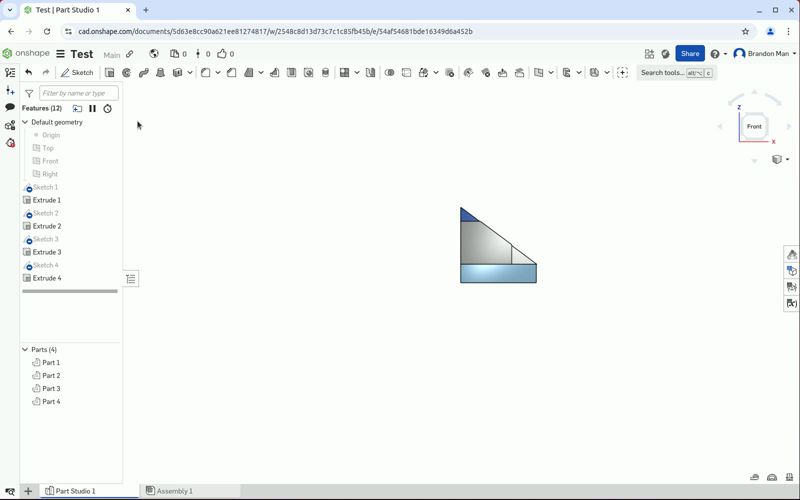
key(shift+h)
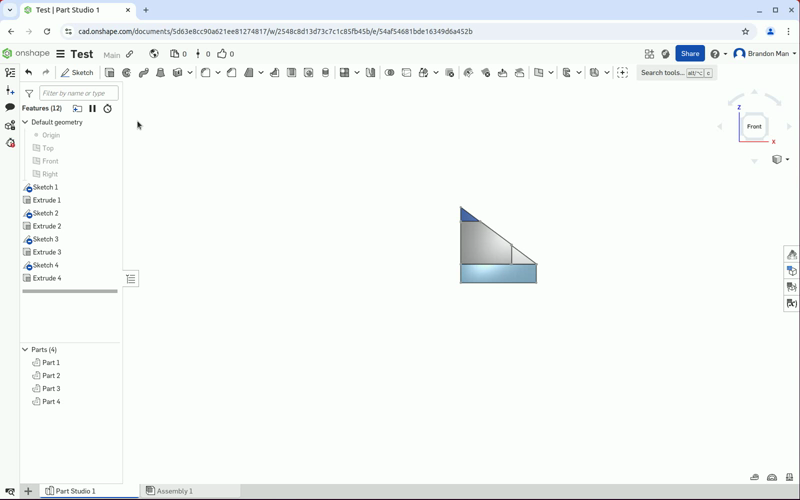
key(shift+h)
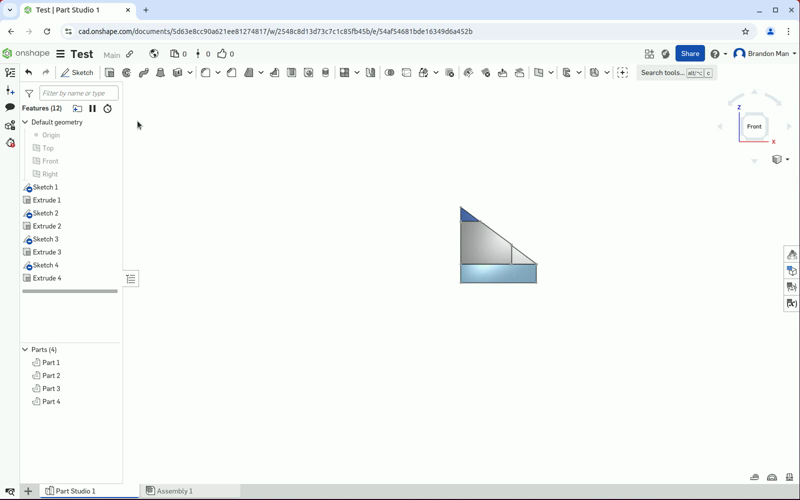
key(shift+7)
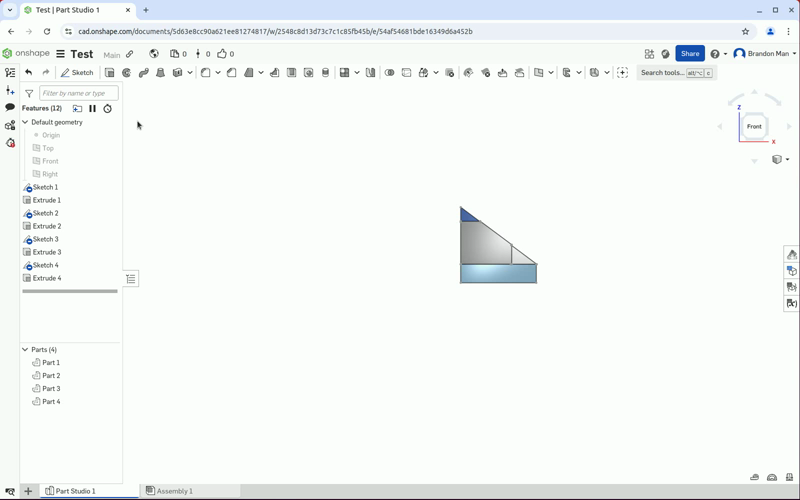
key(left, 2)
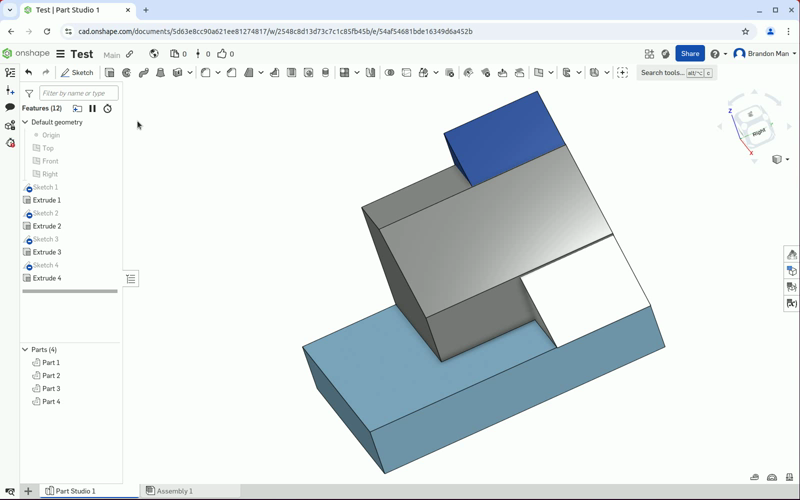
key(down, 2)
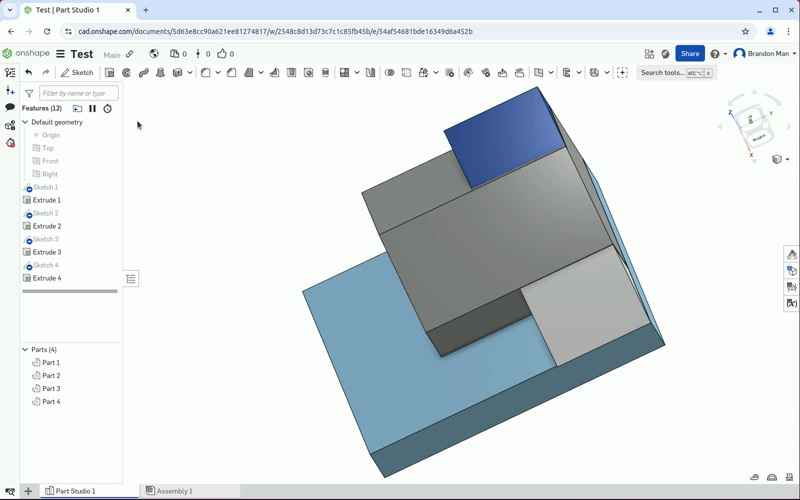
key(up, 2)
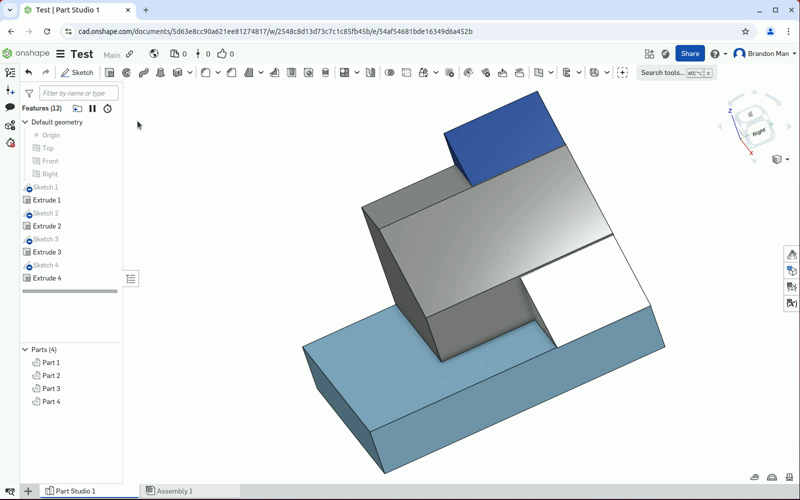
key(right, 2)
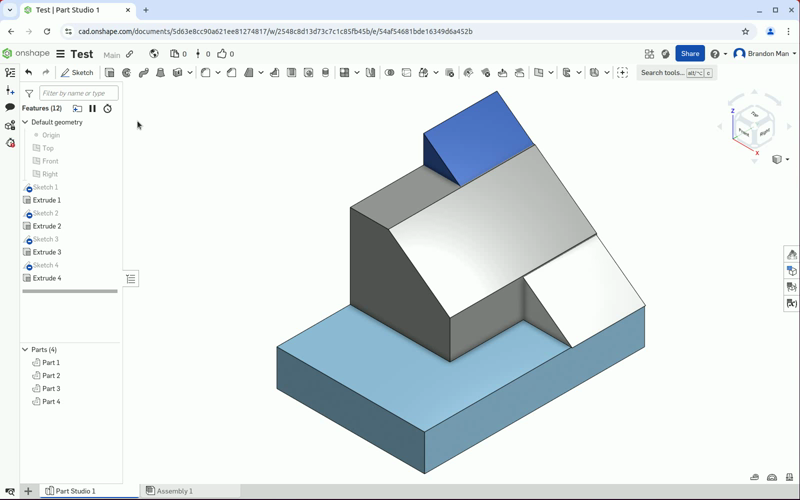
mouse_move(73, 189)
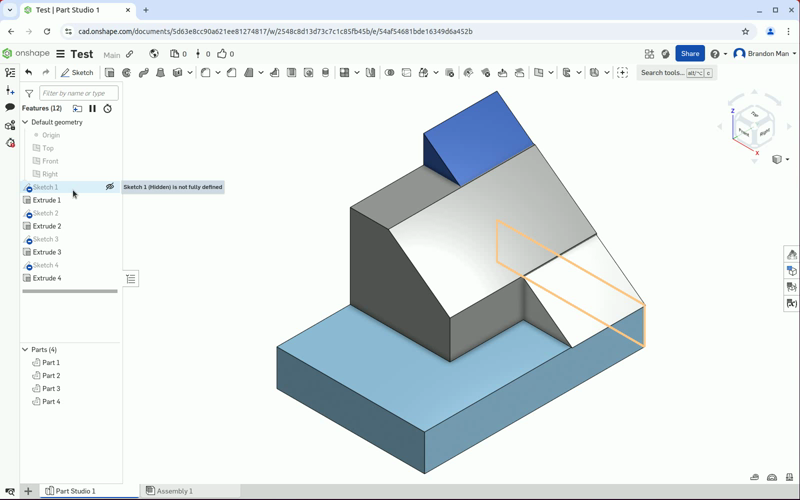
click(73, 189)